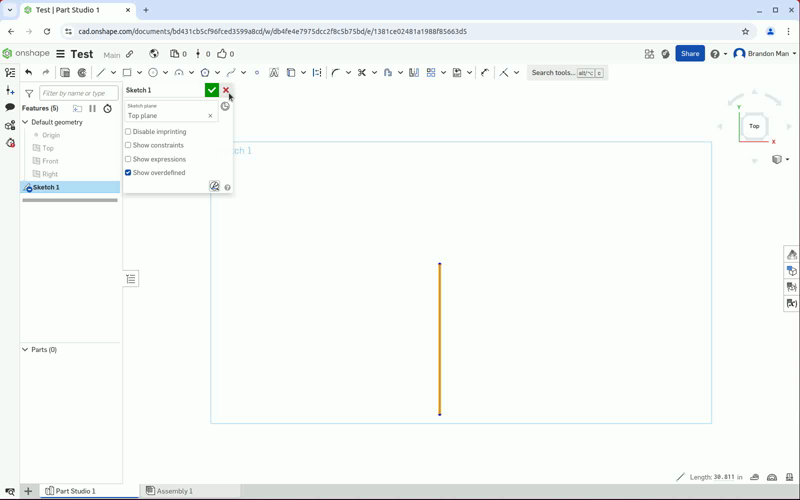
key(shift+h)
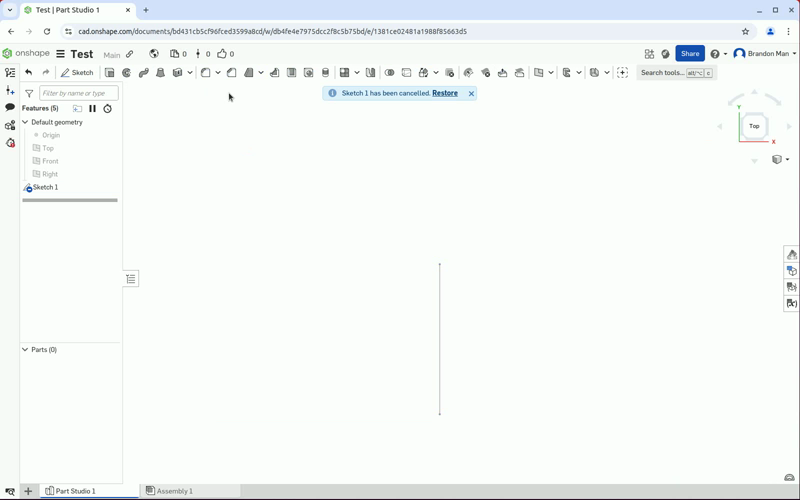
key(shift+s)
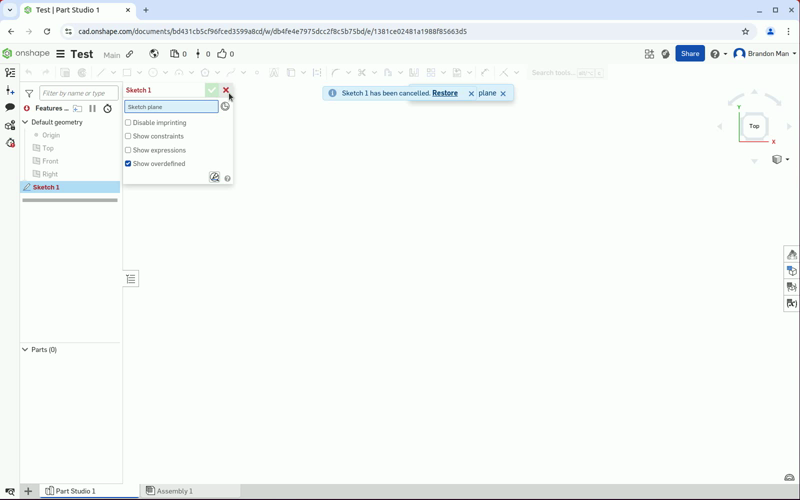
mouse_move(73, 150)
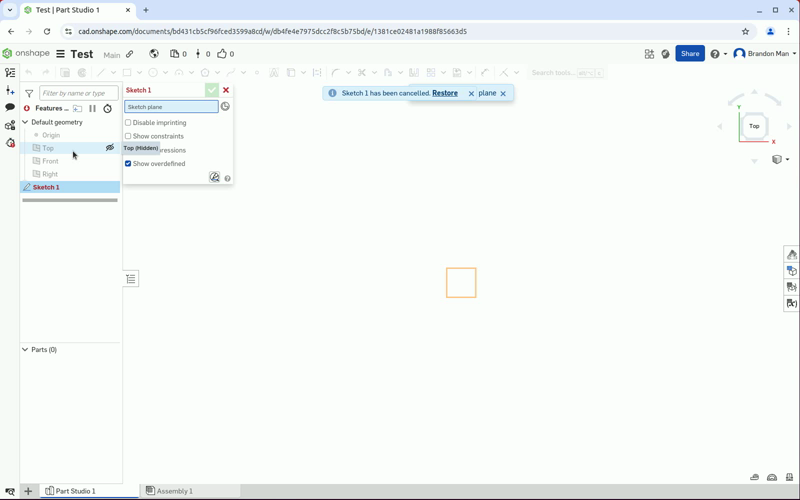
click(73, 150)
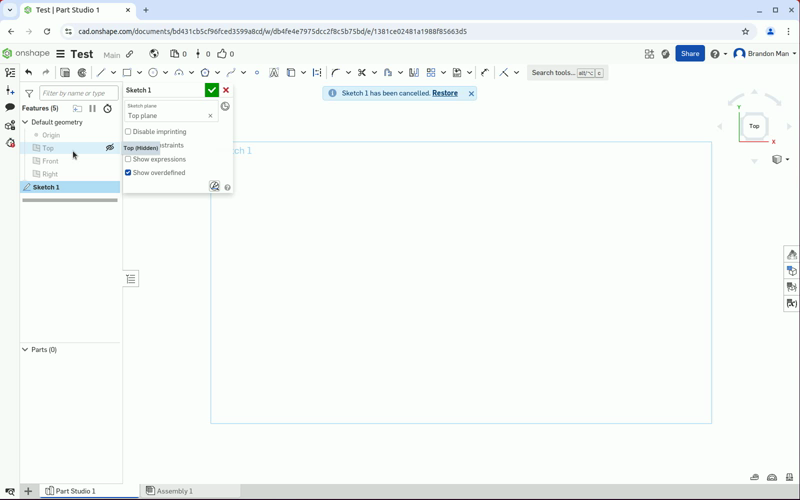
mouse_move(73, 352)
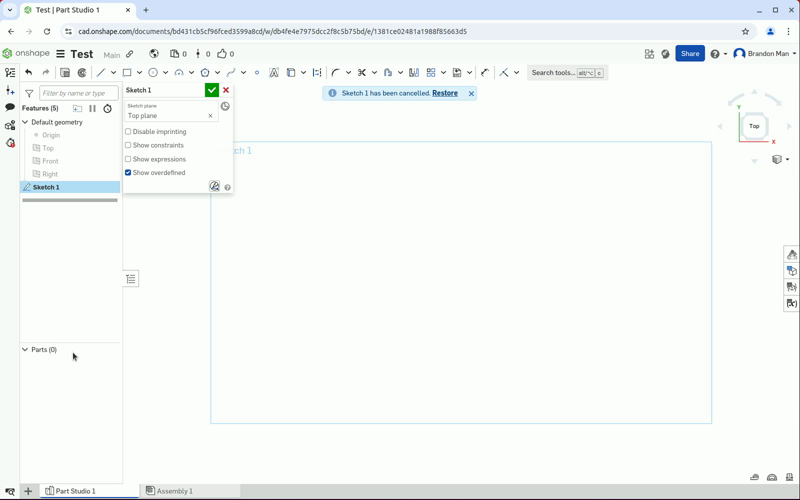
key(y)
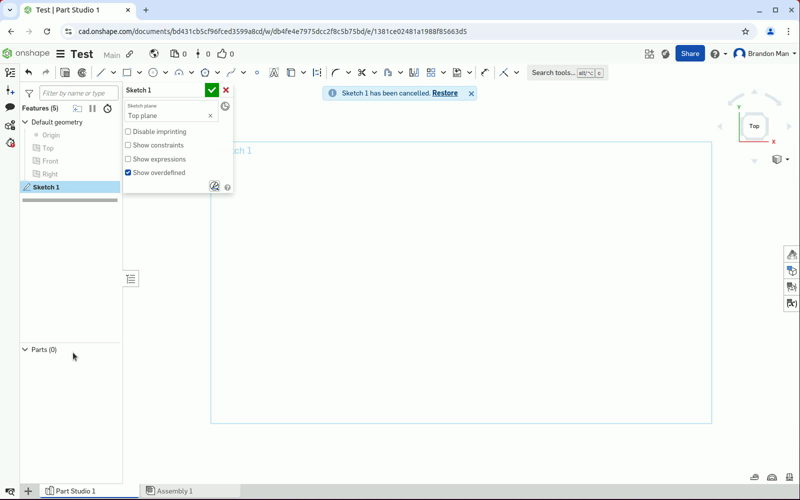
key(c)
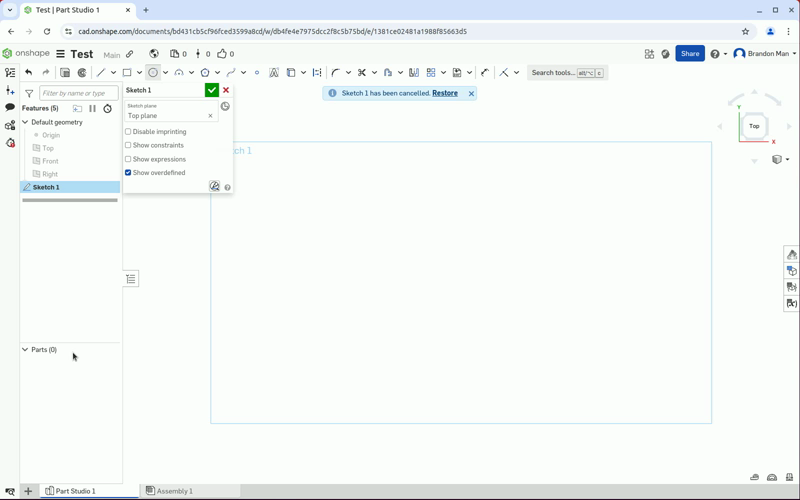
key_down(shift)
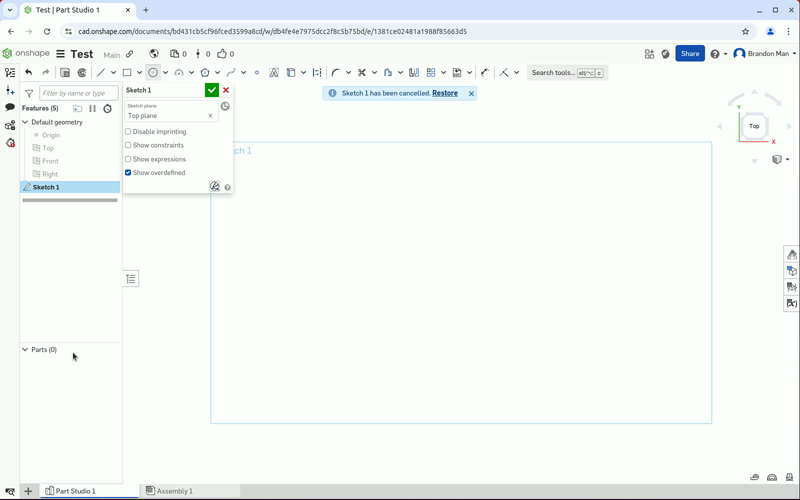
mouse_move(461, 282)
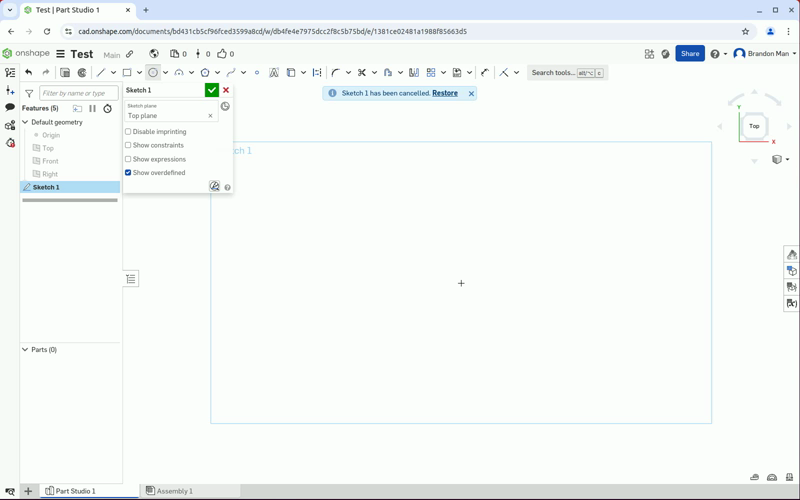
click(461, 282)
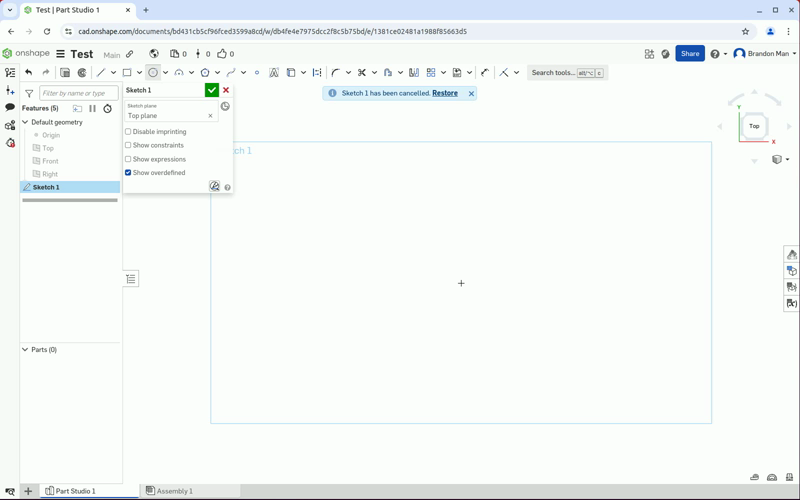
key_up(shift)
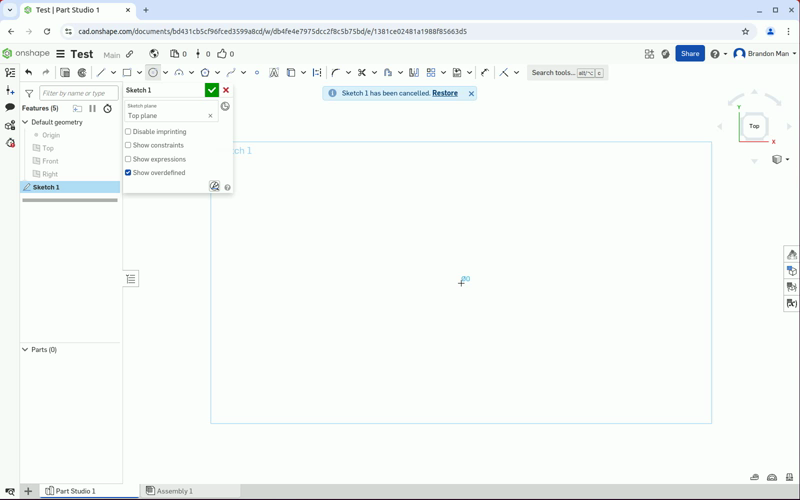
mouse_move(463, 282)
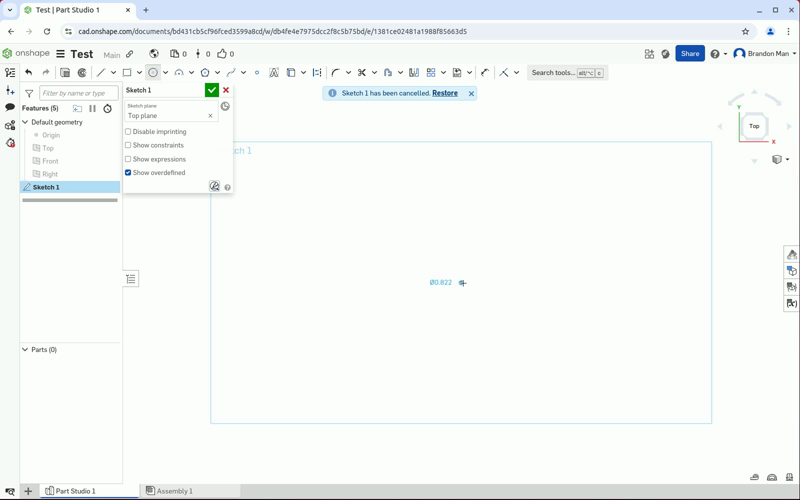
scroll(6)
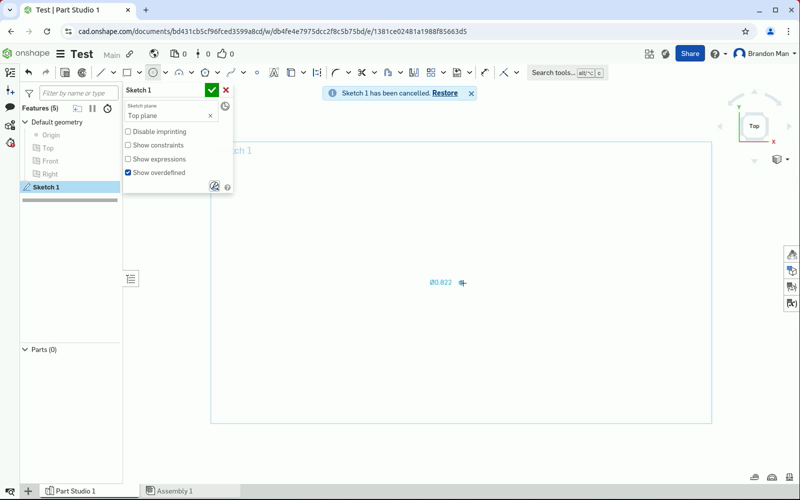
scroll(6)
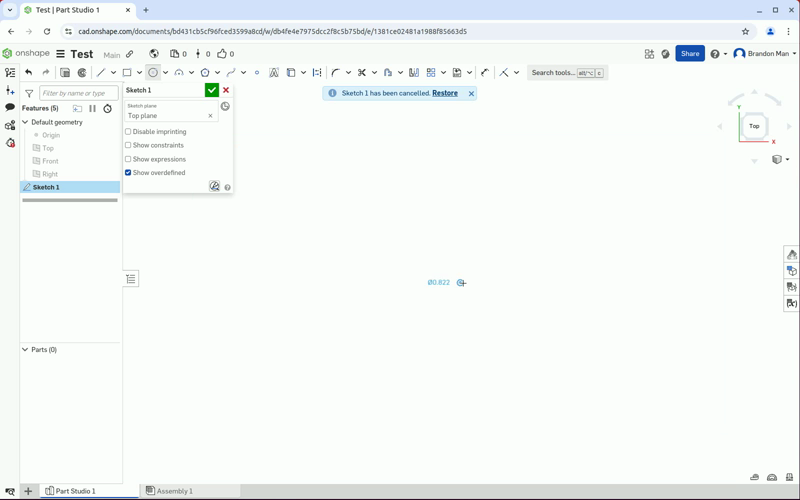
scroll(6)
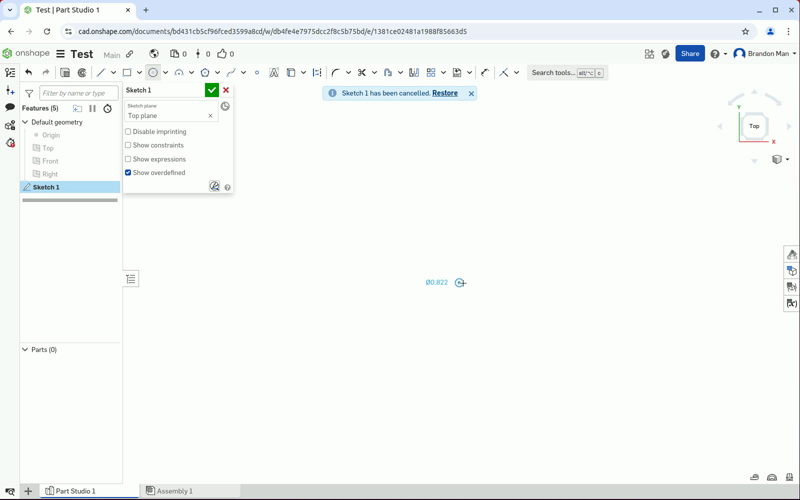
scroll(6)
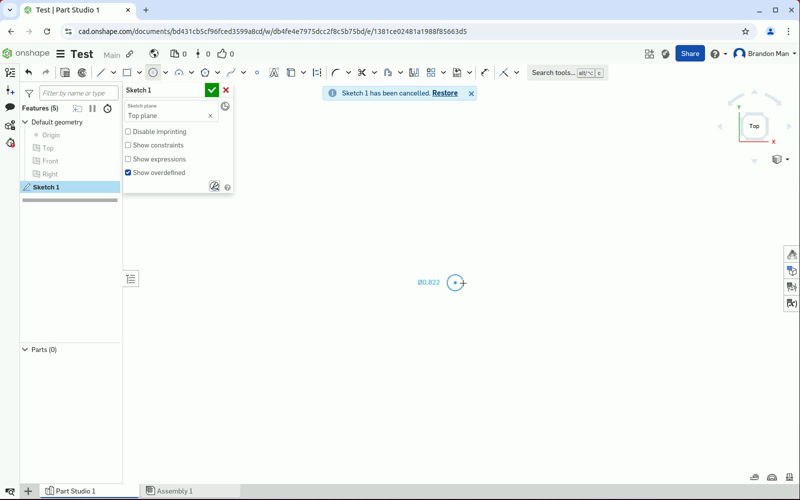
scroll(6)
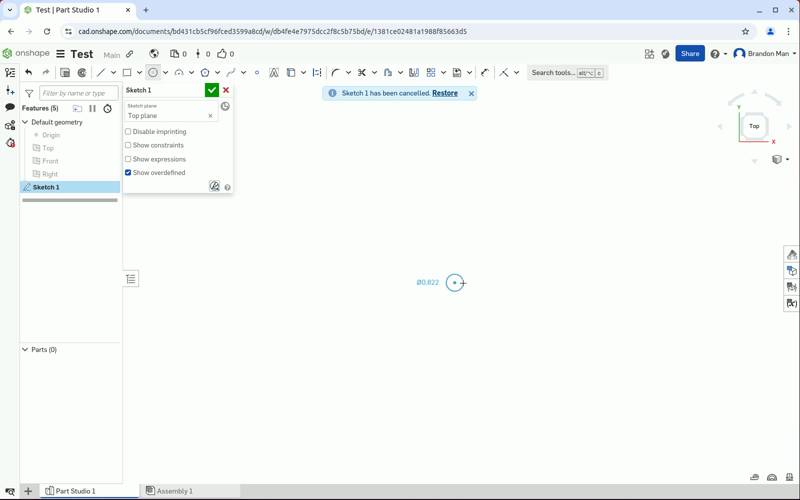
scroll(6)
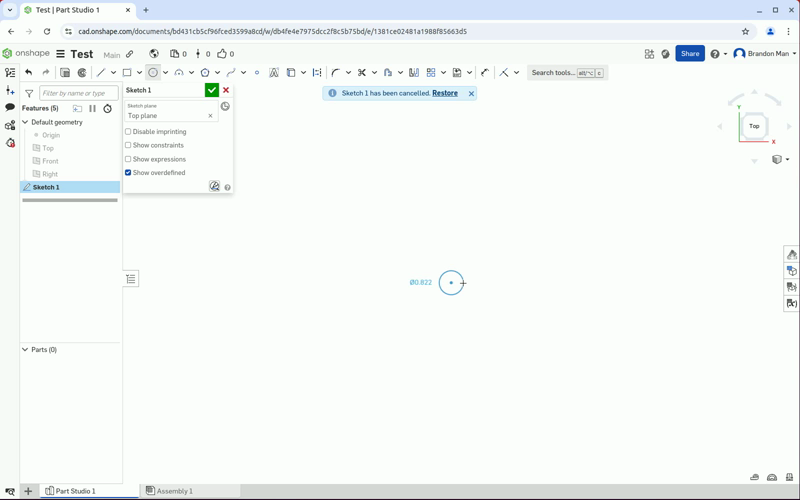
scroll(6)
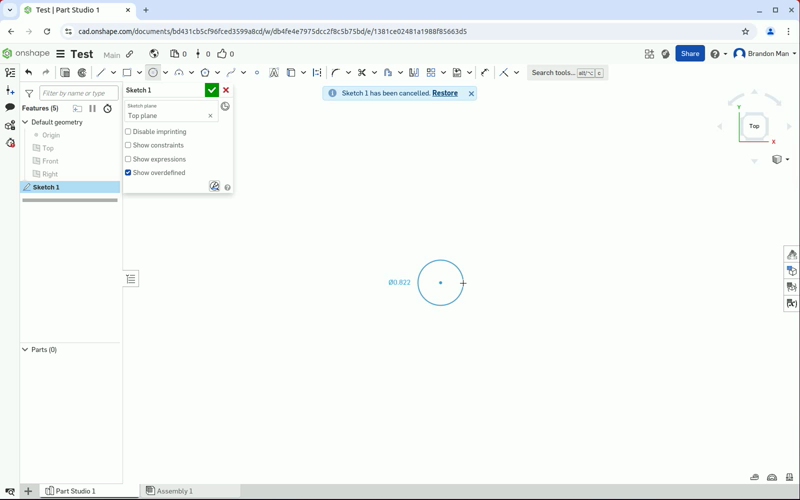
click(463, 282)
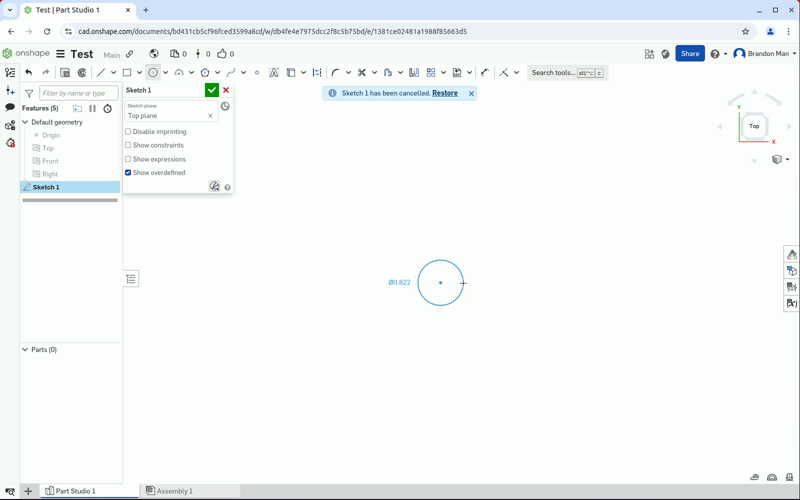
scroll(-6)
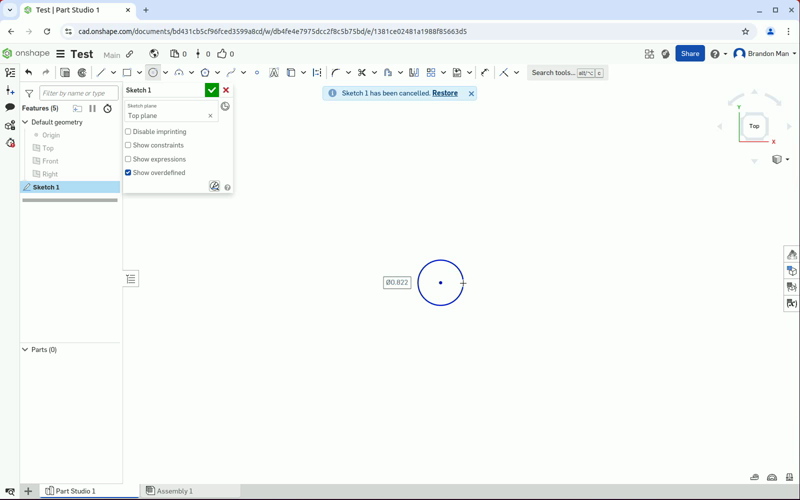
scroll(-6)
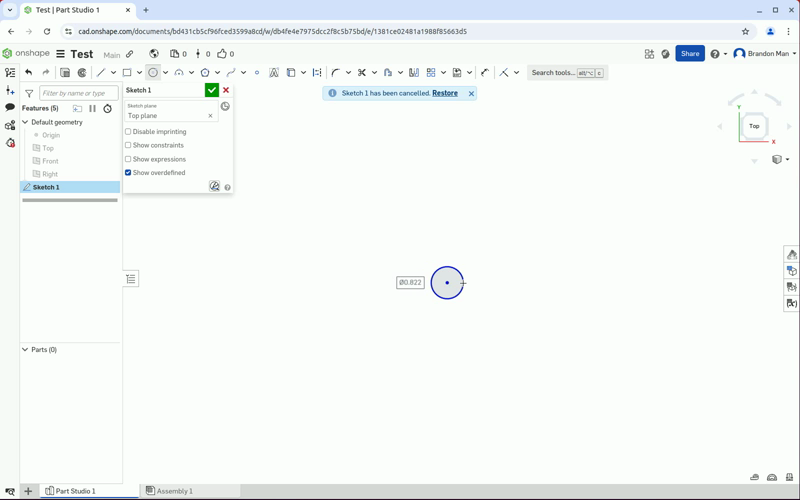
scroll(-6)
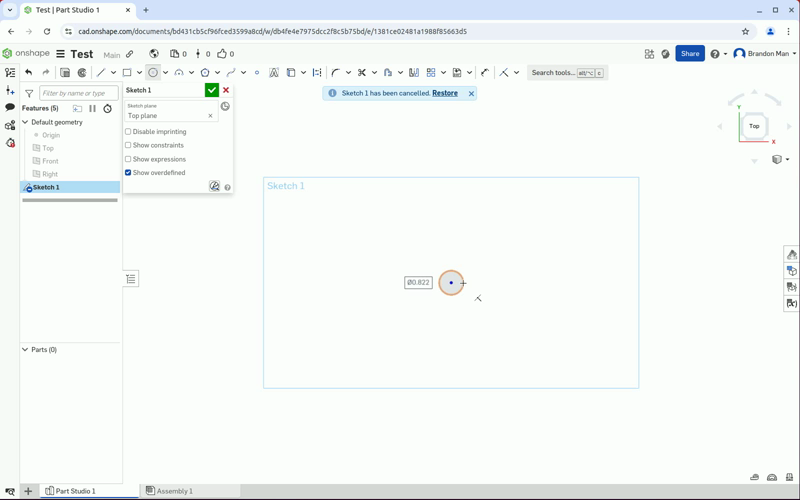
scroll(-6)
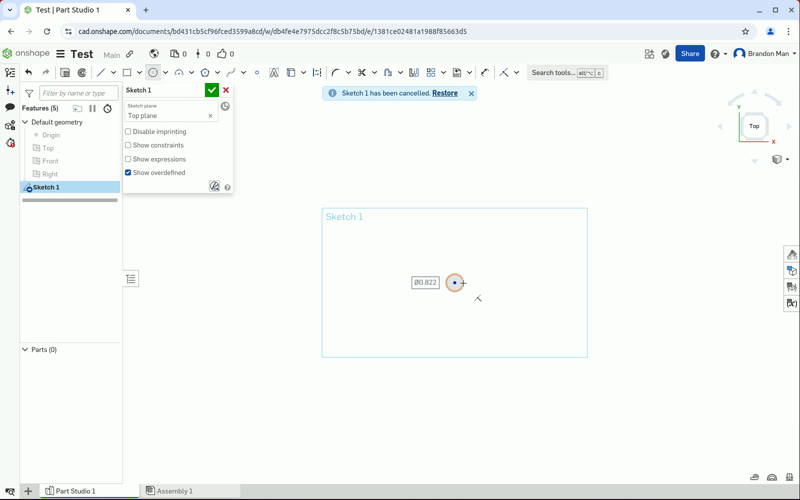
scroll(-6)
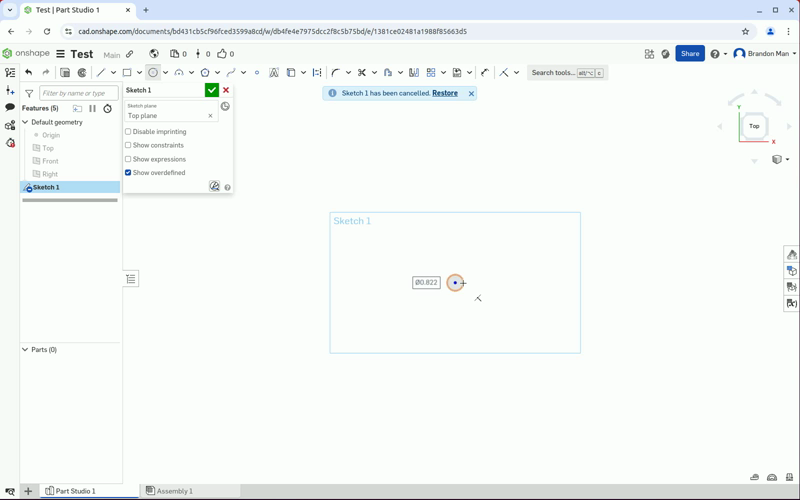
scroll(-6)
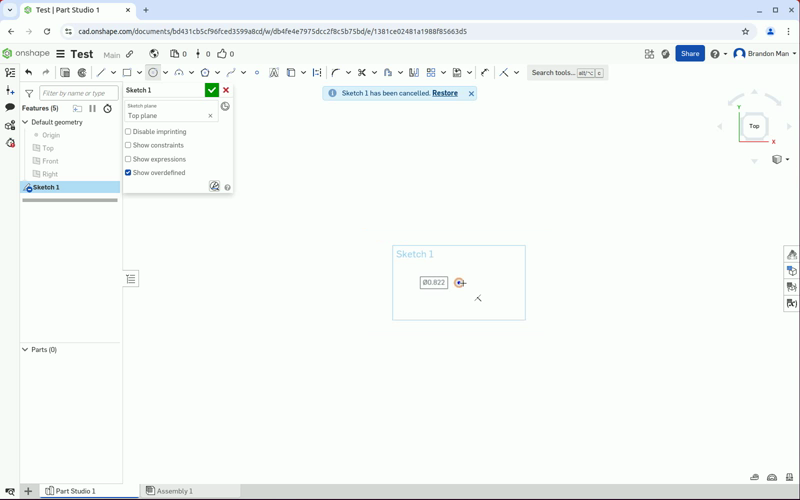
scroll(-6)
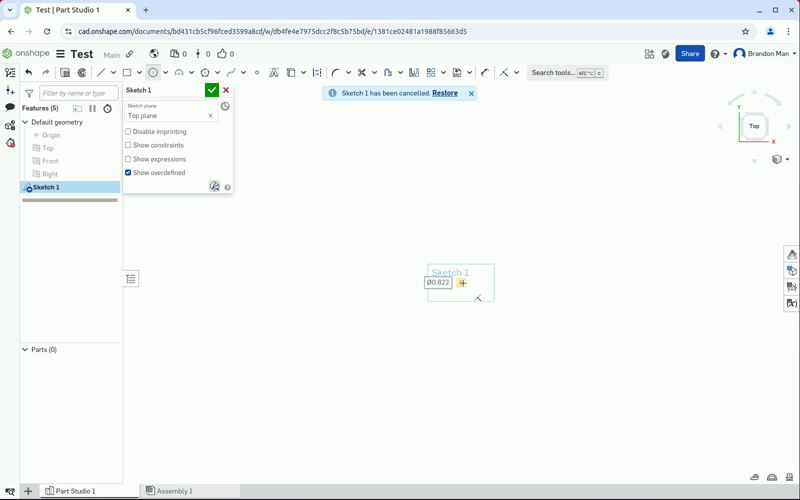
key(esc)
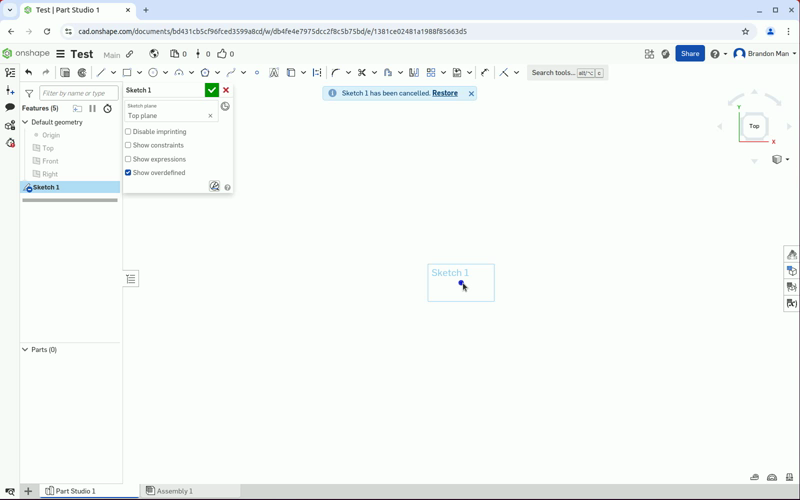
key(c)
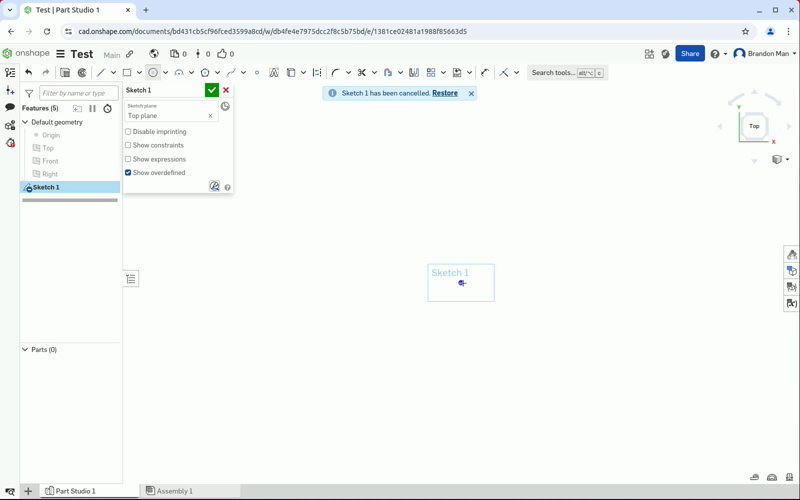
key_down(shift)
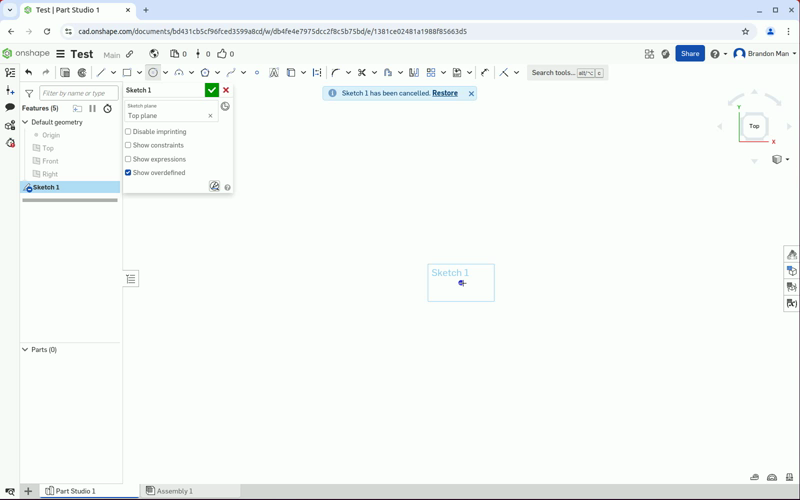
mouse_move(461, 282)
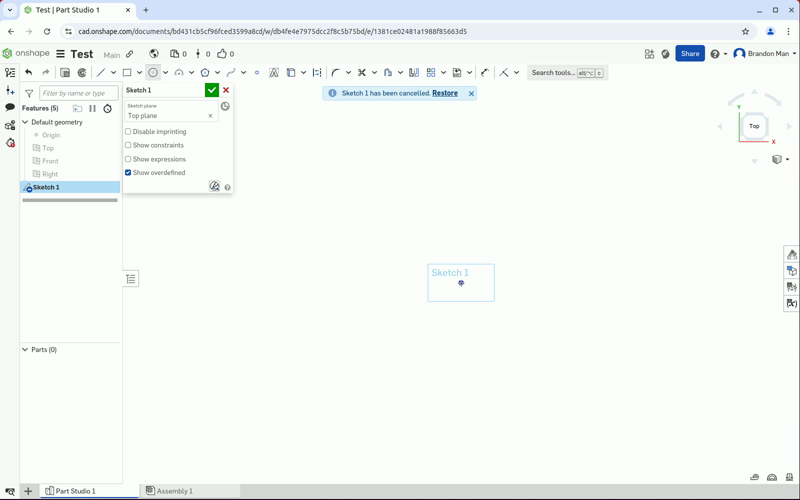
scroll(6)
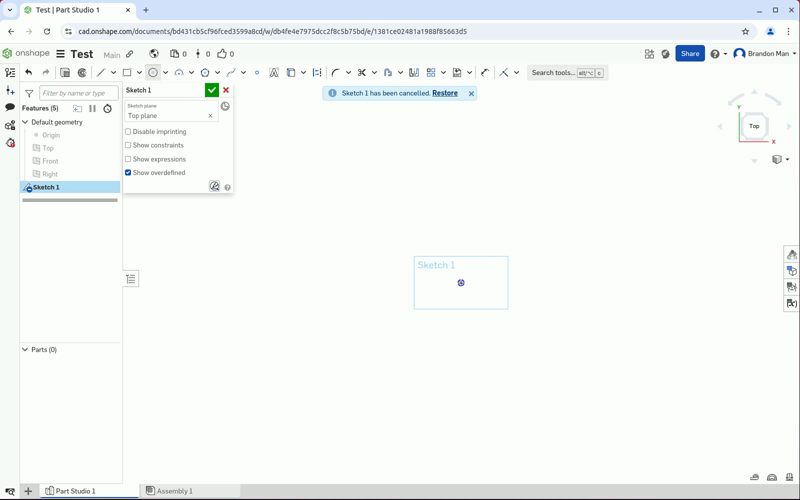
scroll(6)
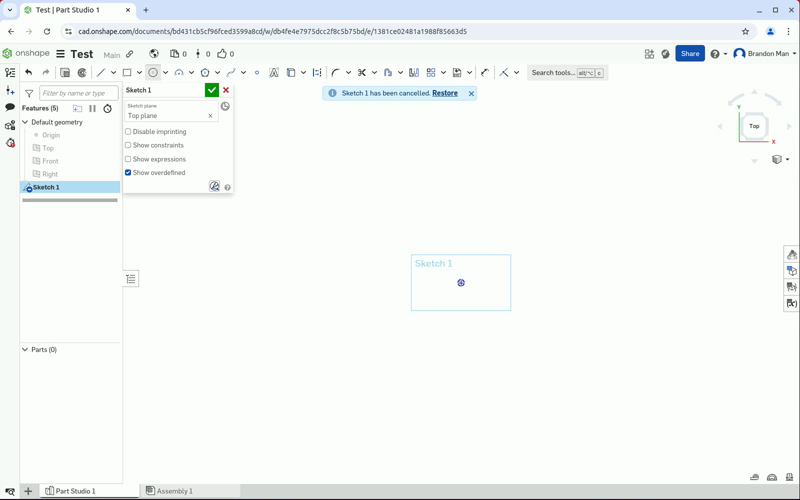
scroll(6)
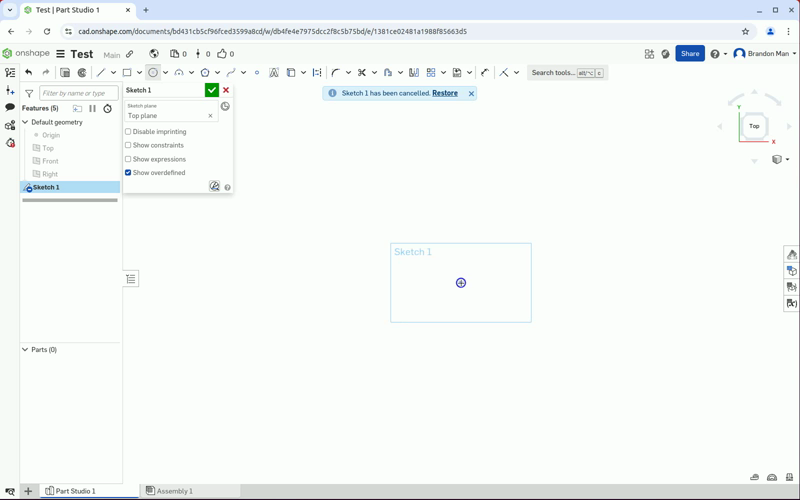
scroll(6)
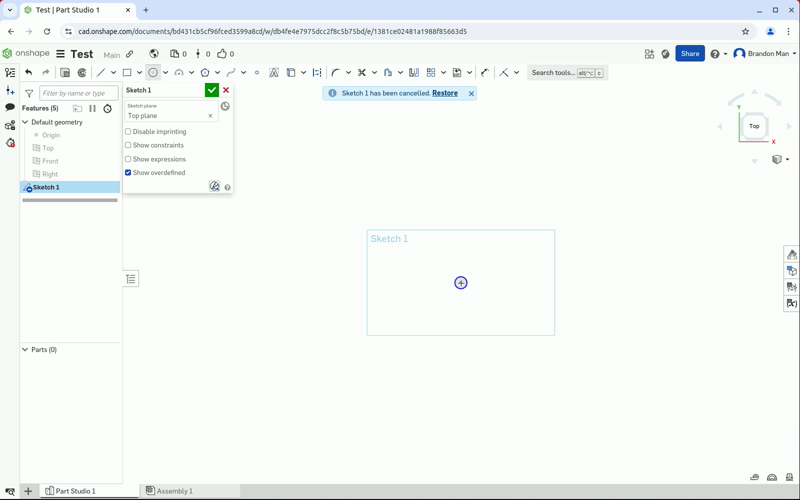
scroll(6)
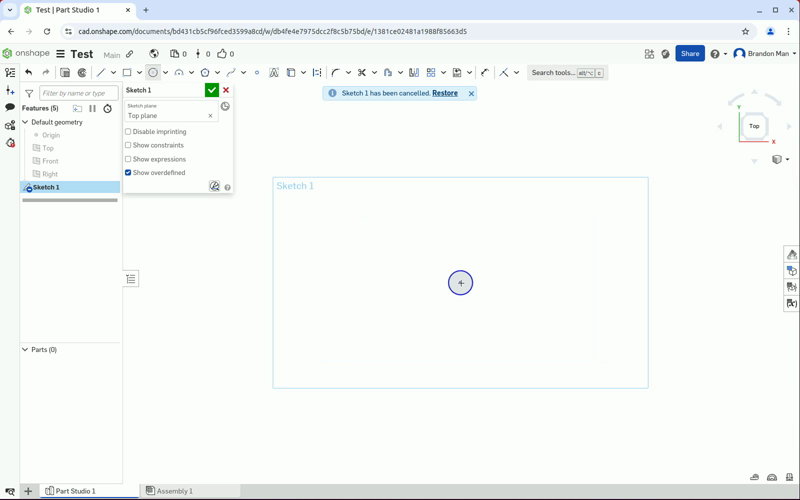
scroll(6)
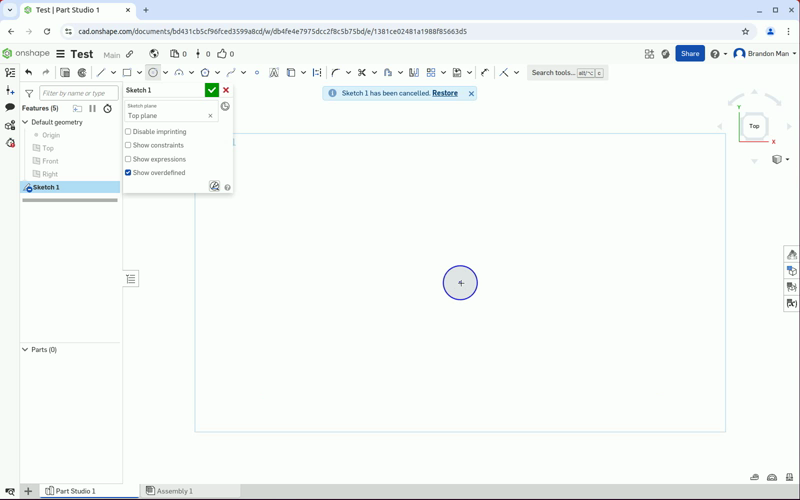
scroll(6)
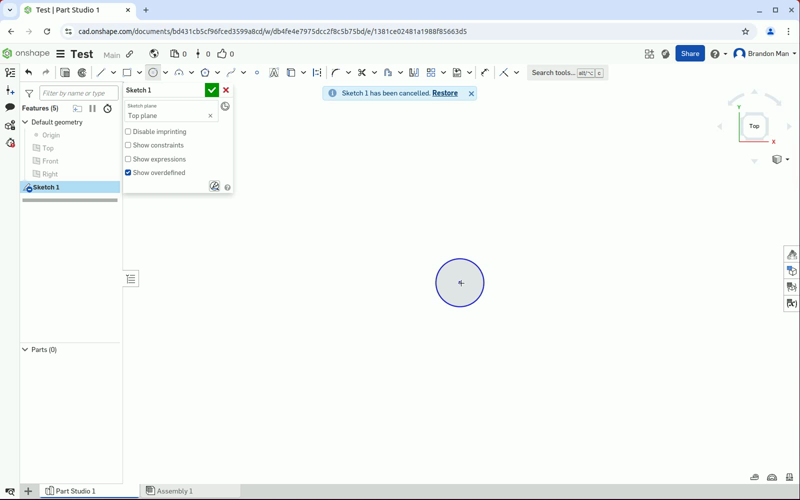
click(461, 282)
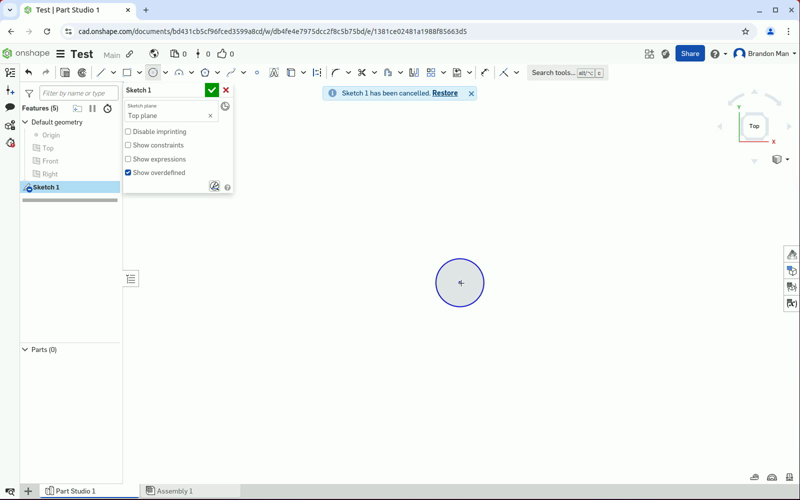
scroll(-6)
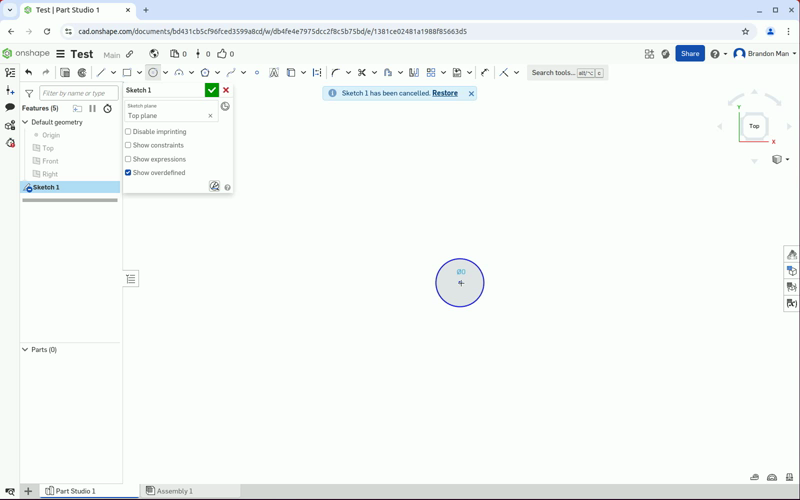
scroll(-6)
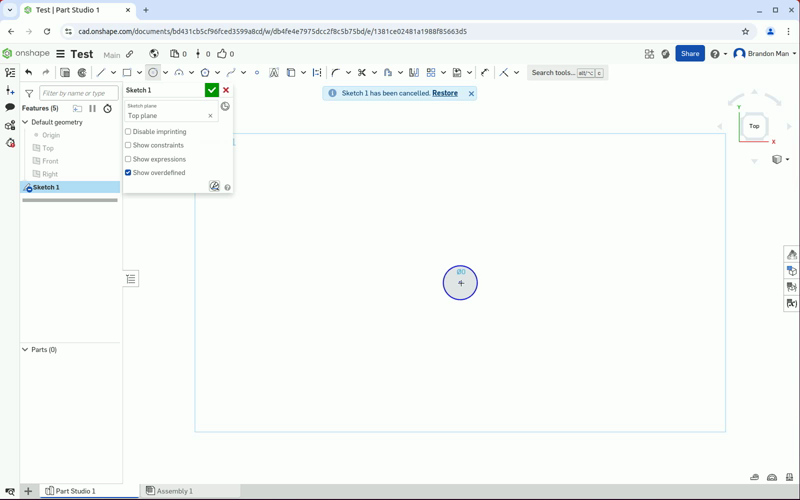
scroll(-6)
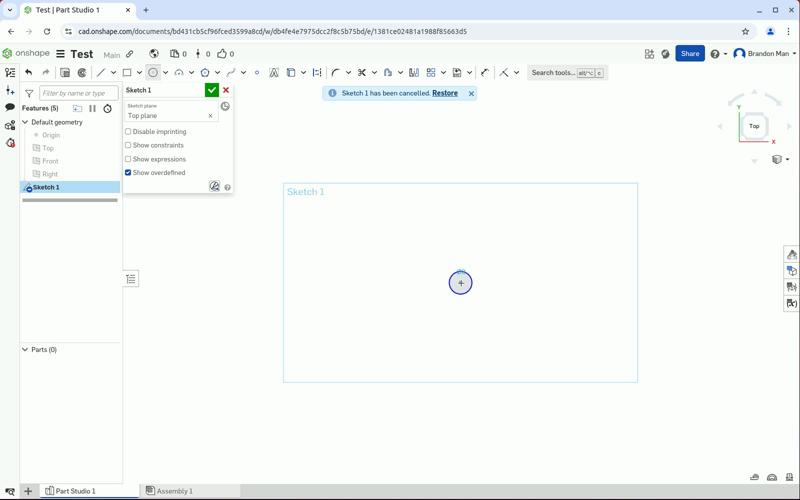
scroll(-6)
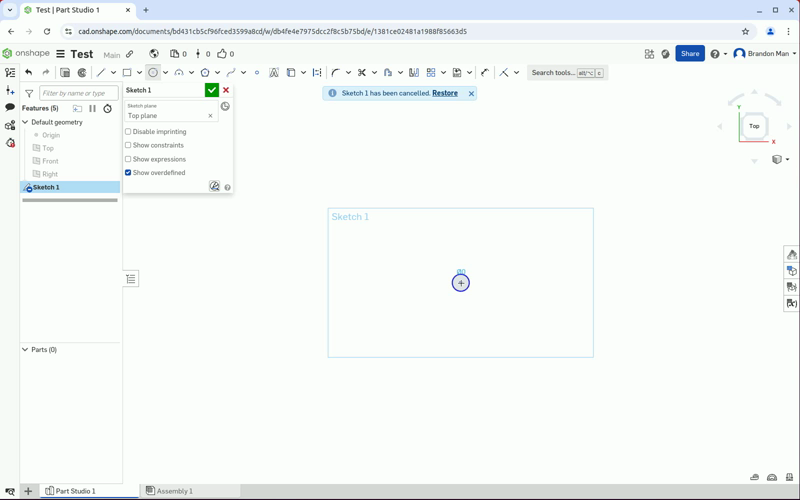
scroll(-6)
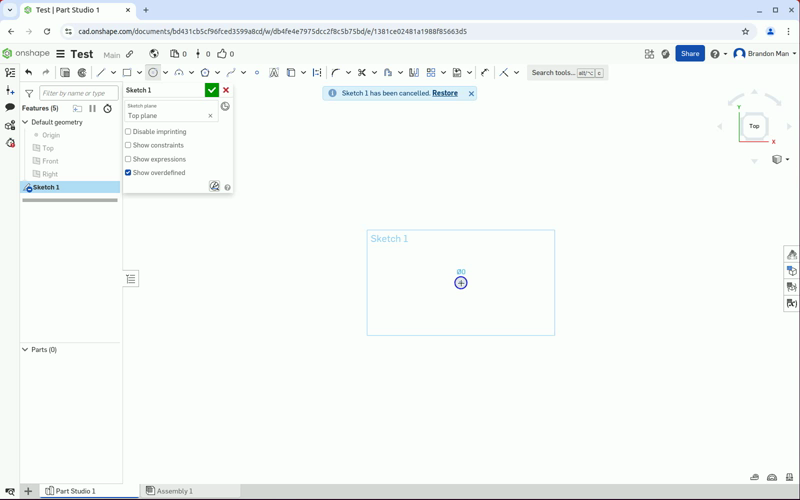
scroll(-6)
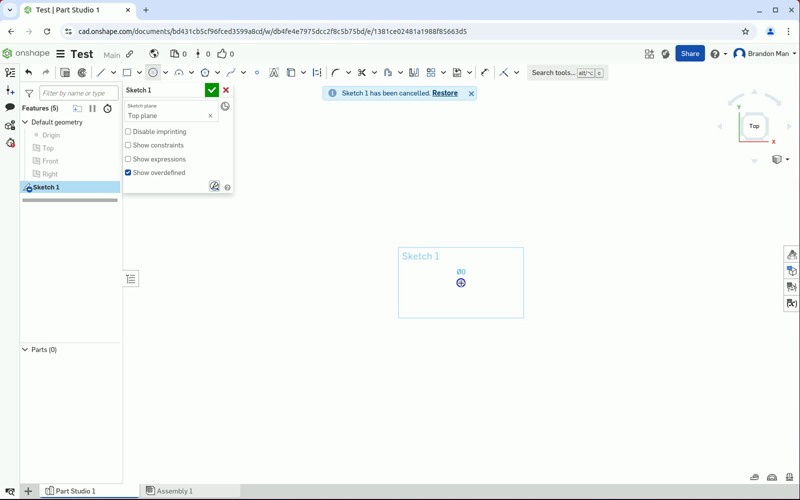
scroll(-6)
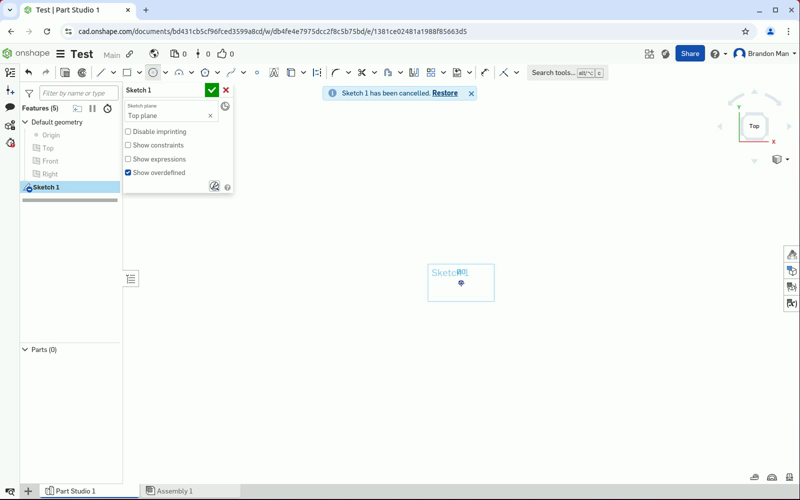
key_up(shift)
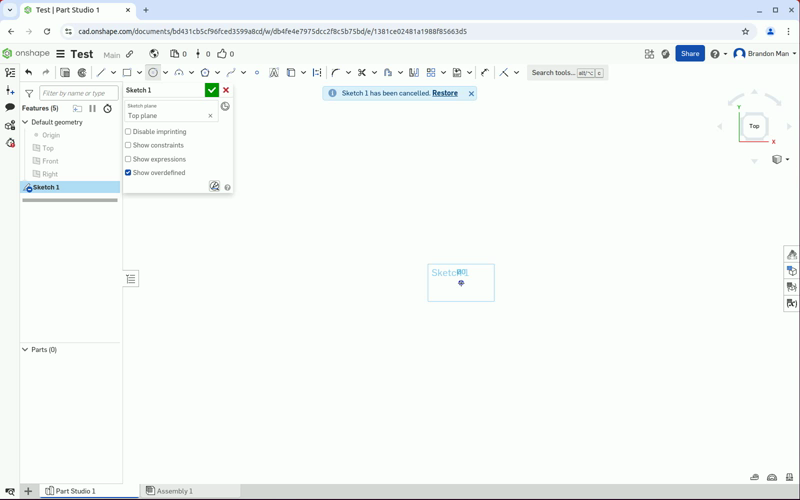
mouse_move(462, 282)
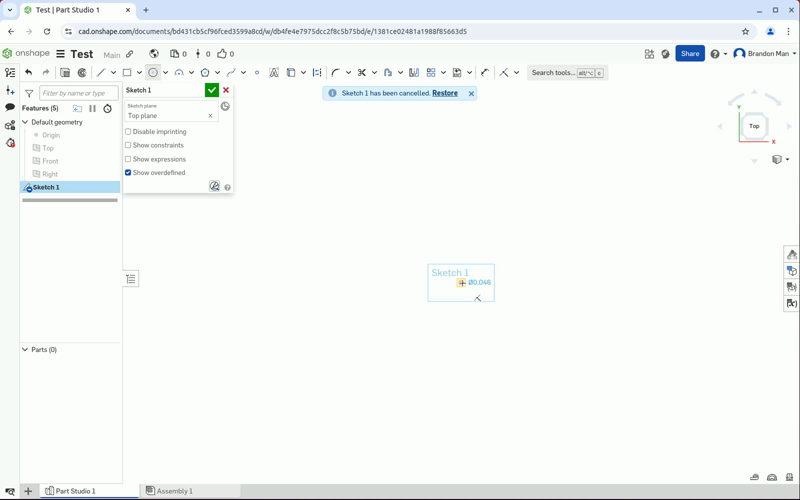
scroll(6)
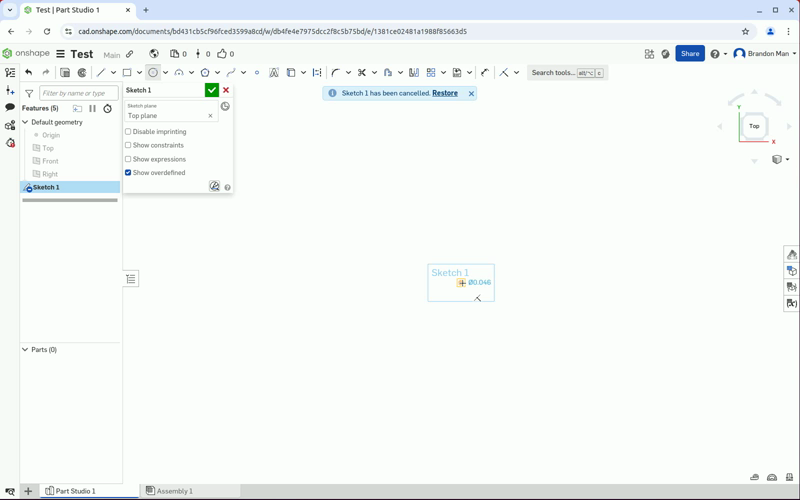
scroll(6)
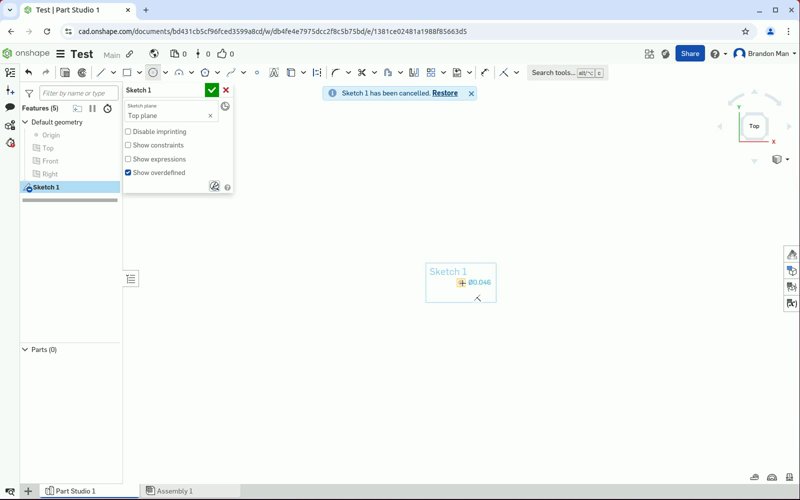
scroll(6)
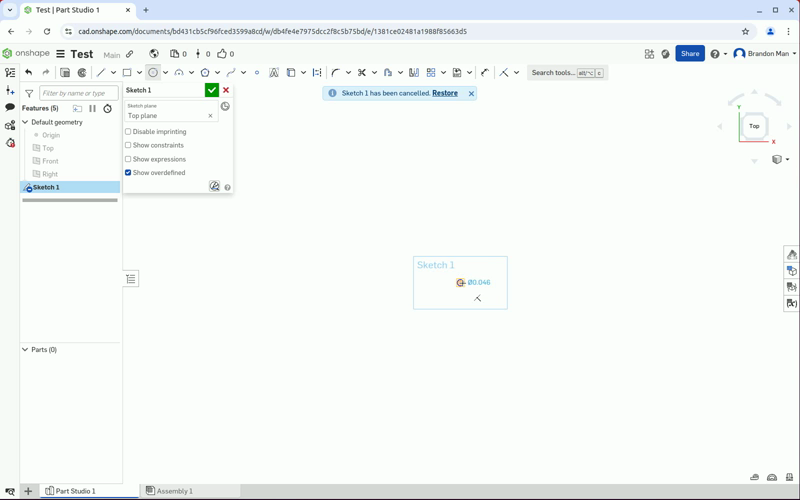
scroll(6)
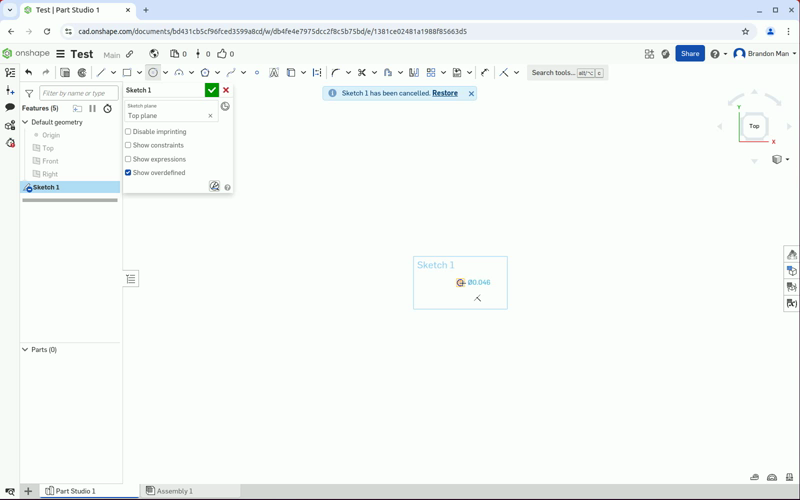
scroll(6)
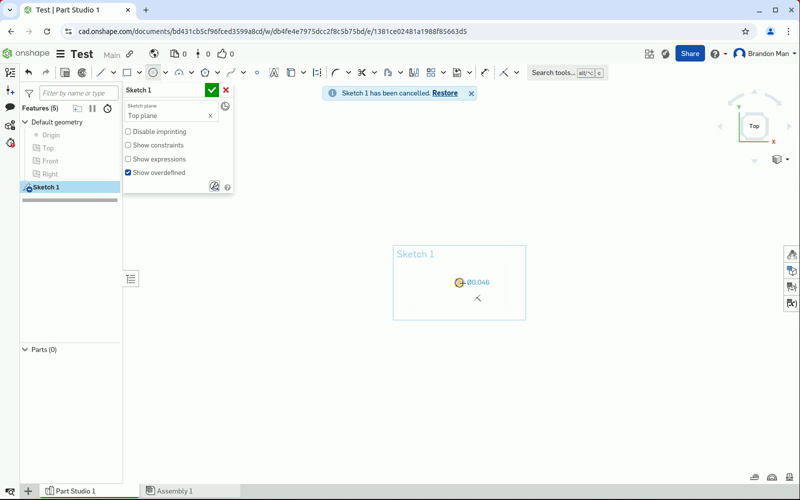
scroll(6)
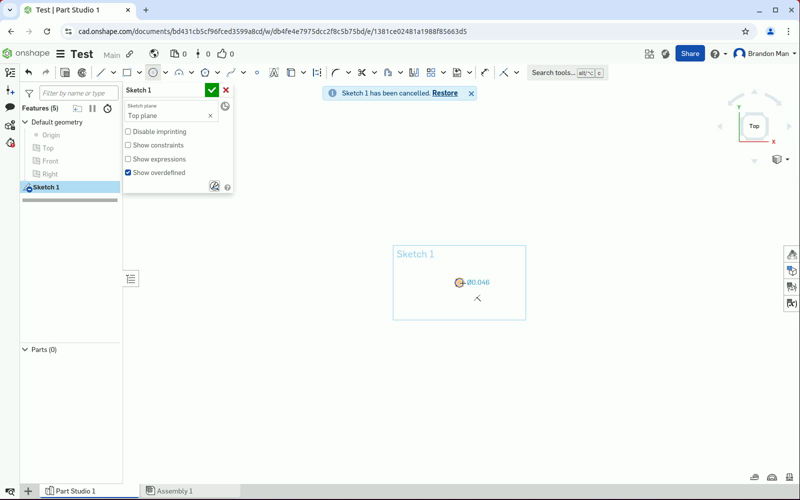
scroll(6)
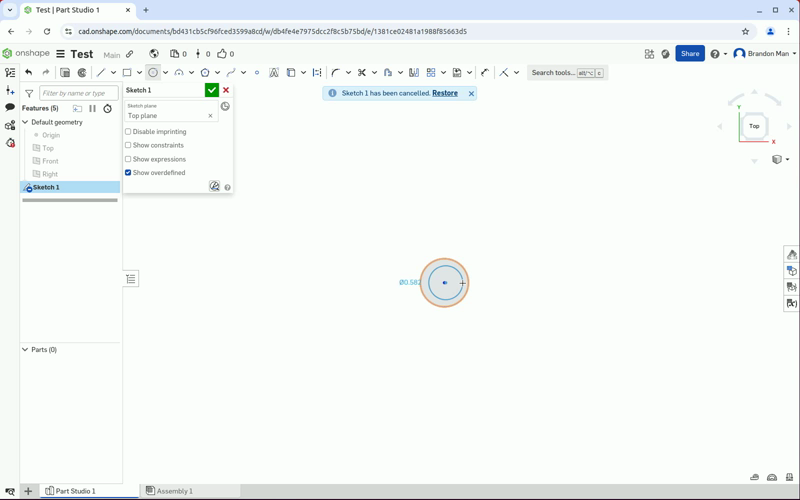
click(462, 282)
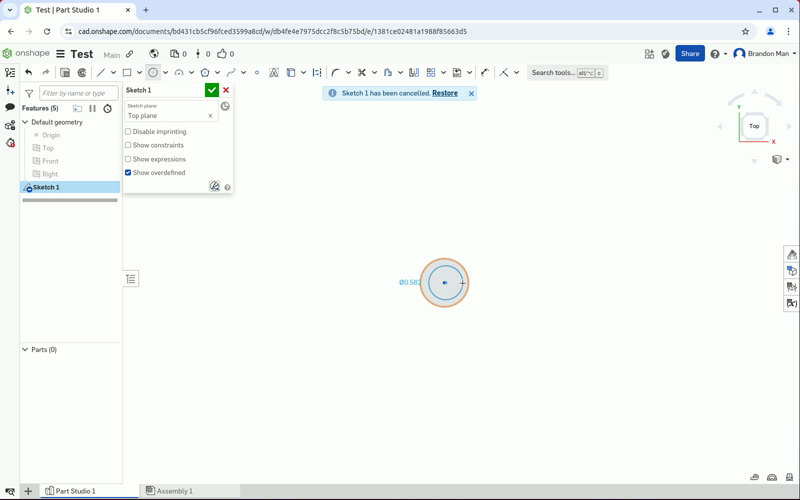
scroll(-6)
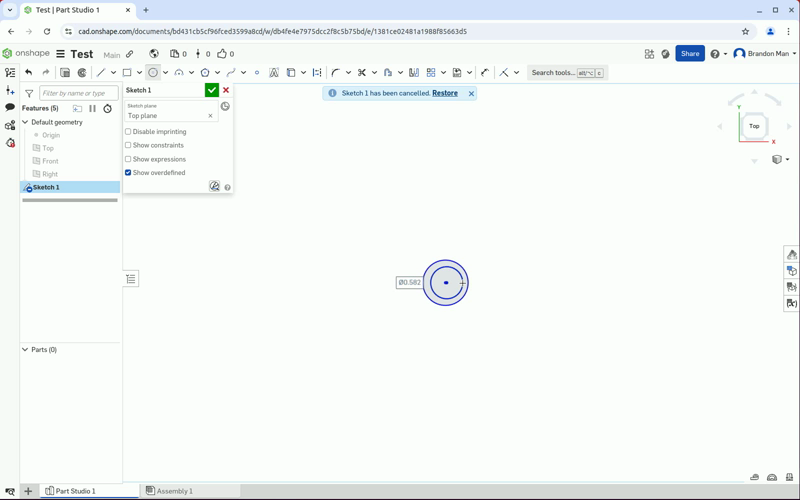
scroll(-6)
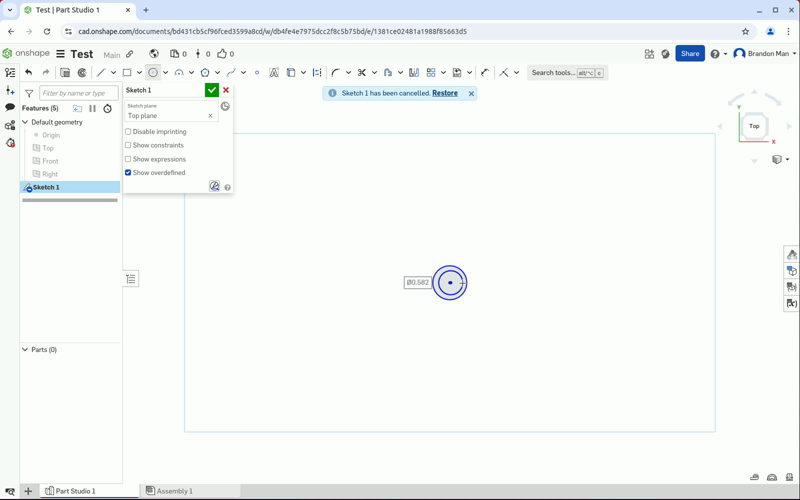
scroll(-6)
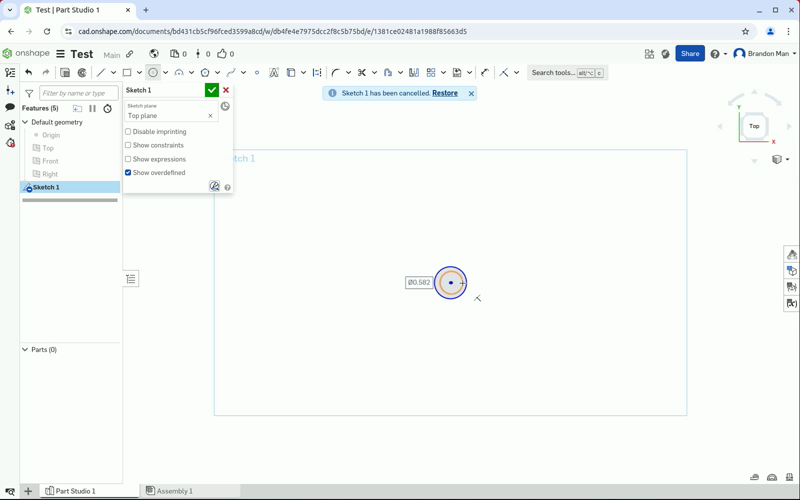
scroll(-6)
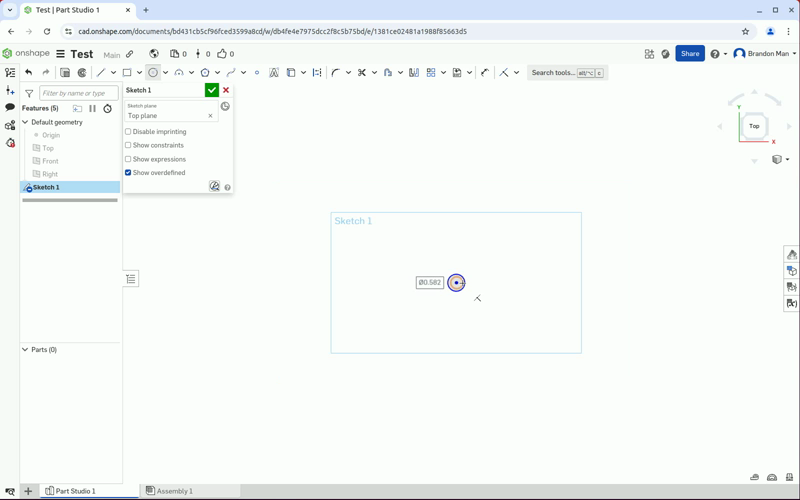
scroll(-6)
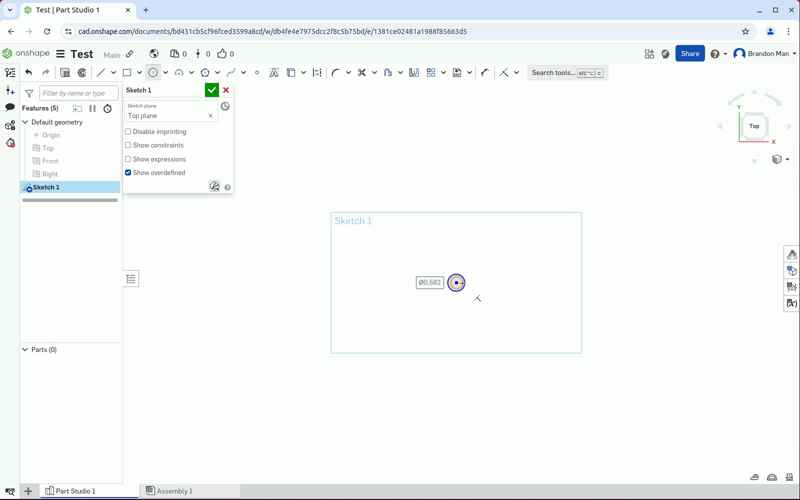
scroll(-6)
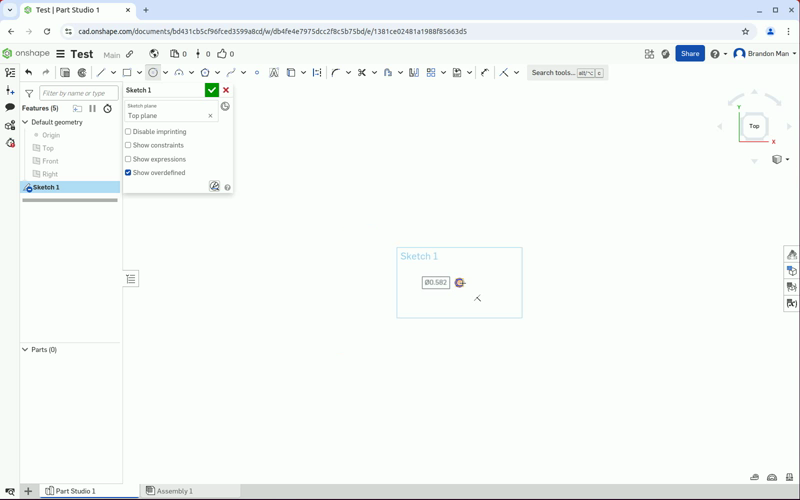
scroll(-6)
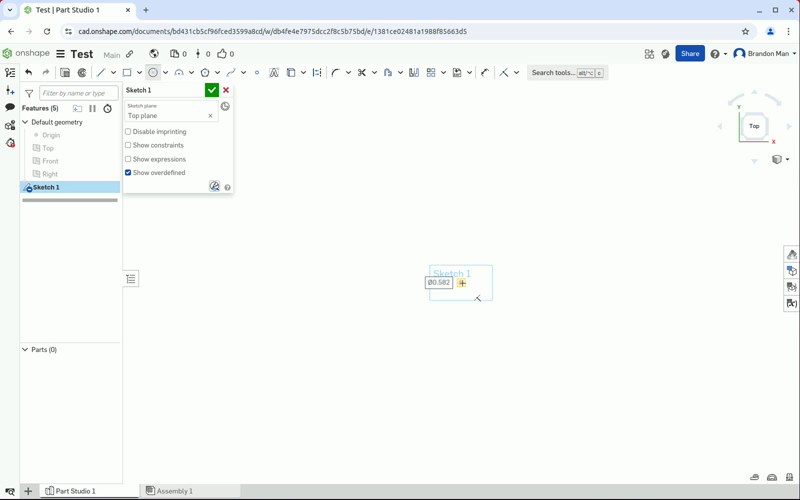
key(esc)
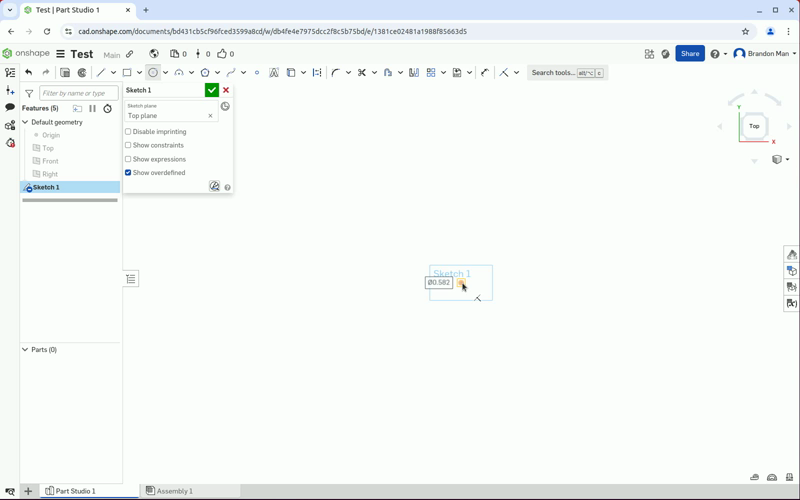
mouse_move(459, 283)
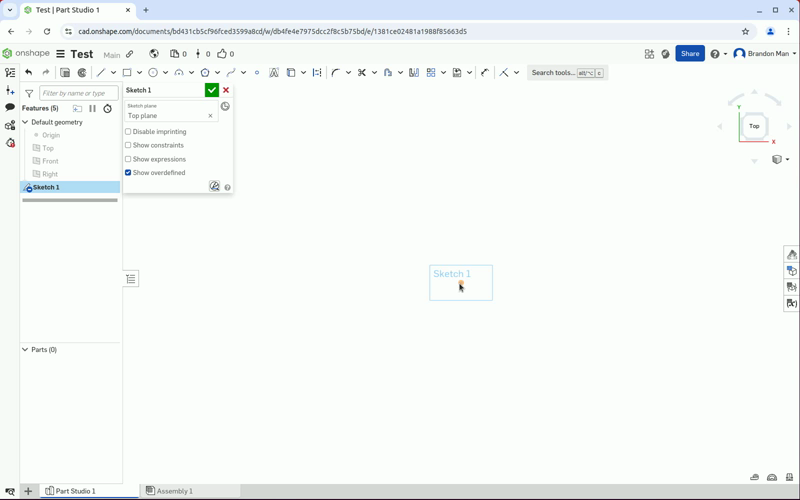
scroll(6)
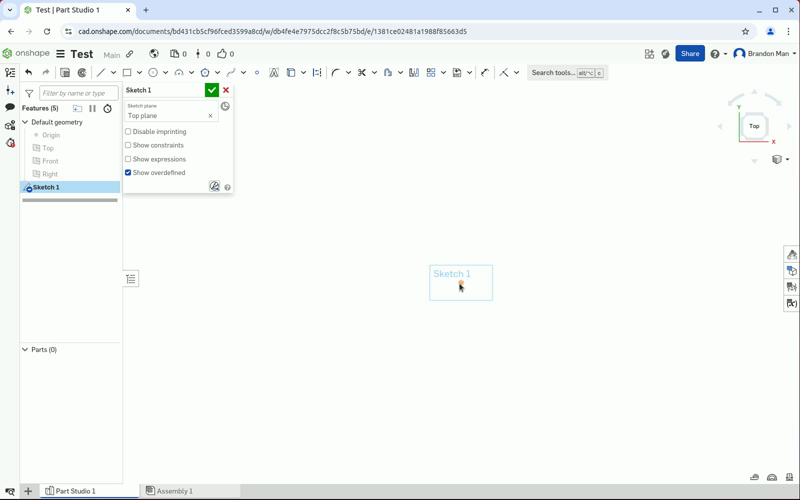
scroll(6)
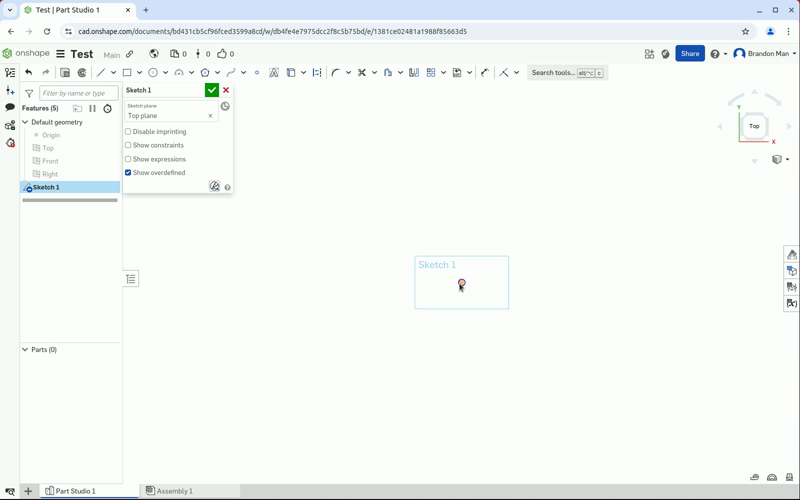
scroll(6)
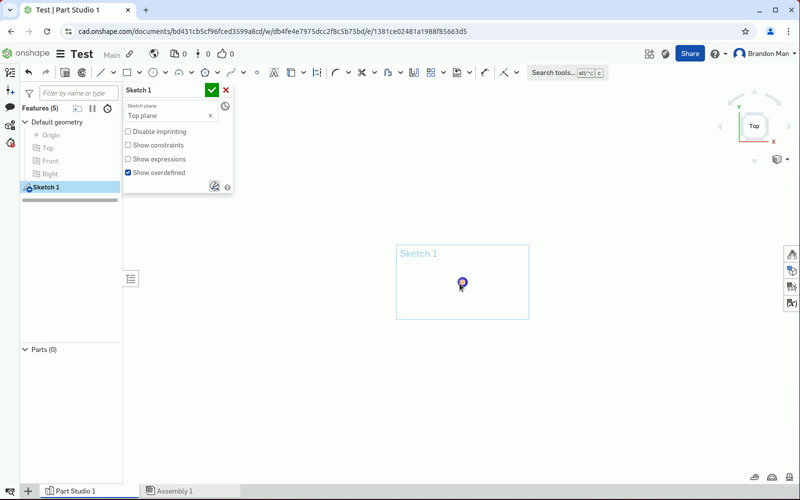
scroll(6)
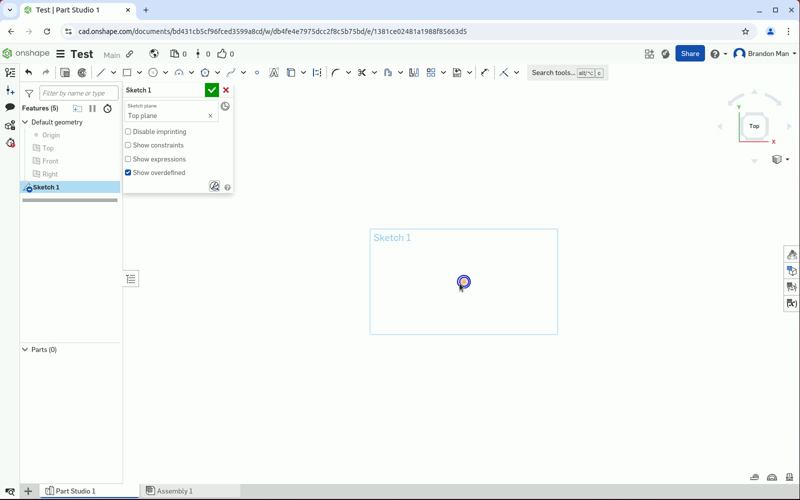
scroll(6)
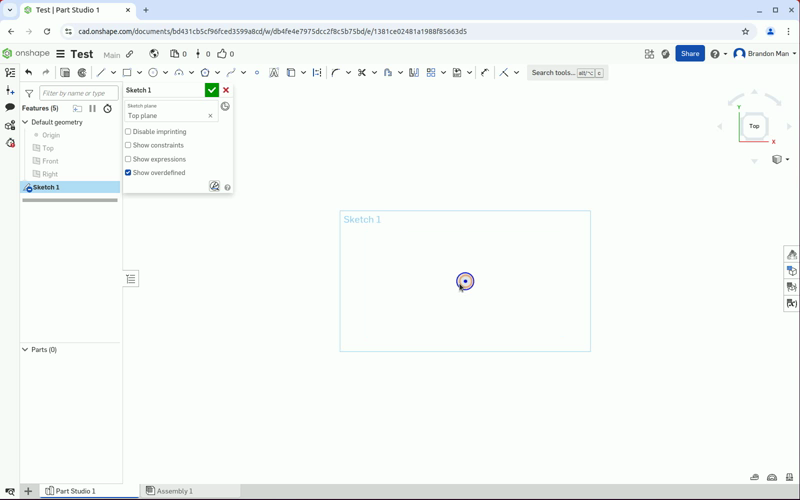
scroll(6)
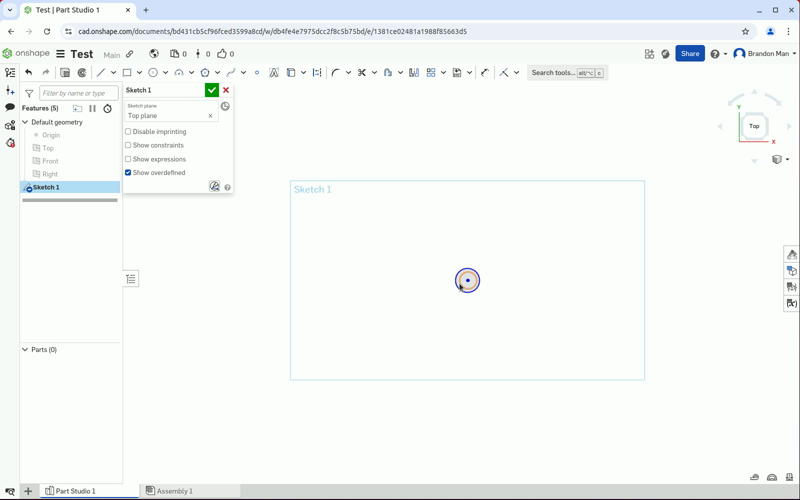
scroll(6)
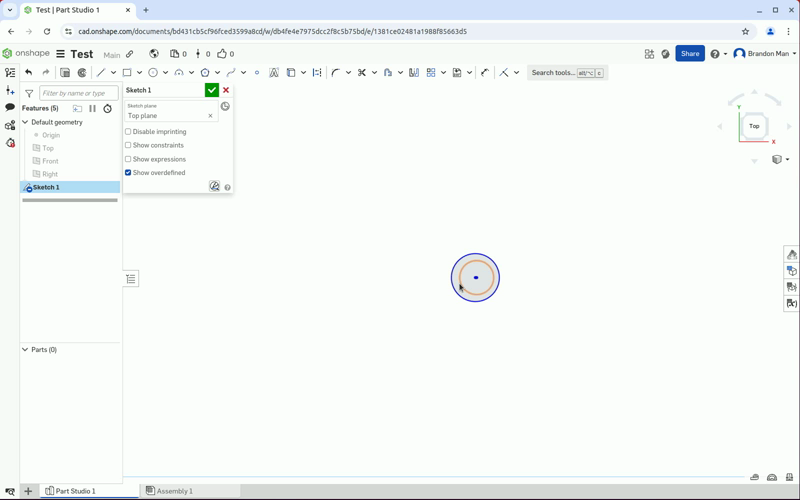
click(459, 283)
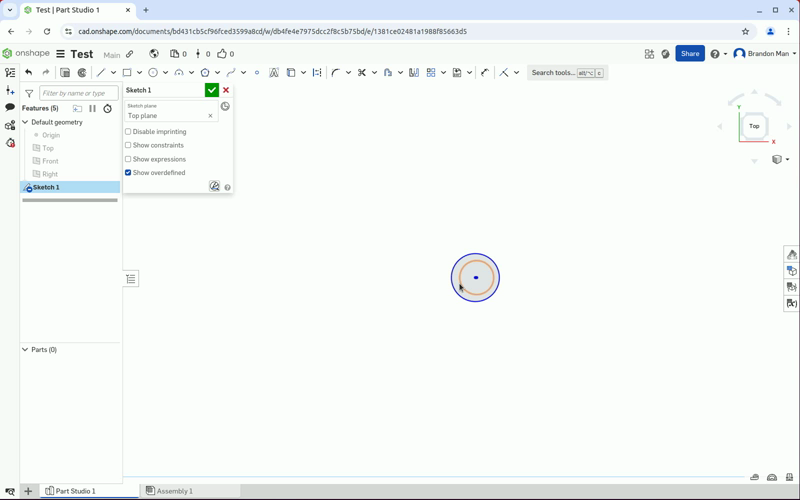
scroll(-6)
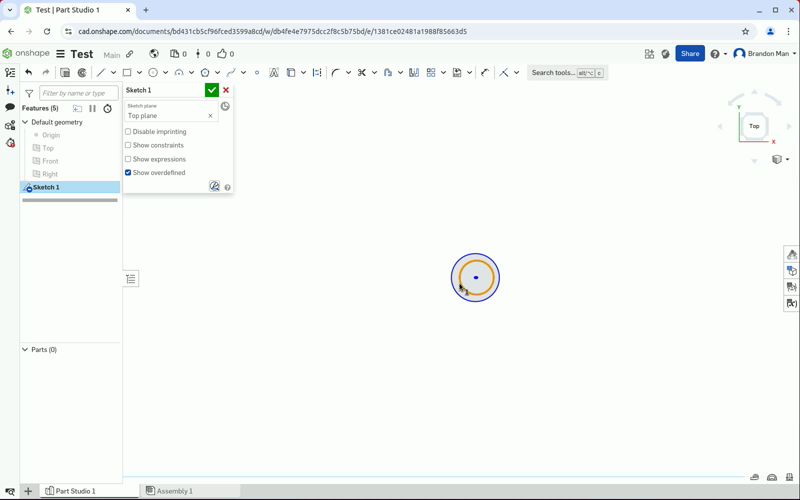
scroll(-6)
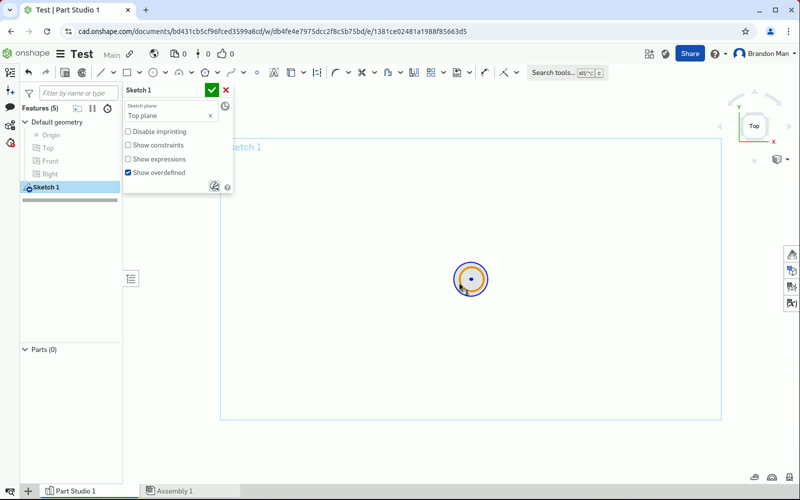
scroll(-6)
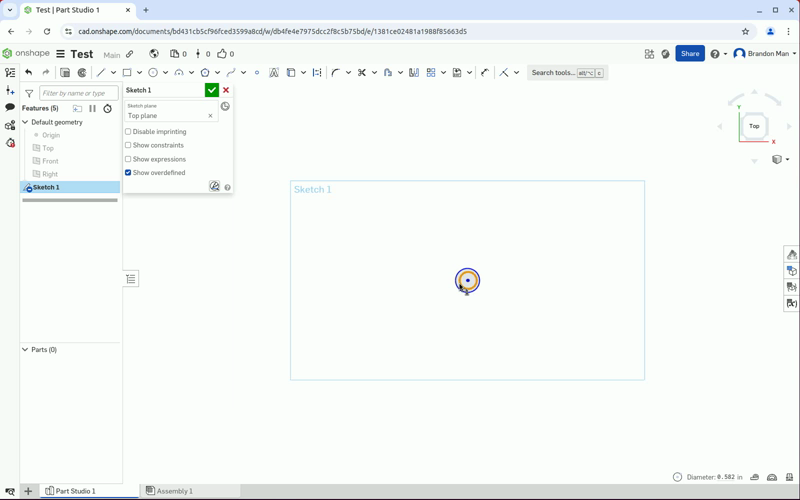
scroll(-6)
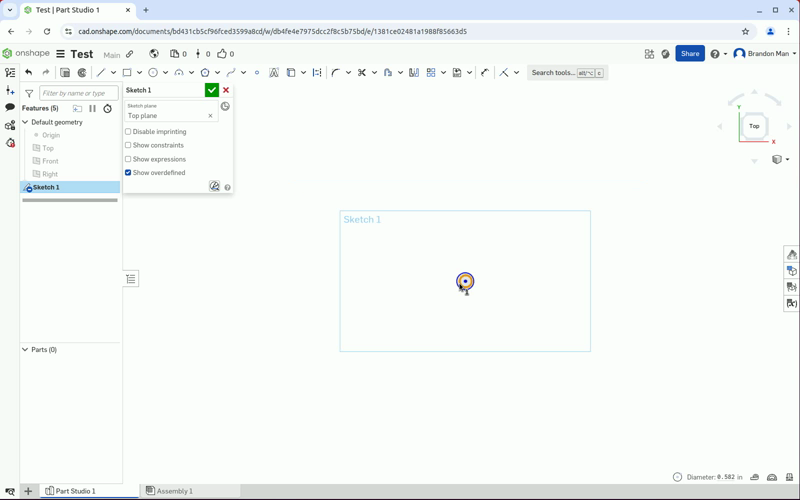
scroll(-6)
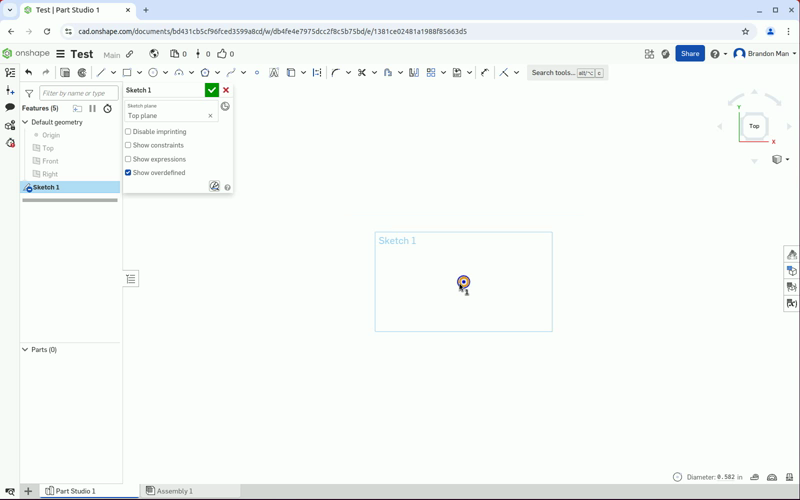
scroll(-6)
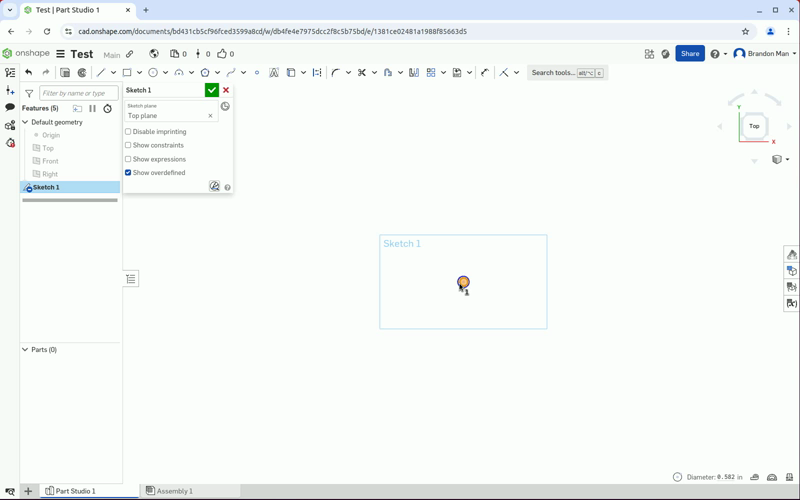
scroll(-6)
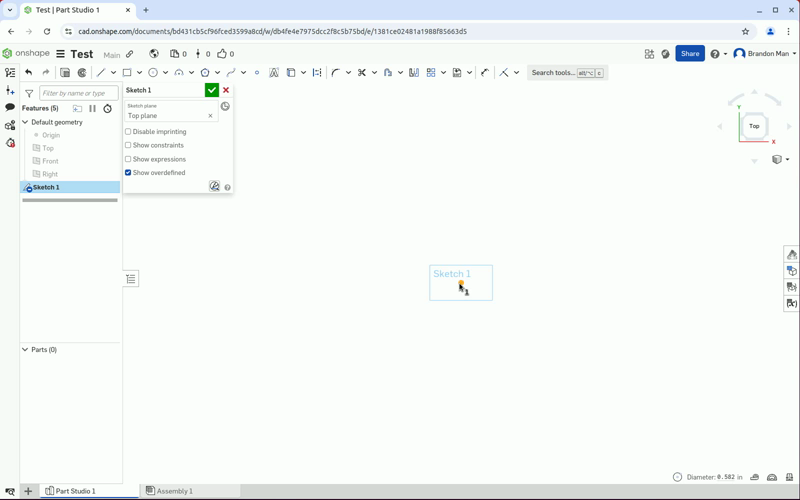
mouse_move(73, 352)
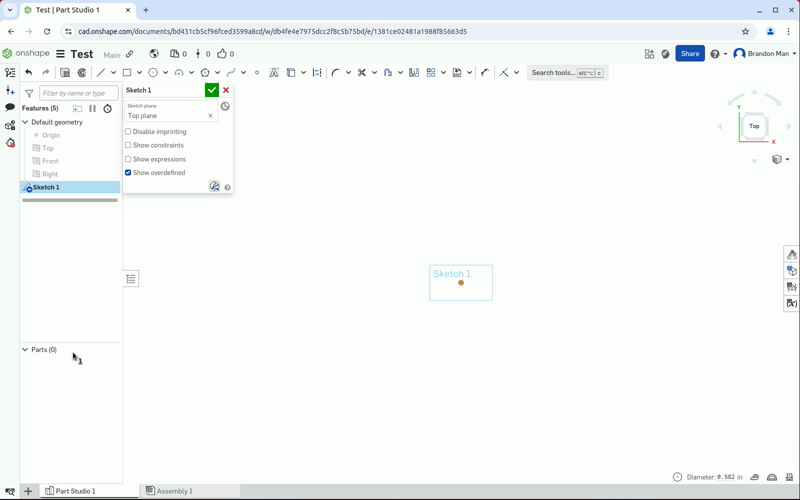
key(shift+y)
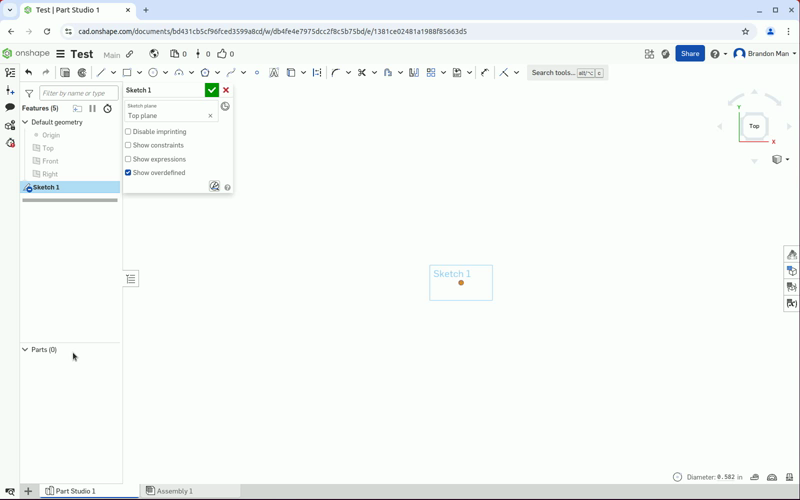
key(shift+e)
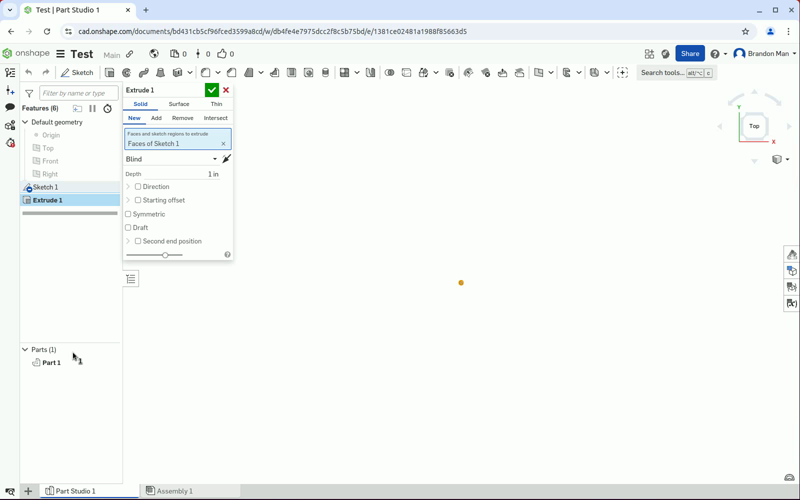
mouse_move(143, 106)
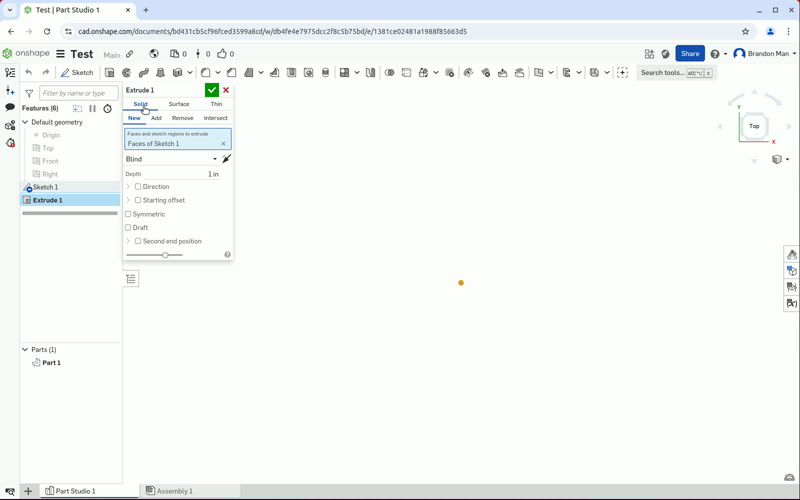
click(143, 106)
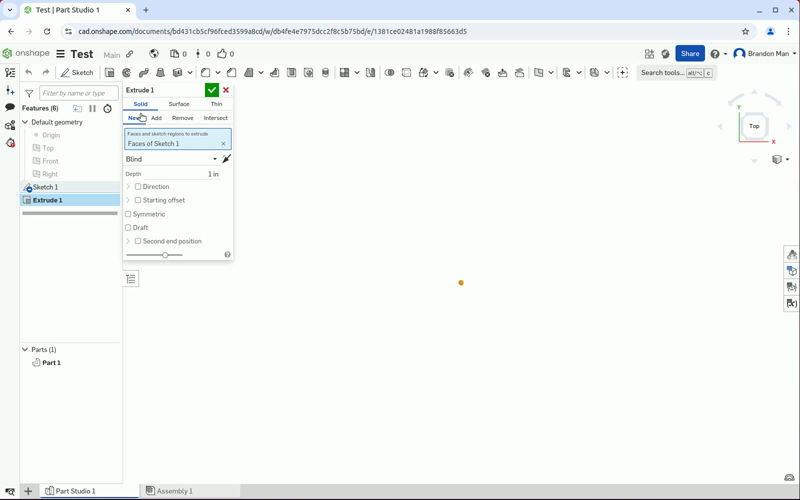
mouse_move(137, 120)
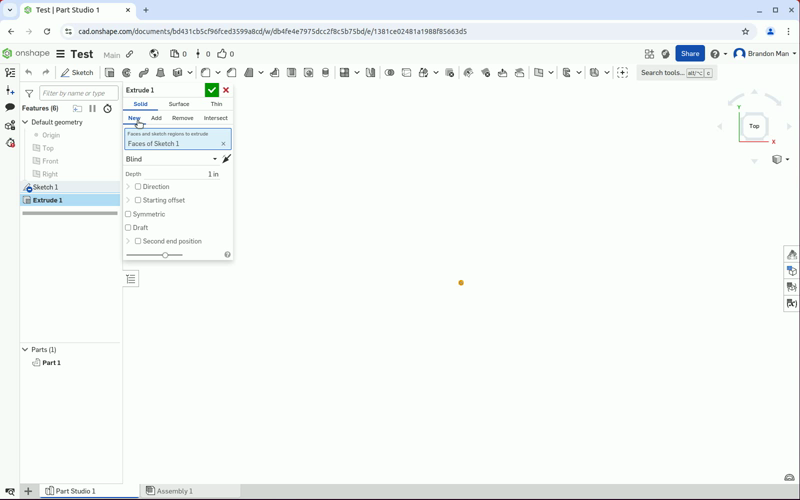
click(137, 120)
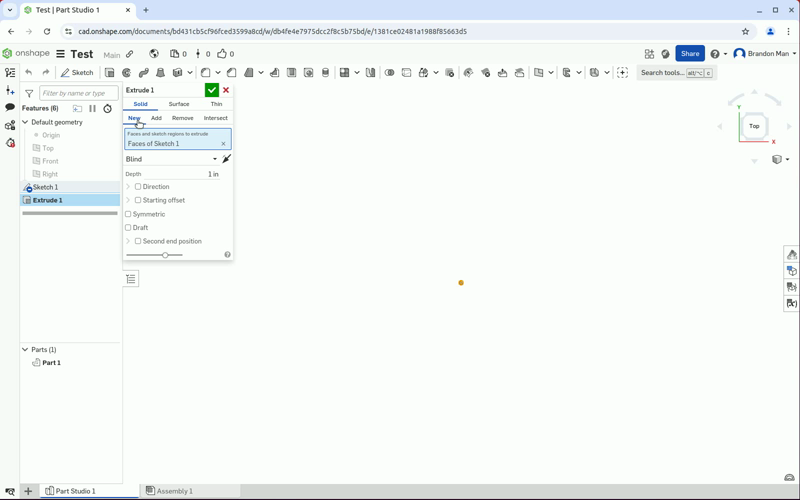
key(tab, 4)
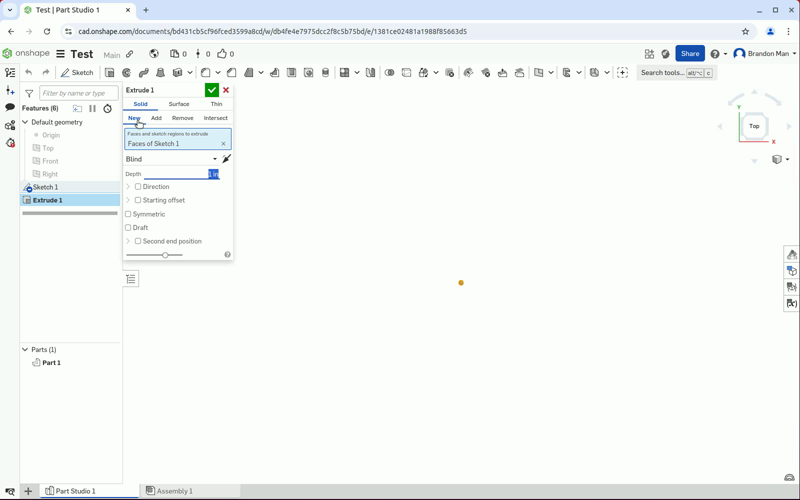
text(23.108)
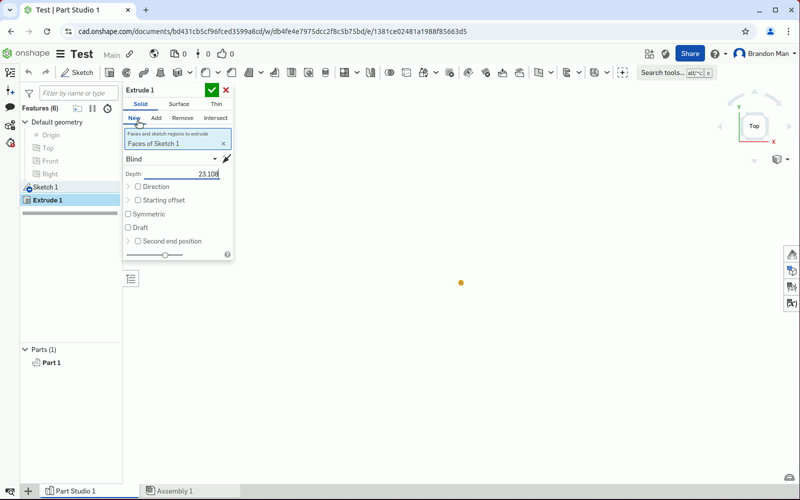
key(enter)
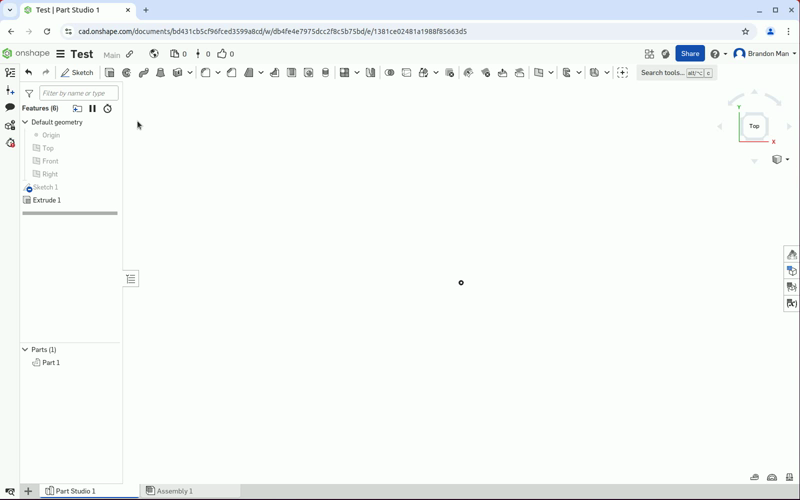
key(shift+h)
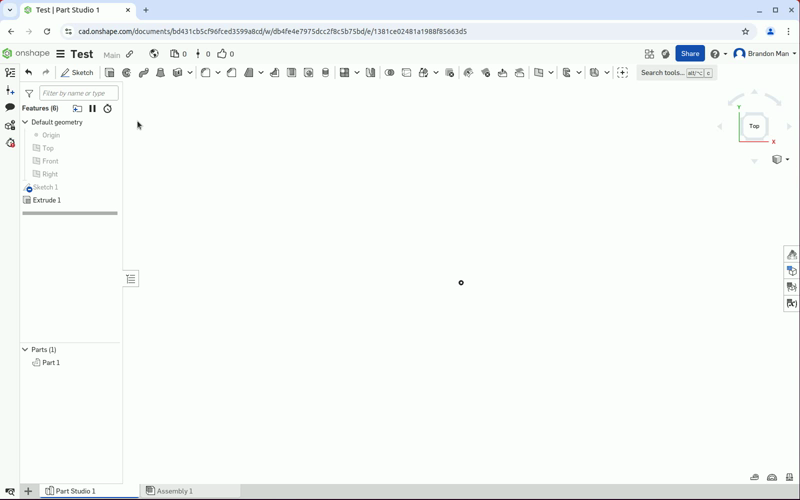
key(shift+h)
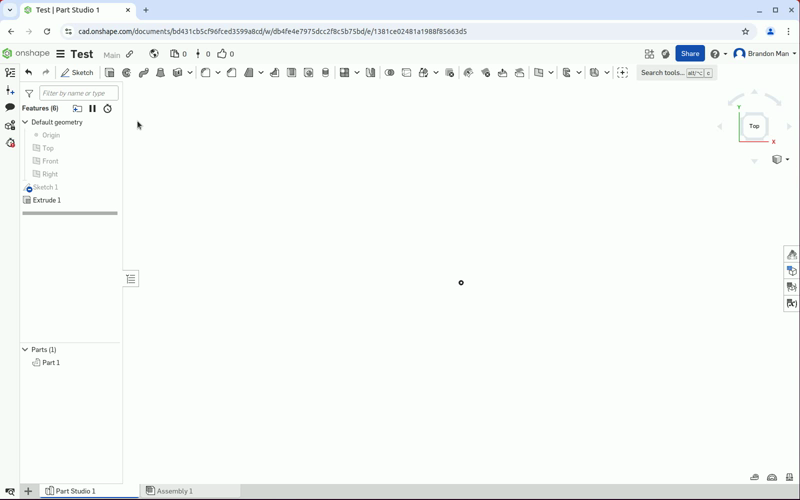
mouse_move(73, 189)
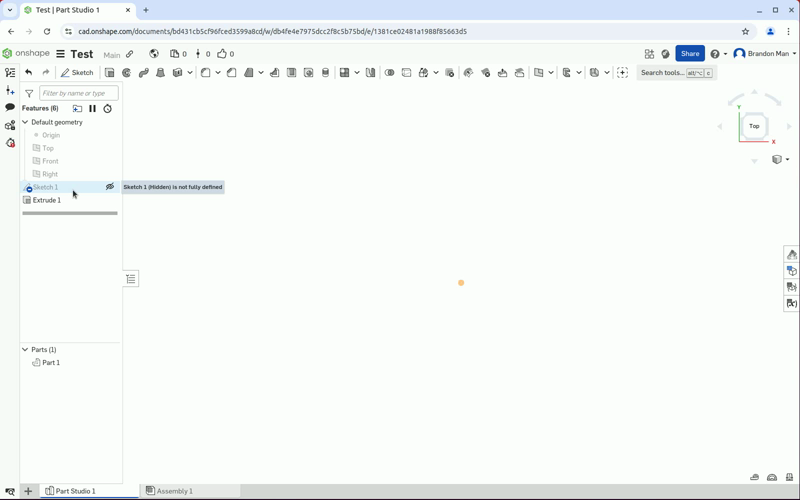
click(73, 189)
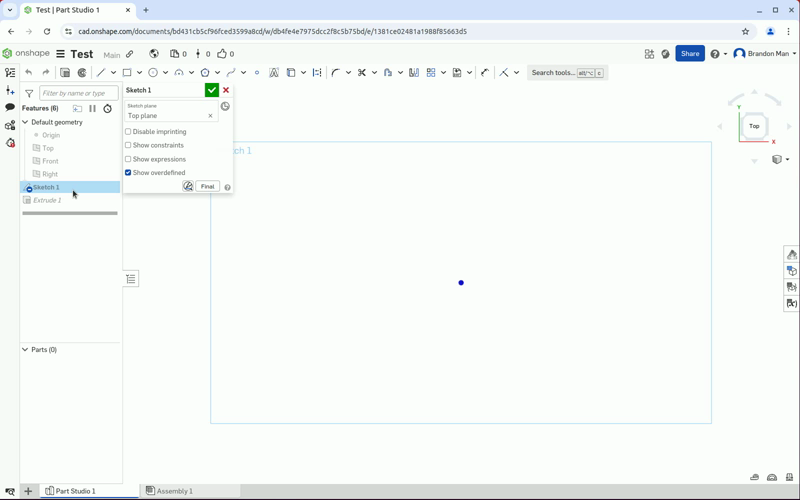
mouse_move(229, 92)
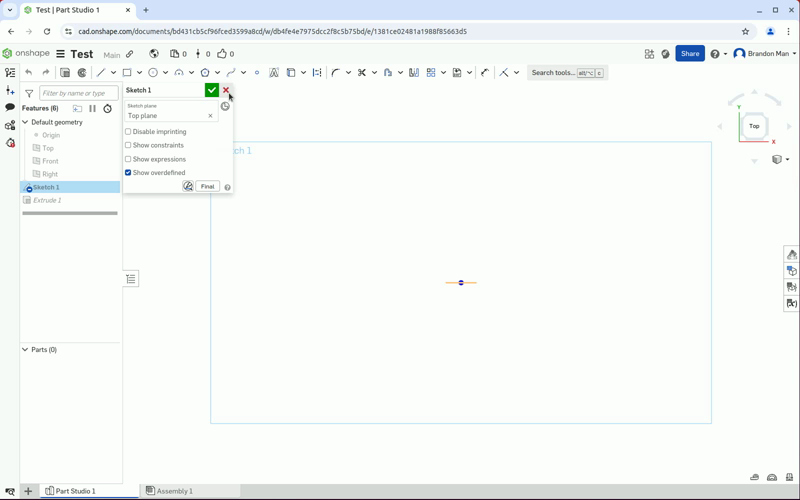
click(229, 92)
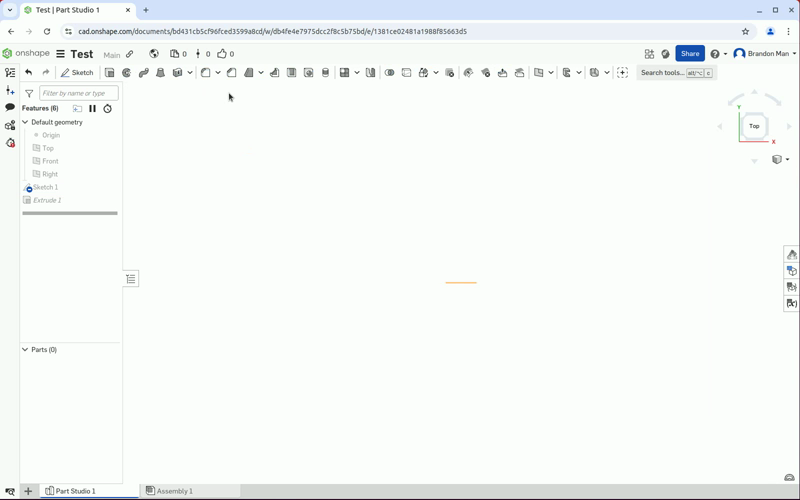
mouse_move(73, 352)
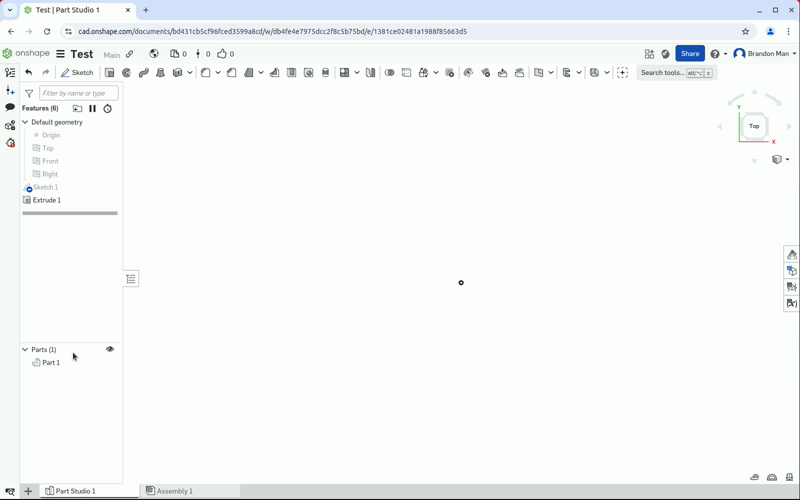
key(y)
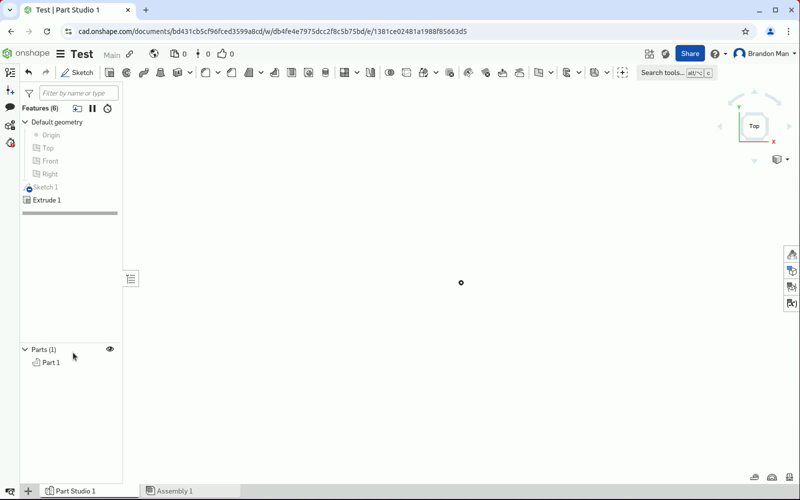
key(shift+p)
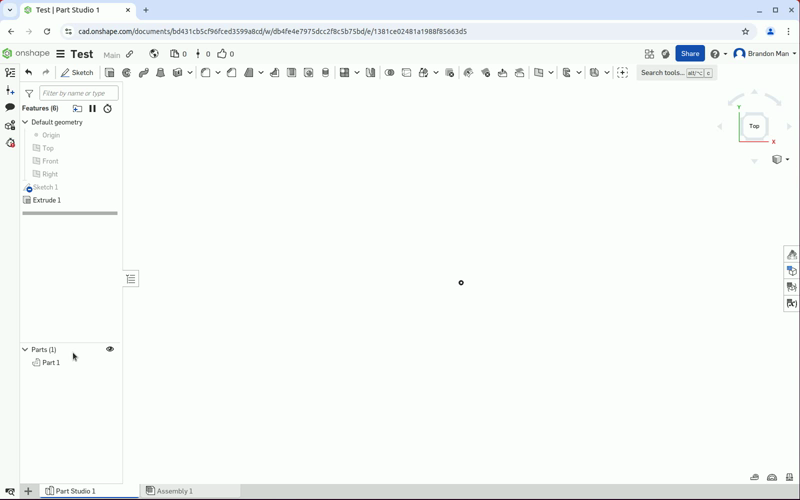
key(space)
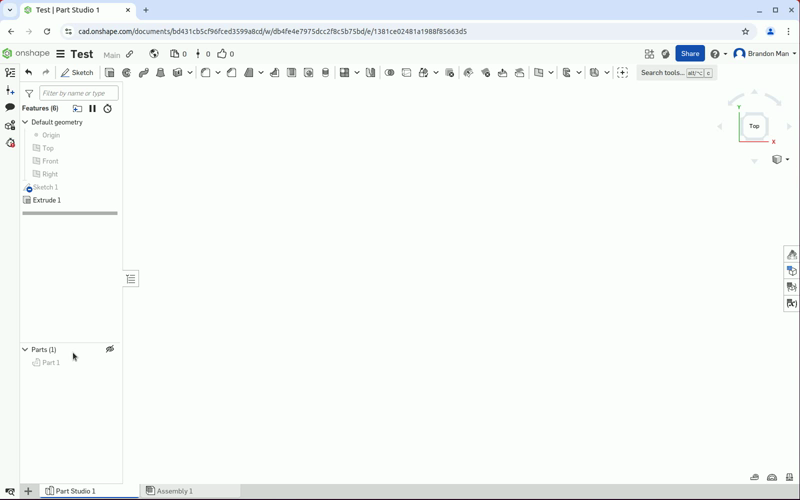
key_down(shift)
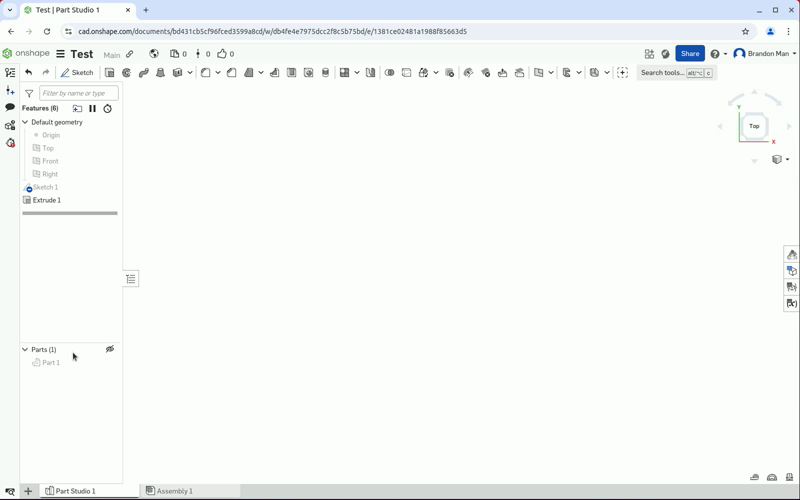
key(up)
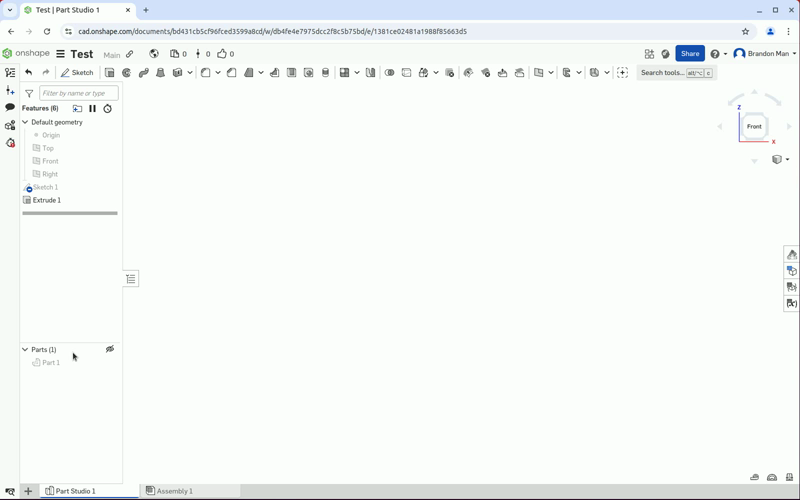
key_up(shift)
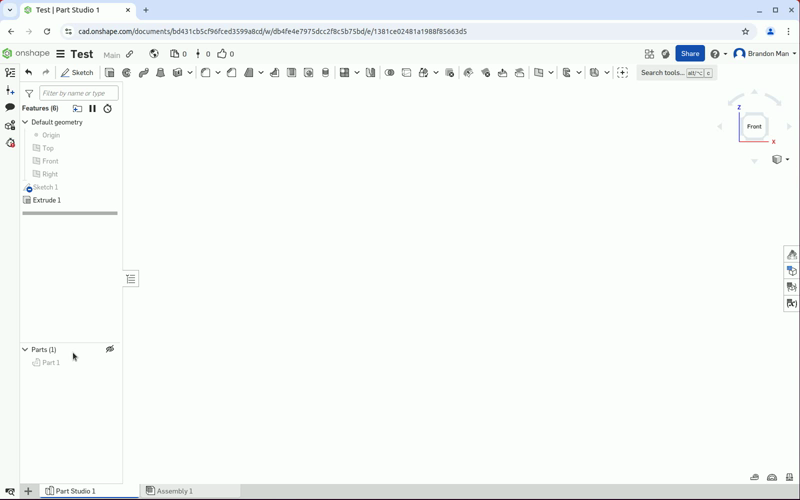
mouse_move(73, 352)
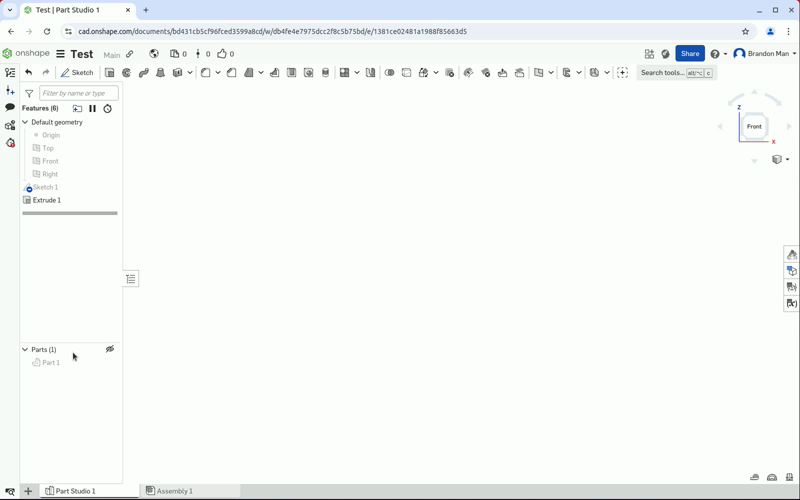
key(shift+y)
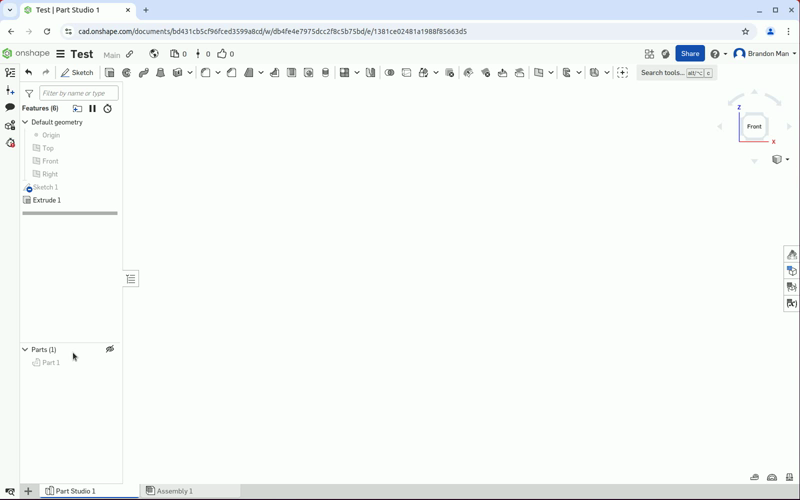
key(shift+s)
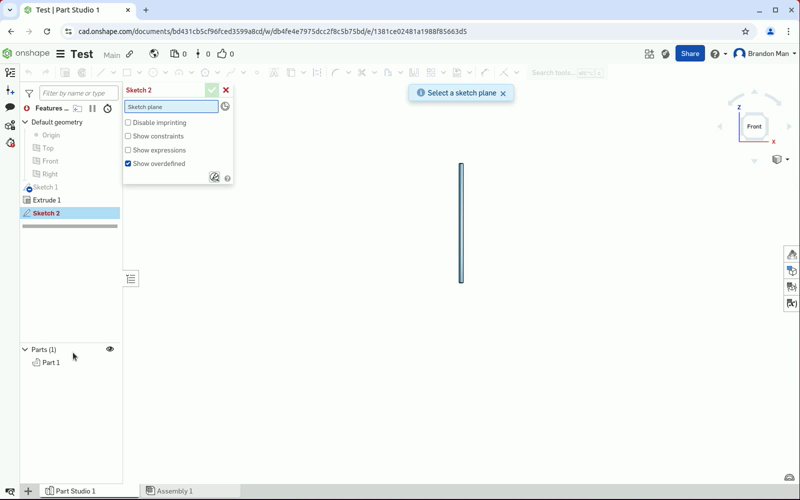
mouse_move(73, 163)
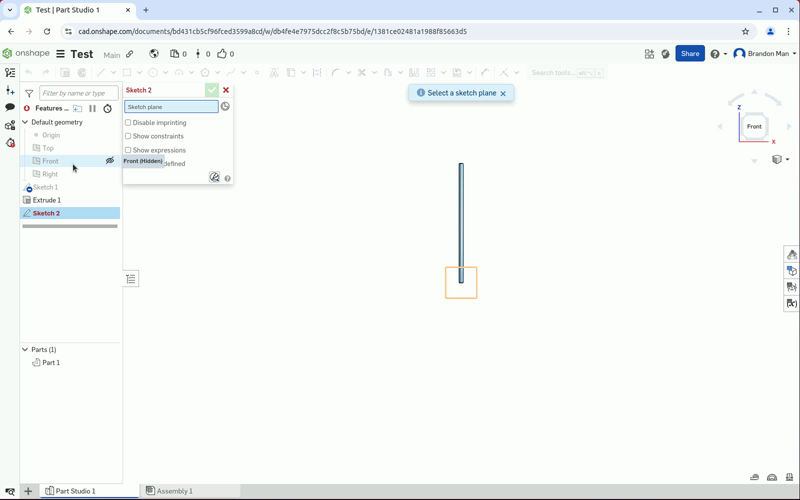
click(73, 163)
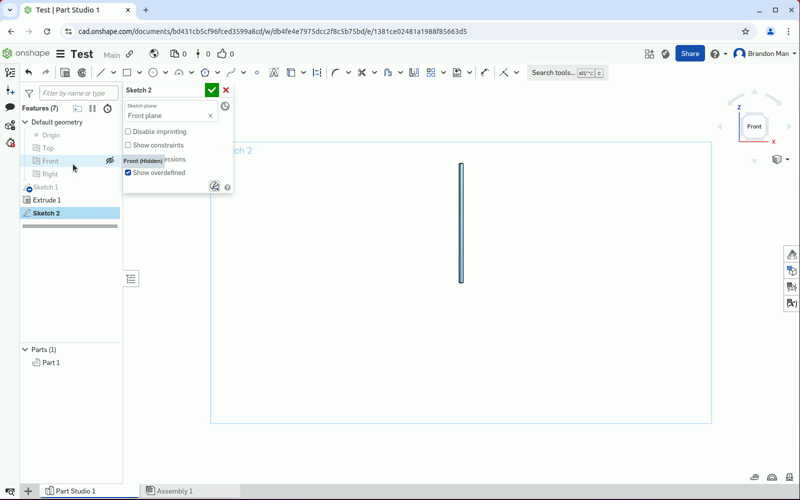
mouse_move(73, 352)
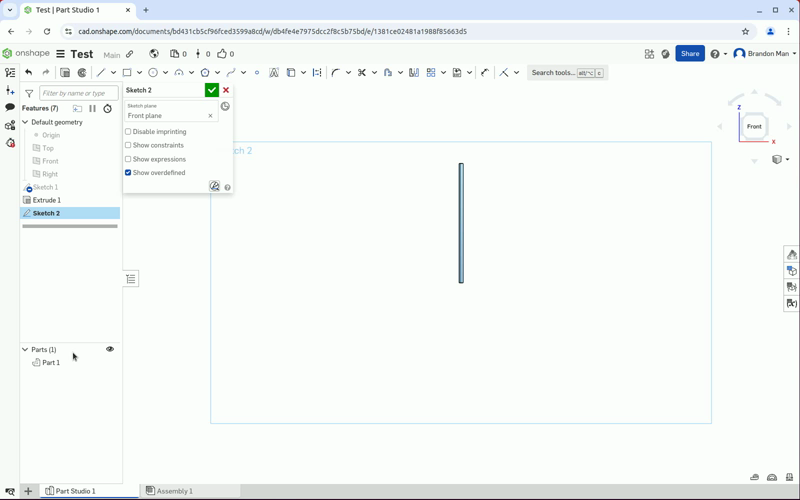
key(y)
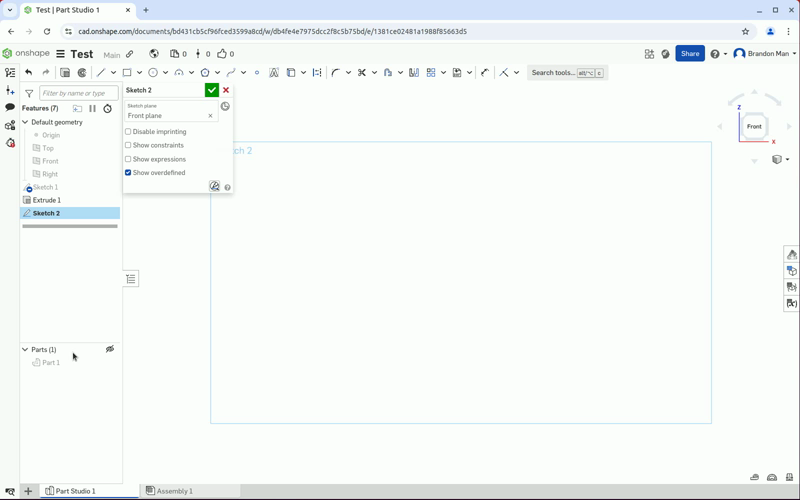
key(c)
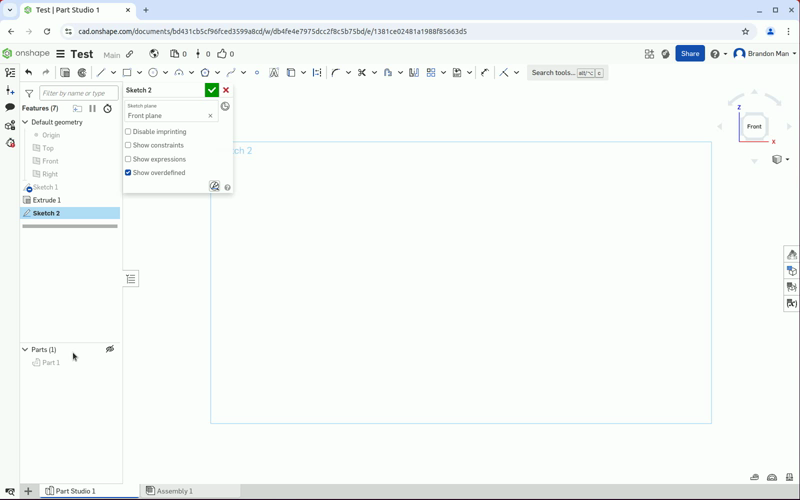
key_down(shift)
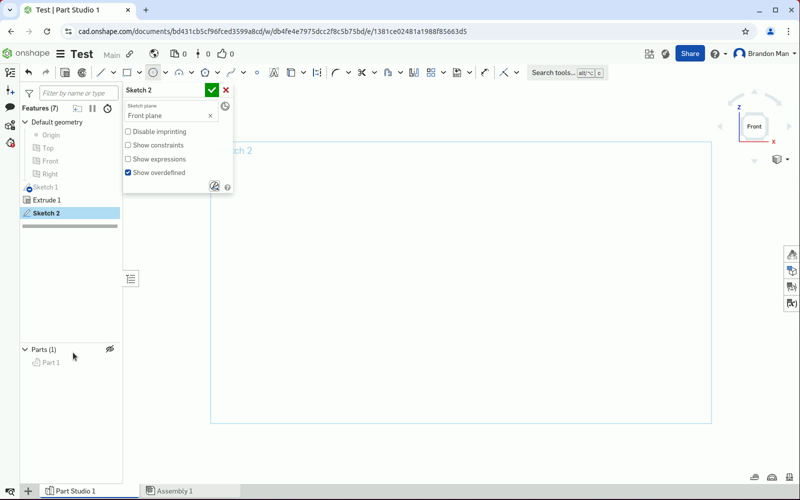
mouse_move(461, 231)
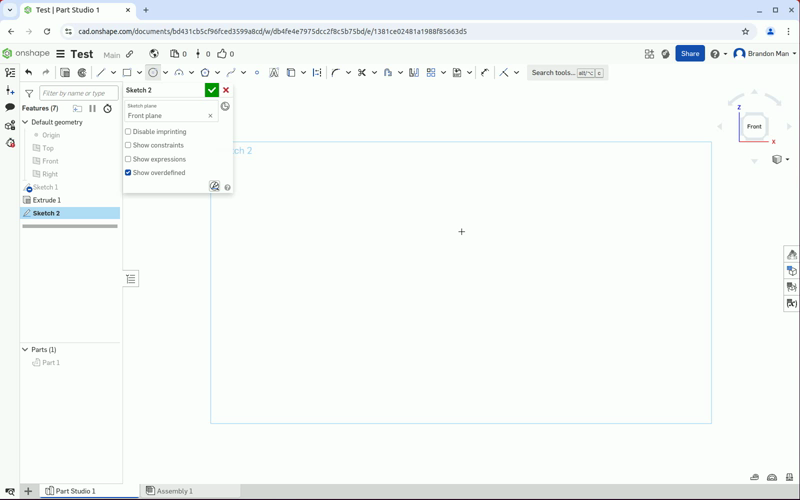
click(461, 231)
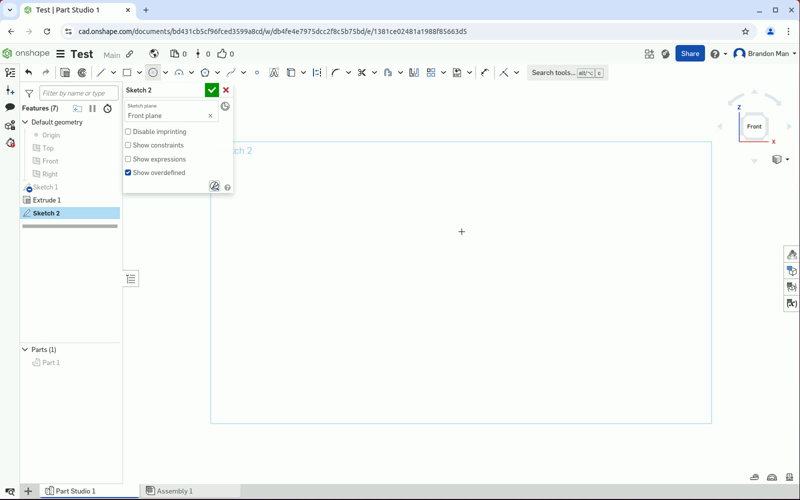
key_up(shift)
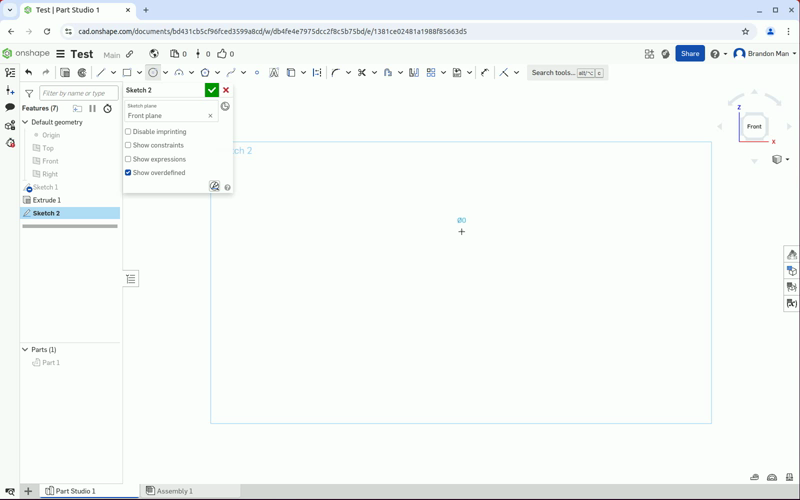
mouse_move(463, 231)
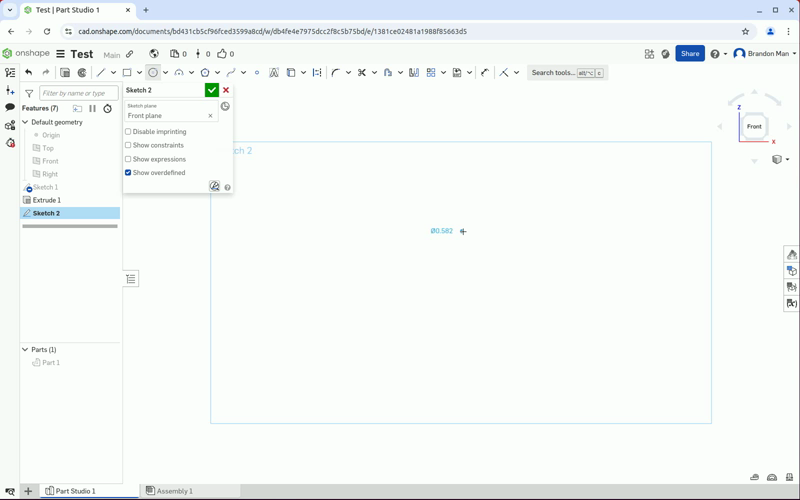
scroll(6)
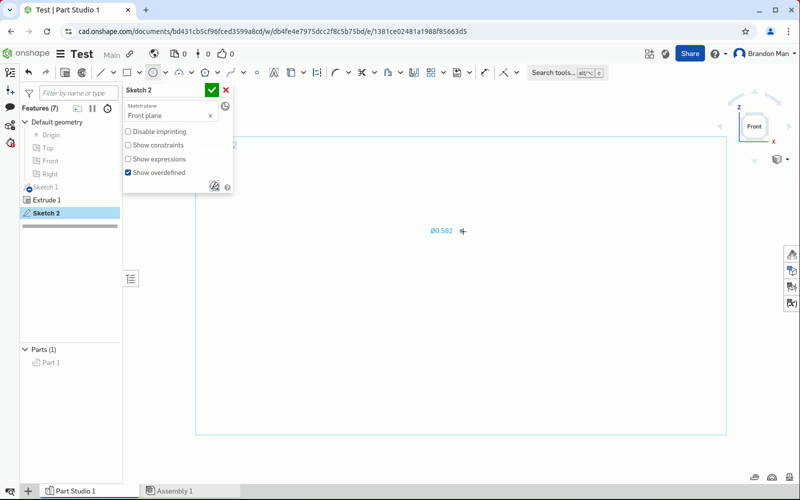
scroll(6)
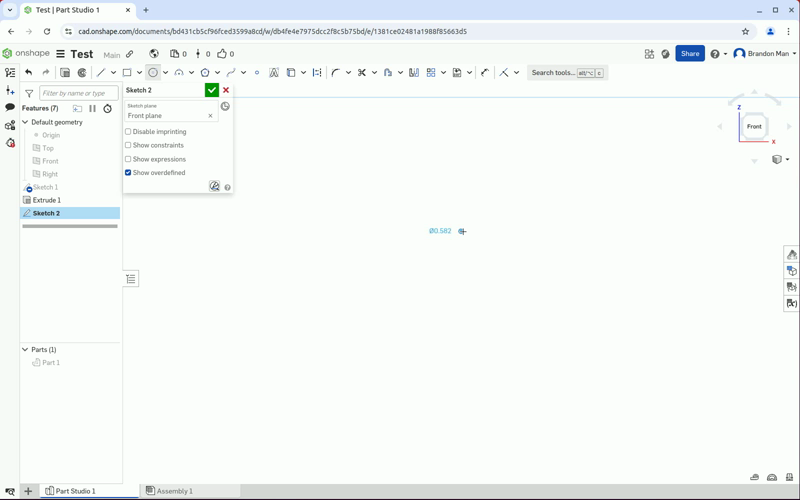
scroll(6)
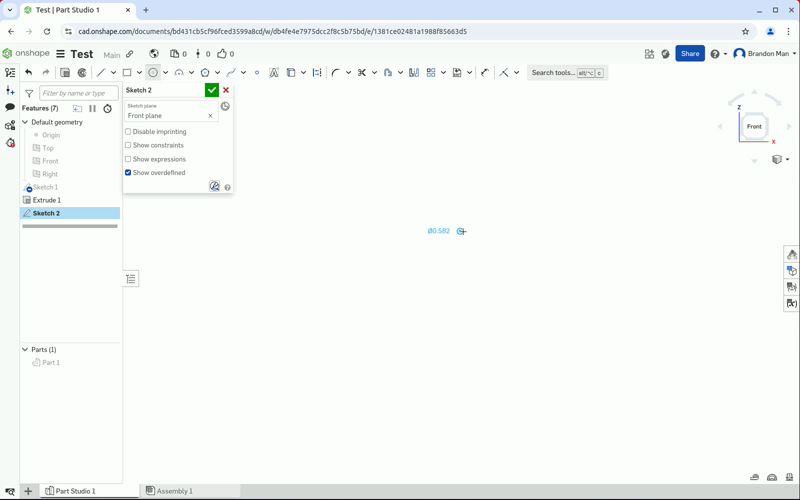
scroll(6)
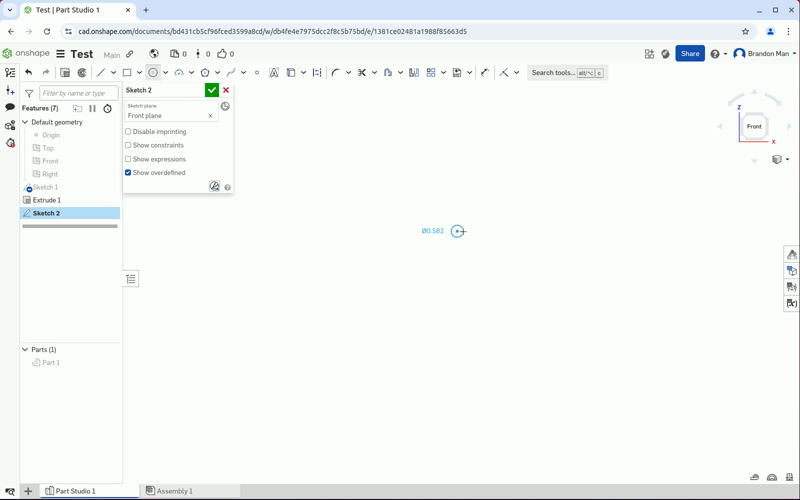
scroll(6)
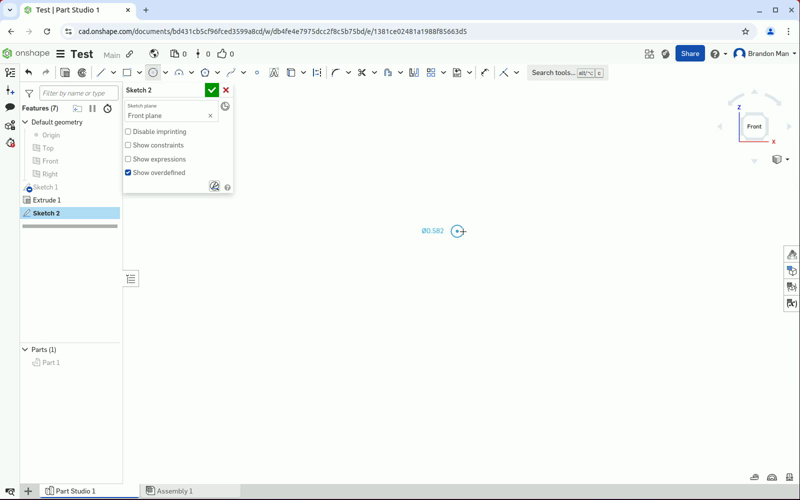
scroll(6)
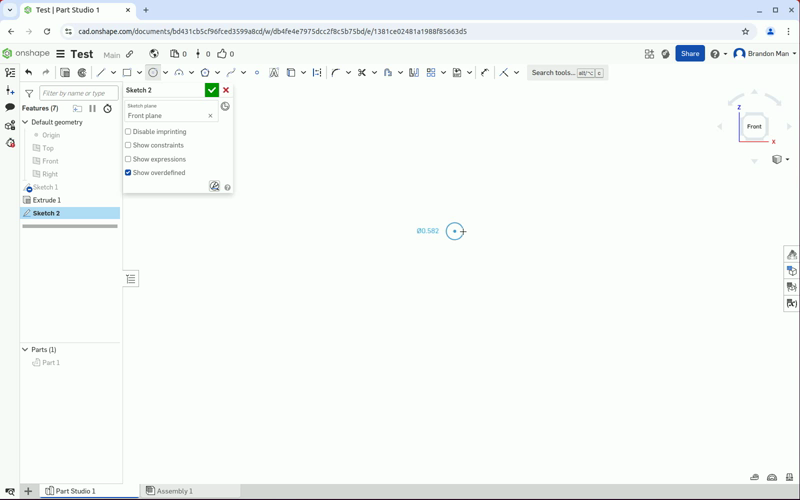
scroll(6)
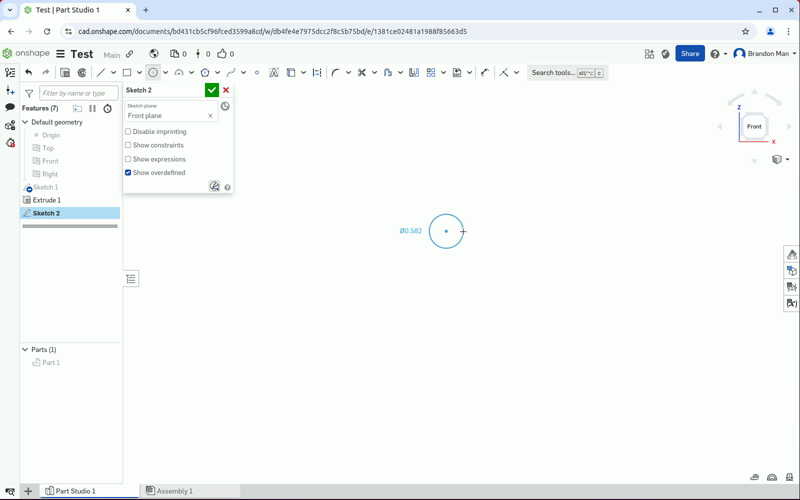
click(463, 231)
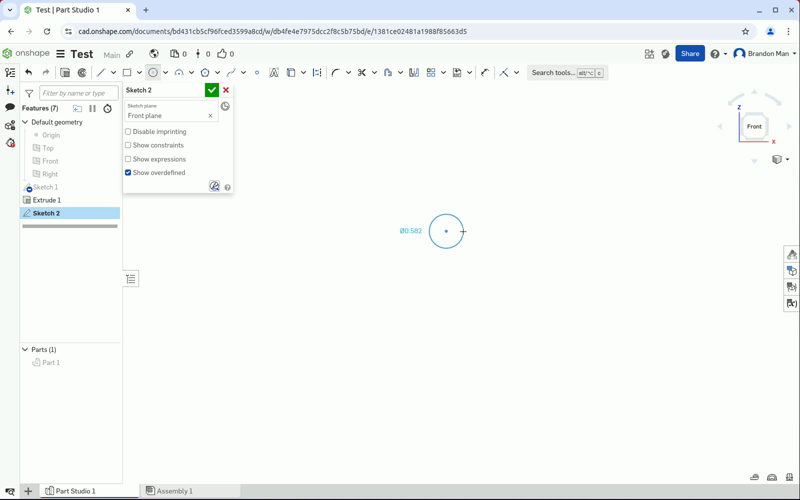
scroll(-6)
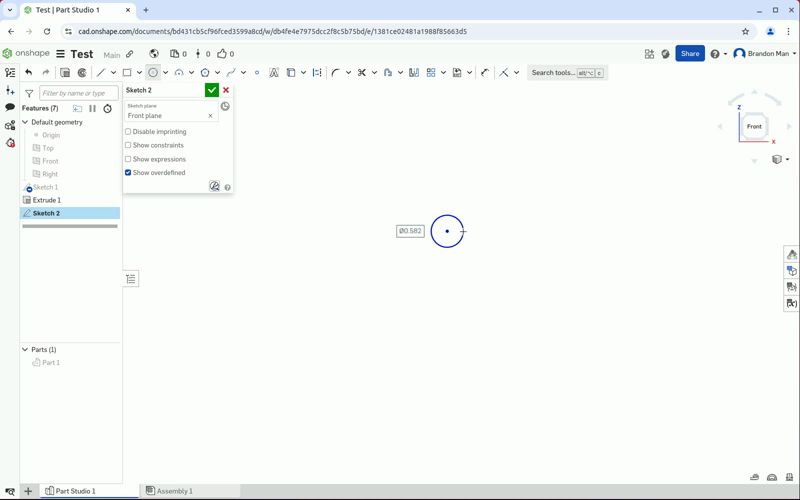
scroll(-6)
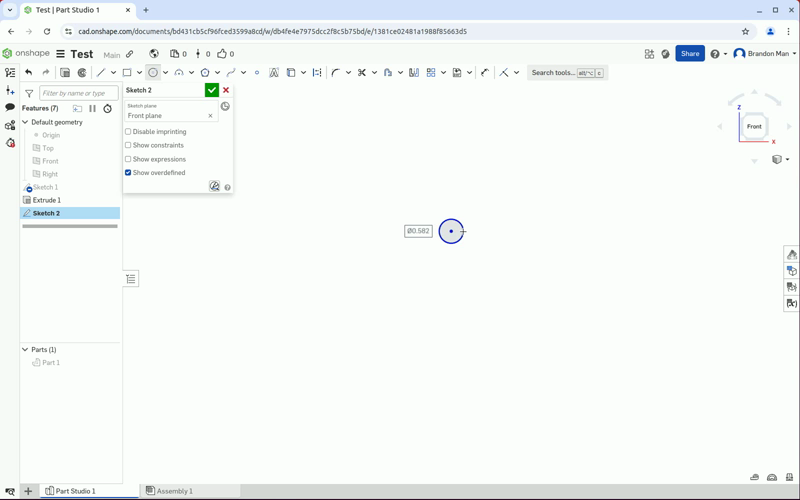
scroll(-6)
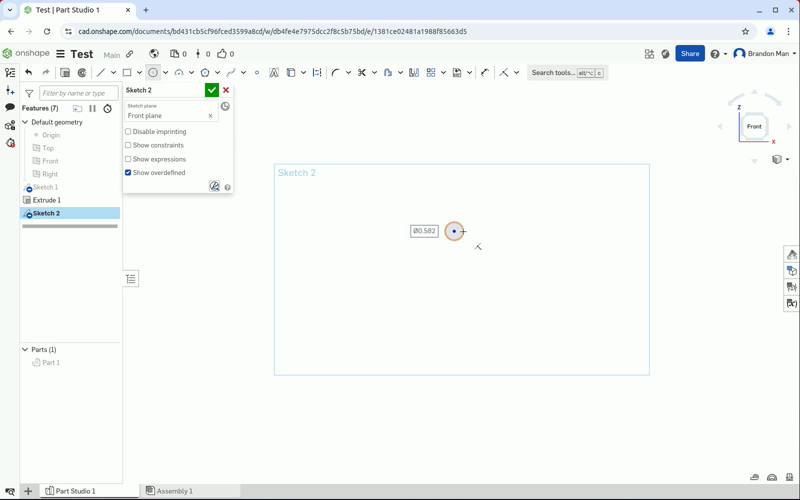
scroll(-6)
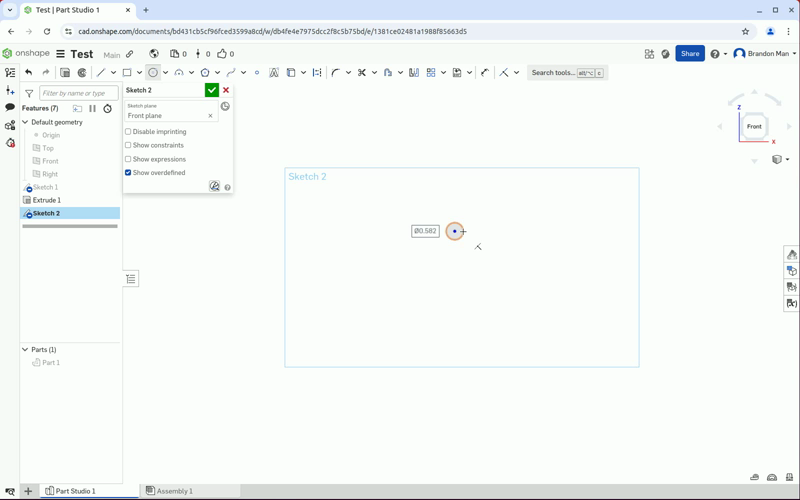
scroll(-6)
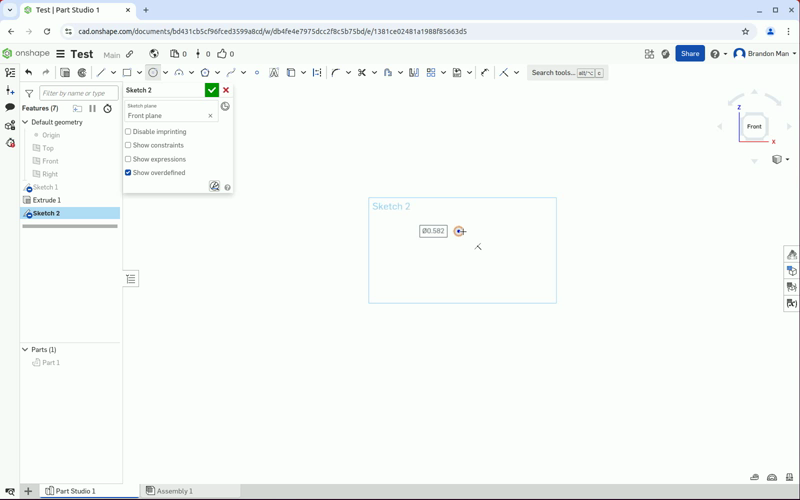
scroll(-6)
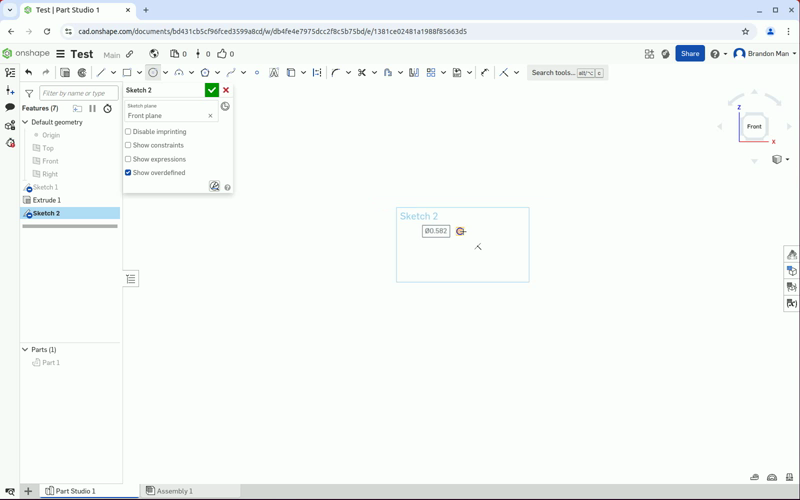
scroll(-6)
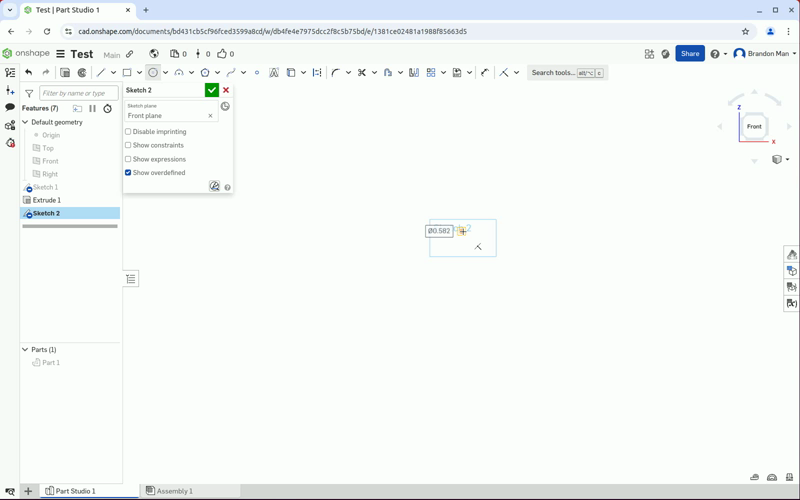
key(esc)
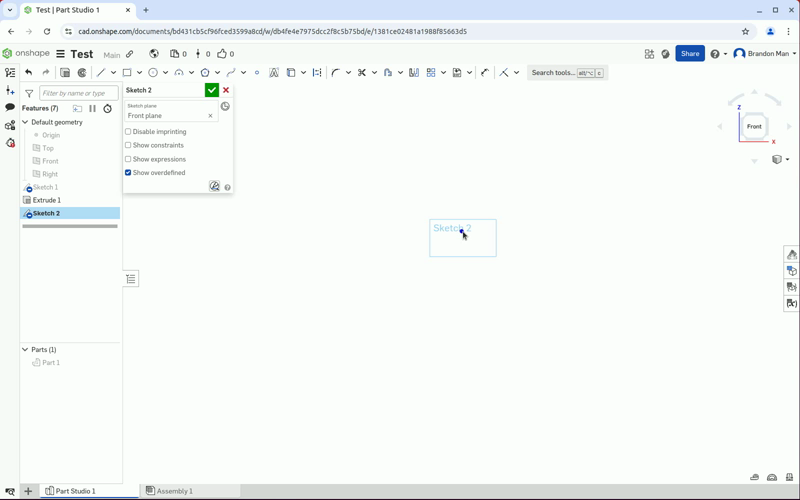
mouse_move(463, 231)
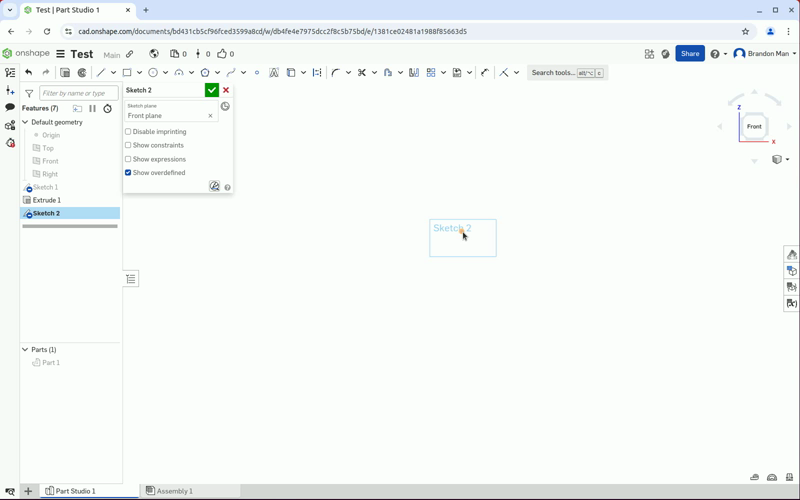
scroll(6)
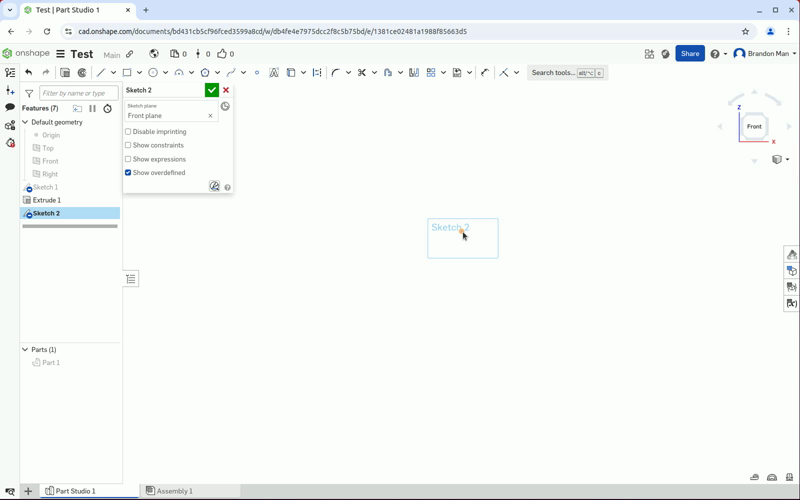
scroll(6)
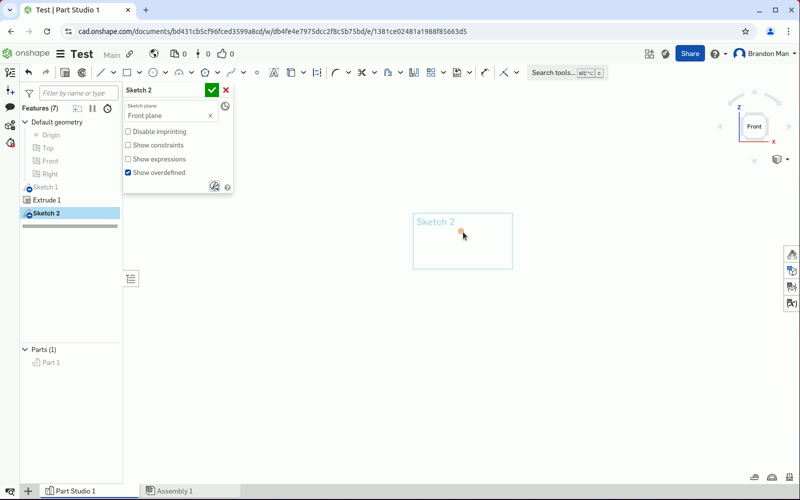
scroll(6)
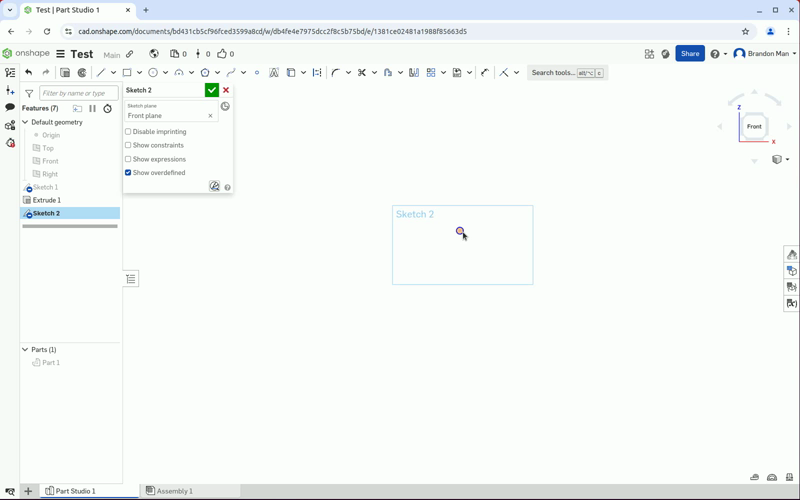
scroll(6)
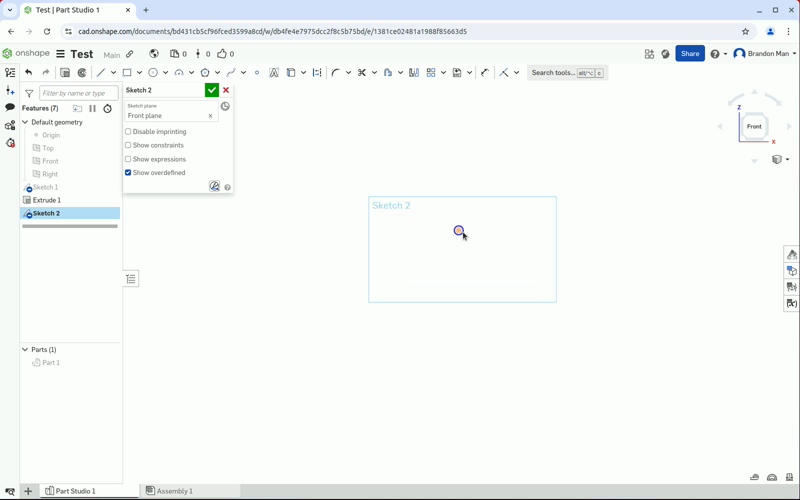
scroll(6)
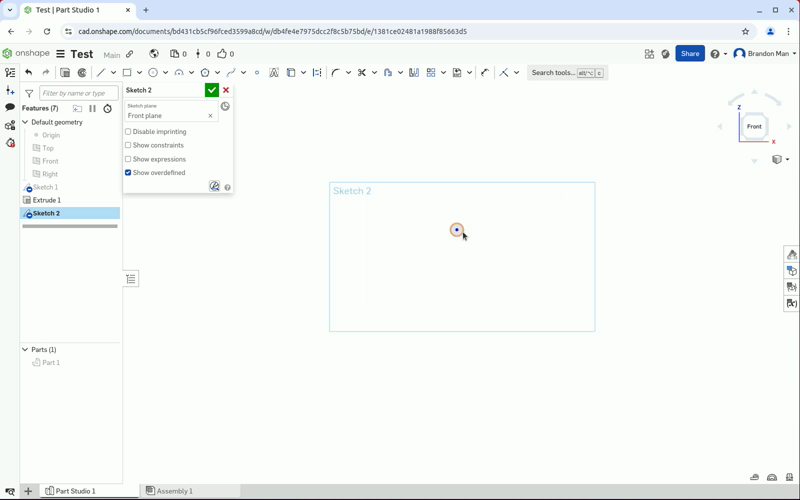
scroll(6)
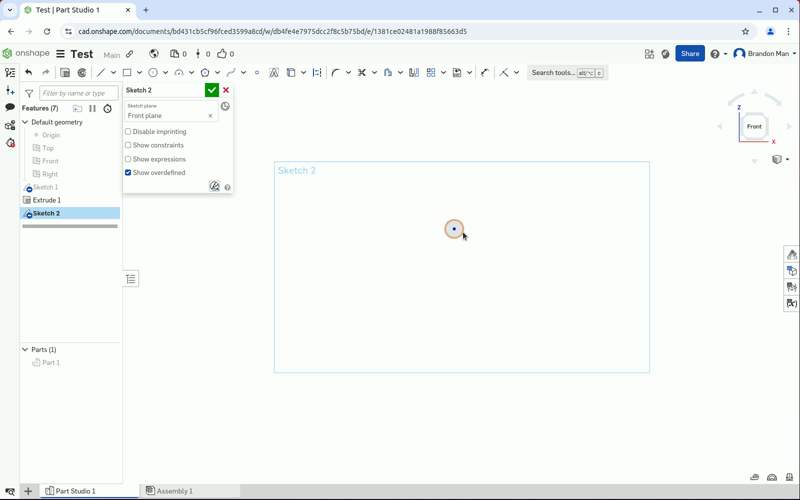
scroll(6)
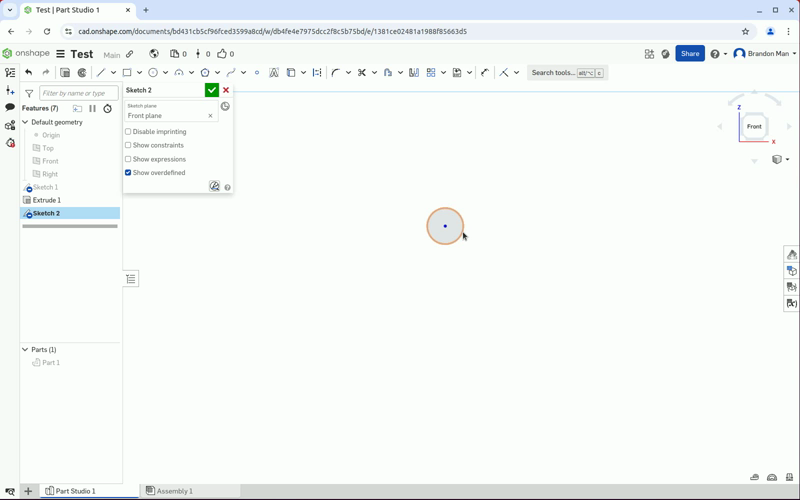
click(463, 231)
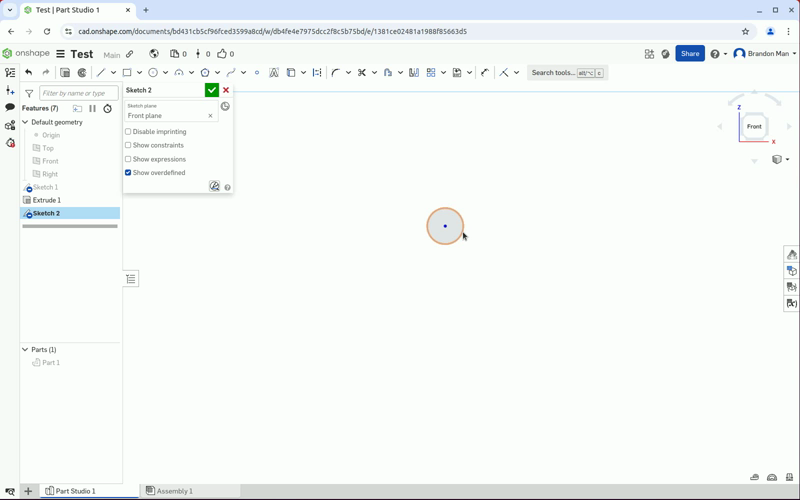
scroll(-6)
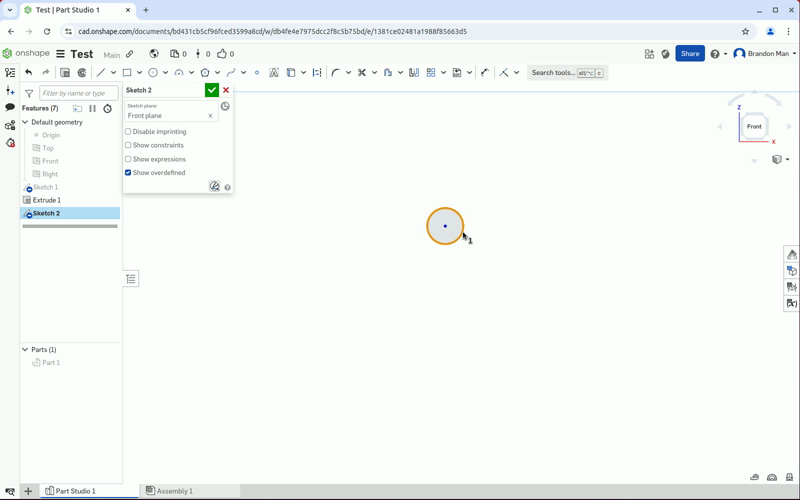
scroll(-6)
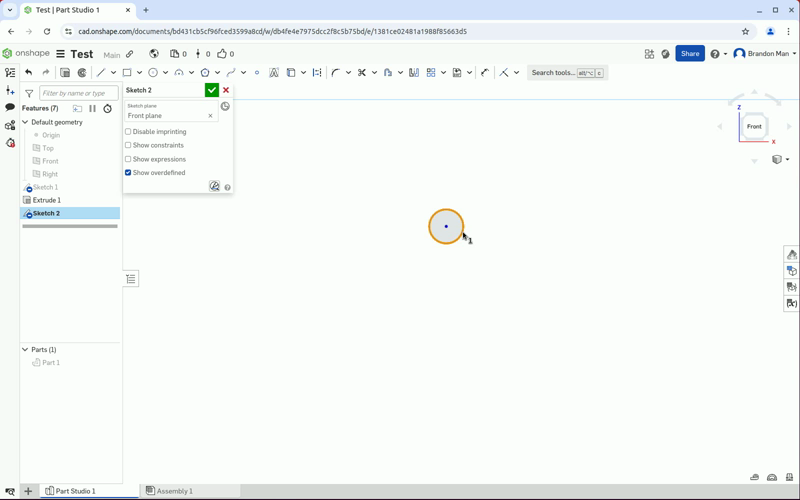
scroll(-6)
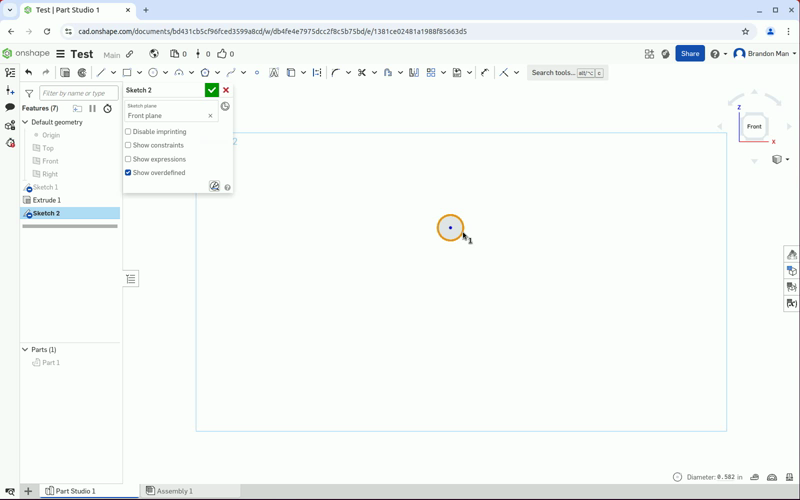
scroll(-6)
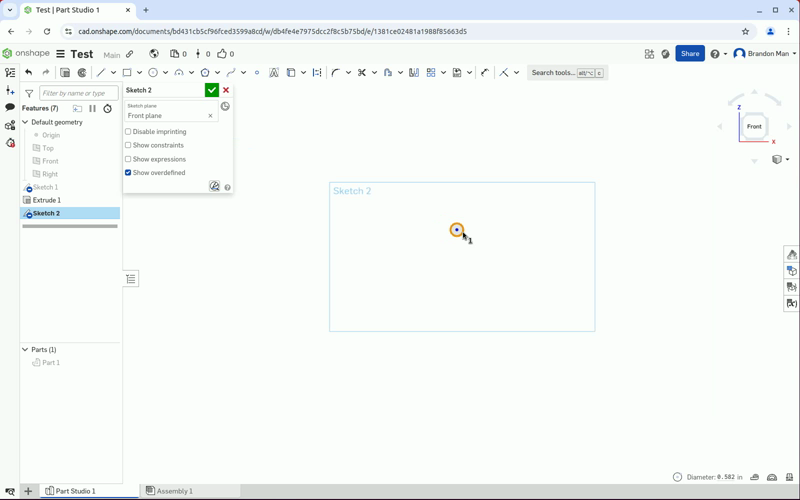
scroll(-6)
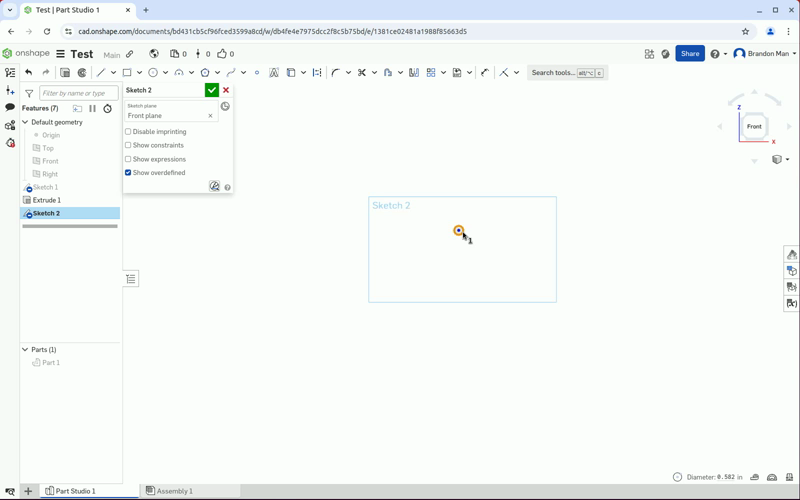
scroll(-6)
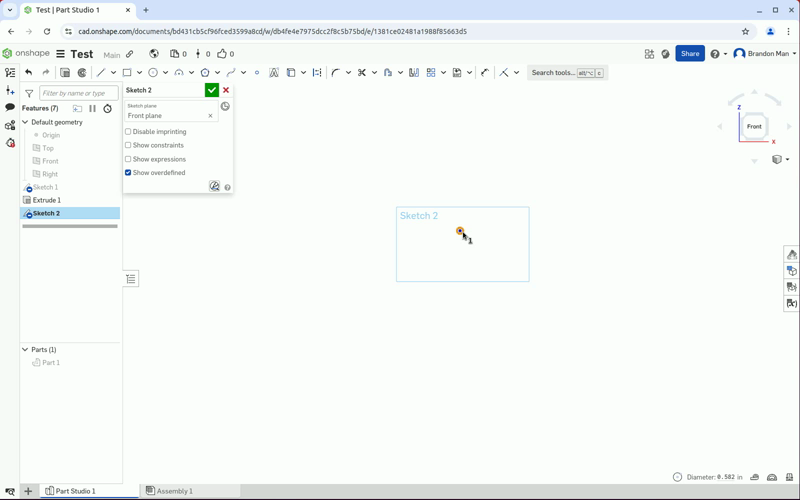
scroll(-6)
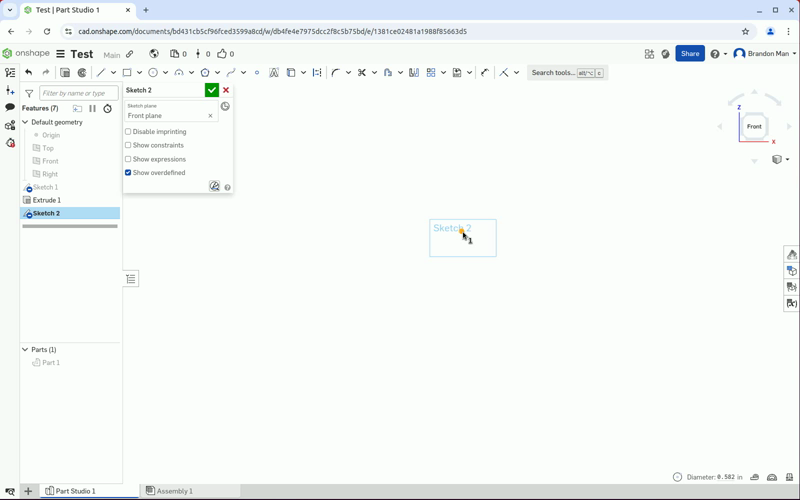
mouse_move(73, 352)
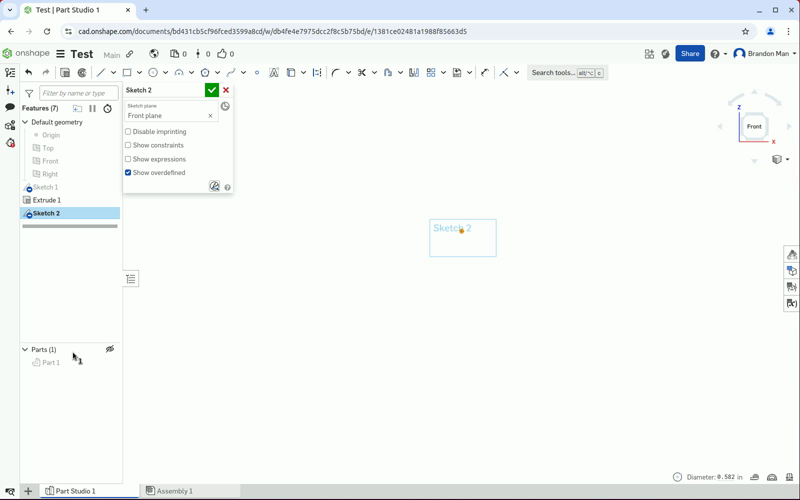
key(shift+y)
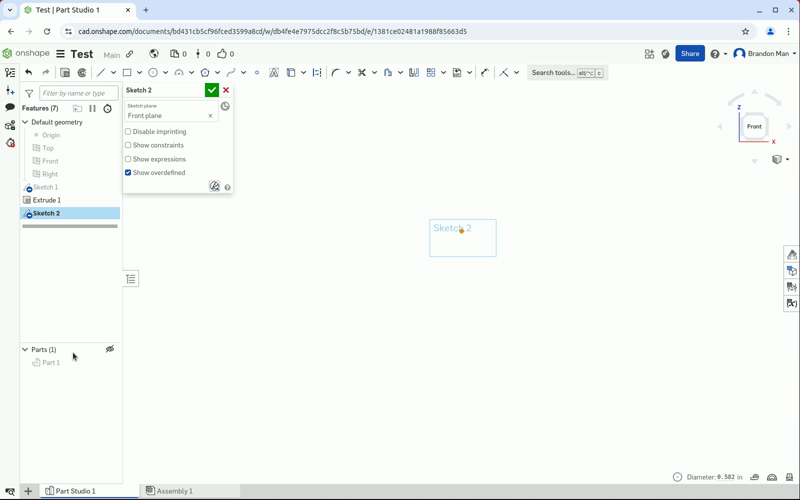
key(shift+e)
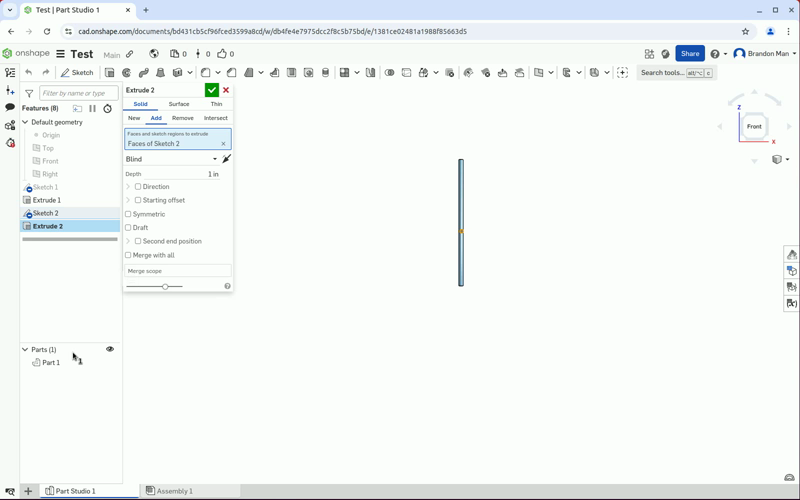
mouse_move(143, 106)
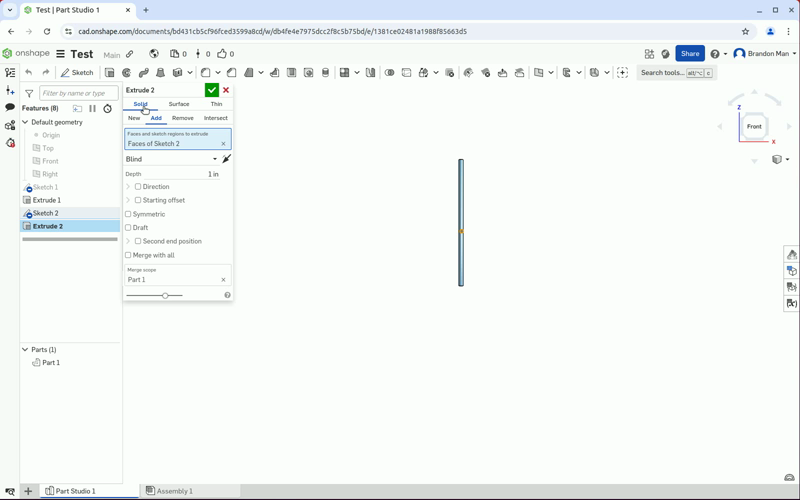
click(143, 106)
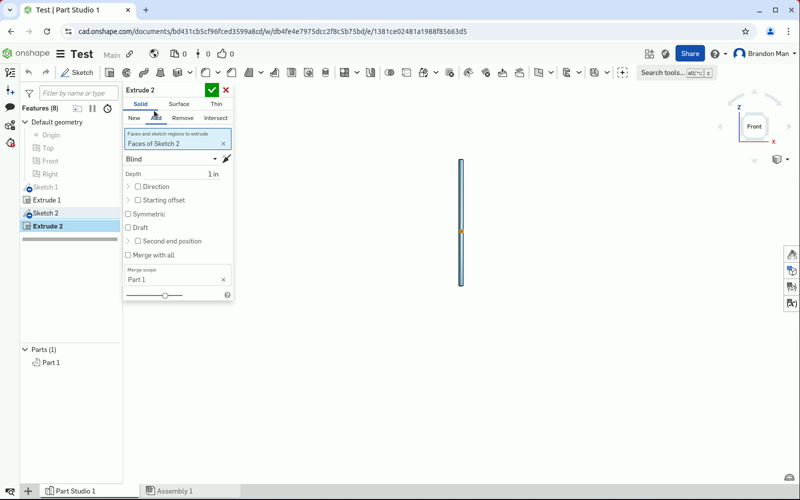
mouse_move(186, 120)
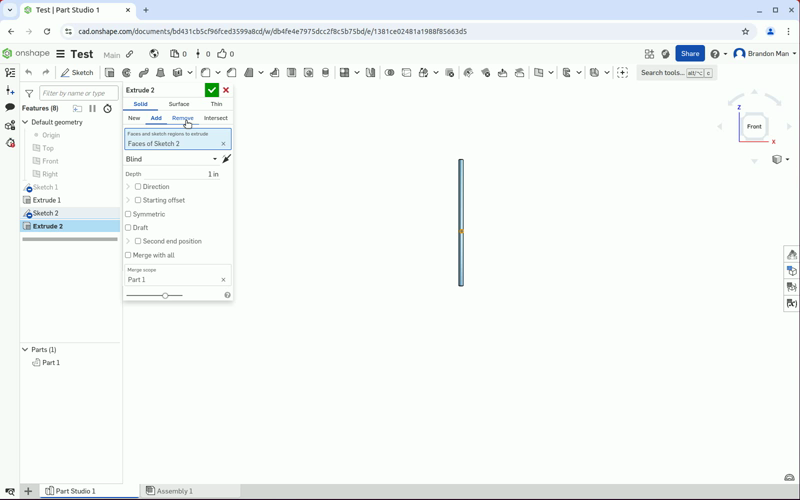
click(186, 120)
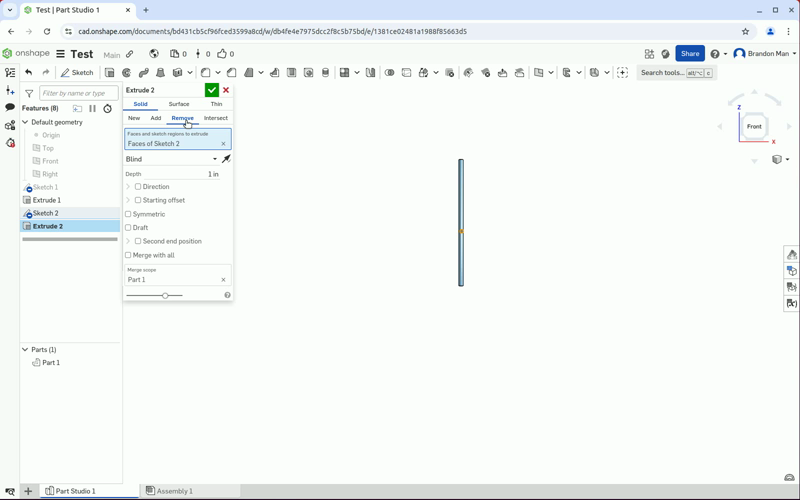
key(tab, 4)
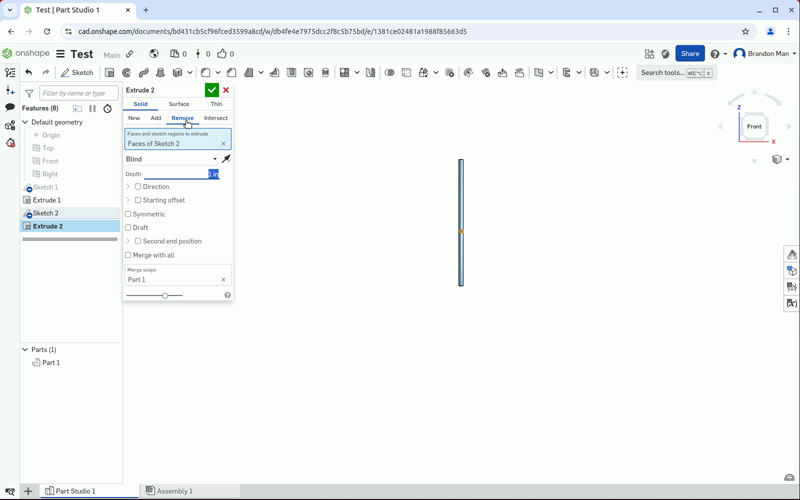
text(0.481)
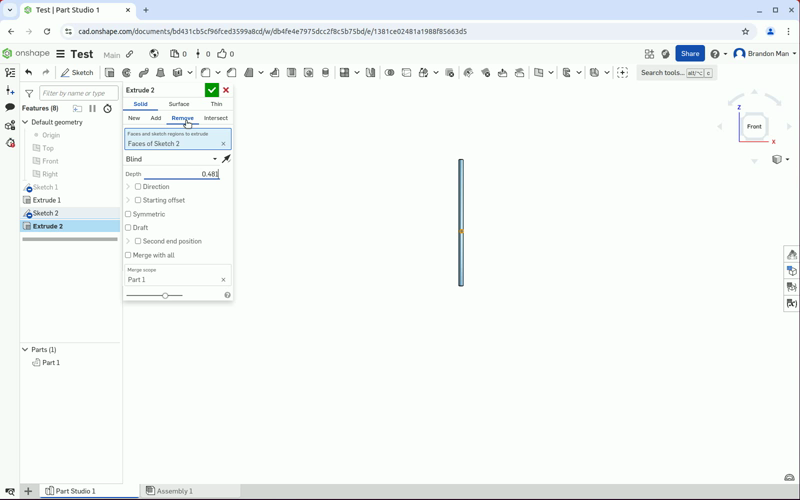
key(tab, 6)
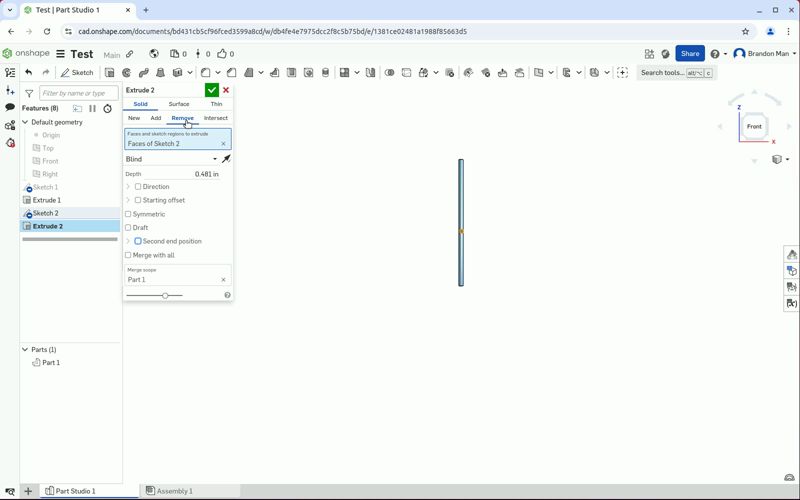
key(space)
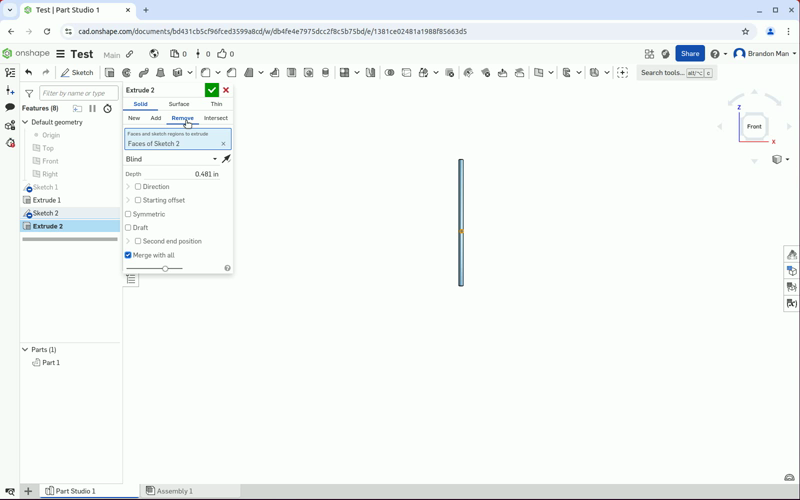
key(enter)
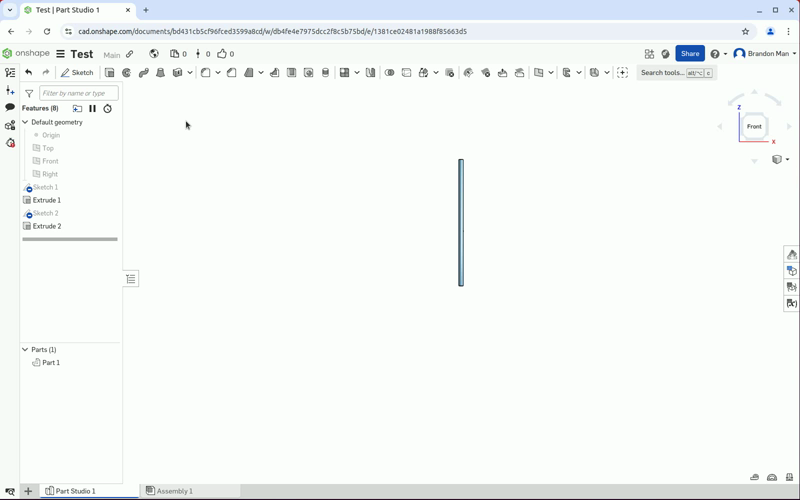
key(shift+h)
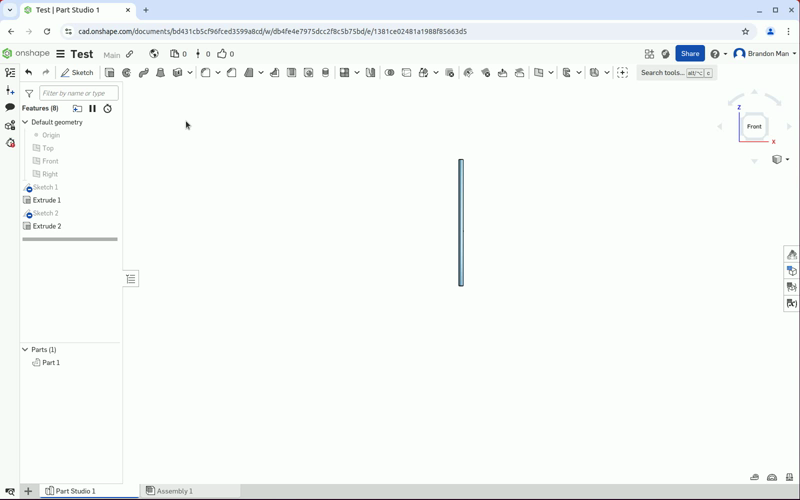
key(shift+h)
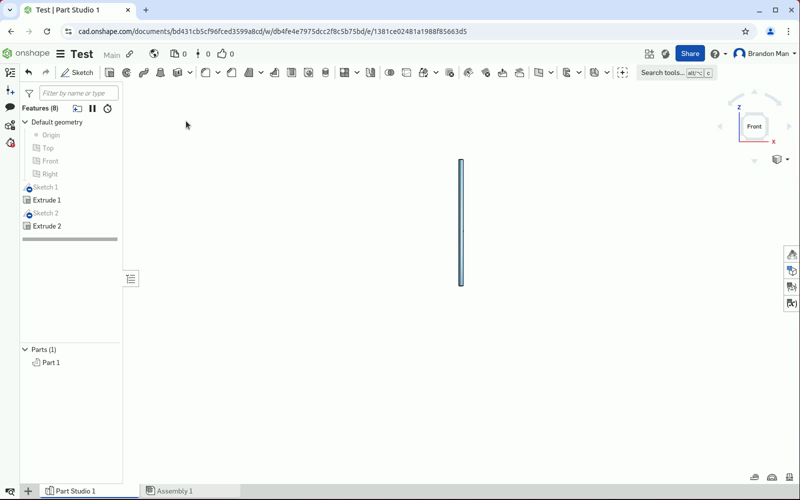
mouse_move(73, 189)
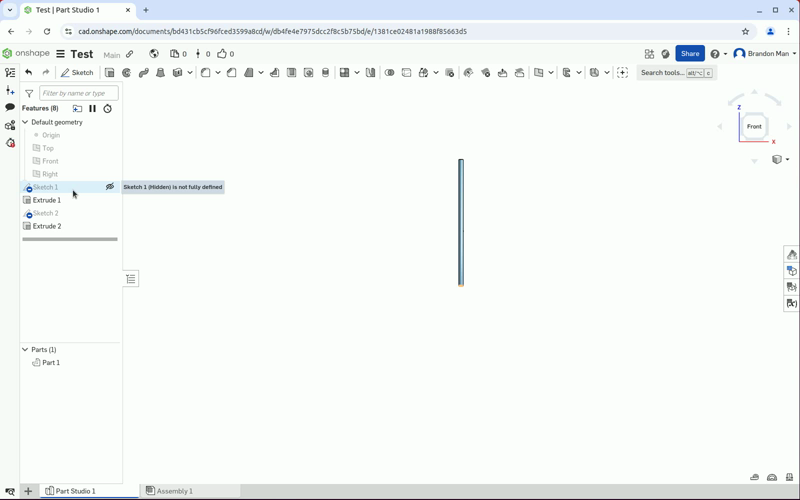
click(73, 189)
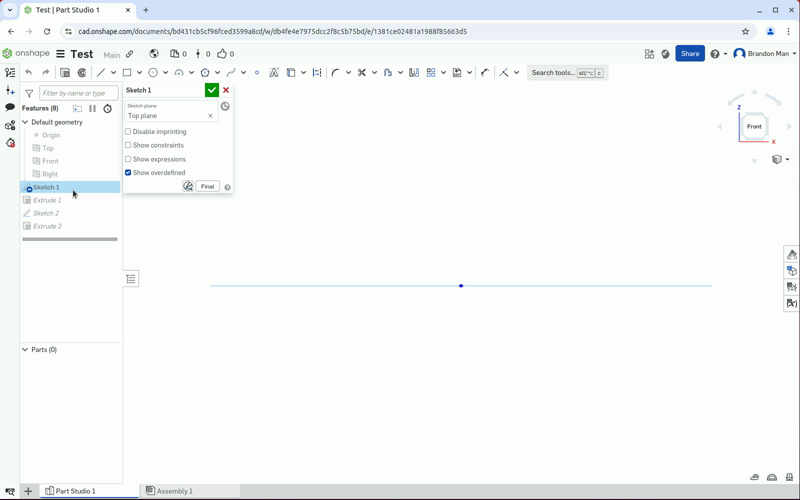
mouse_move(229, 92)
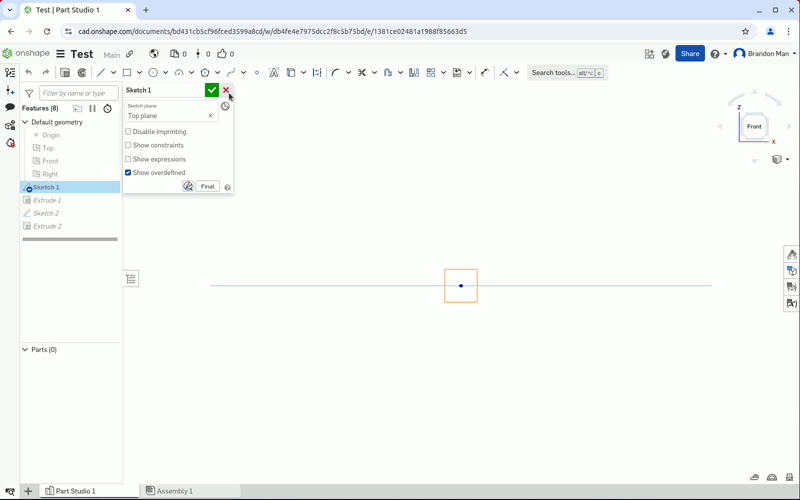
click(229, 92)
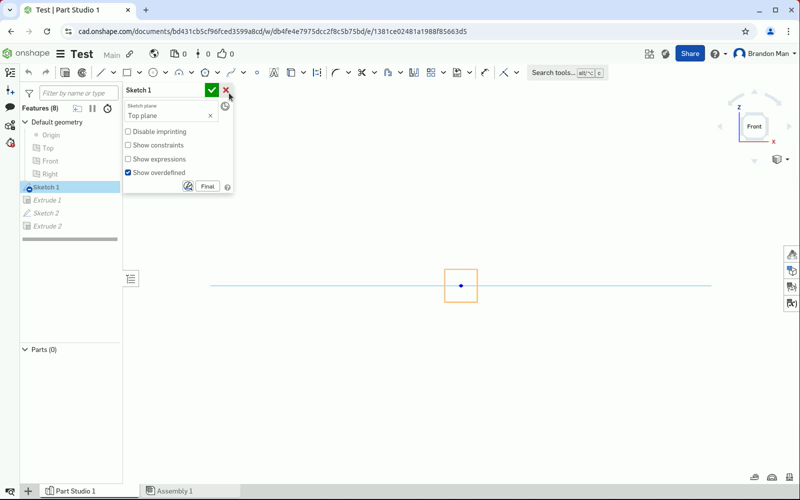
key(shift+s)
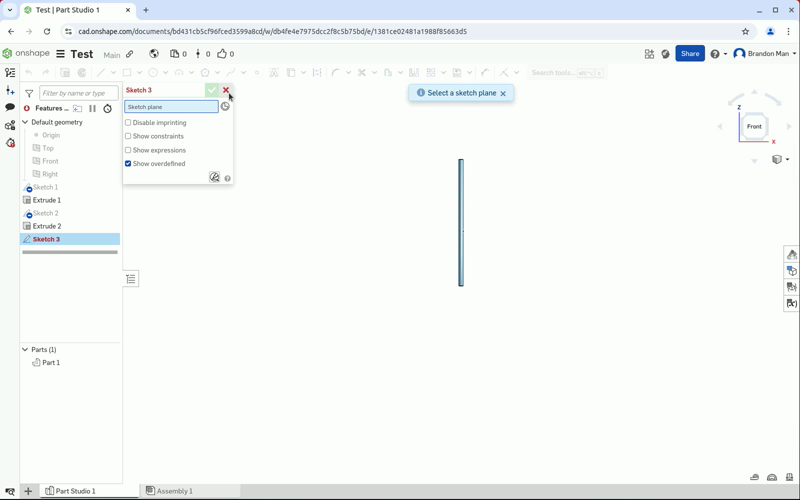
mouse_move(73, 163)
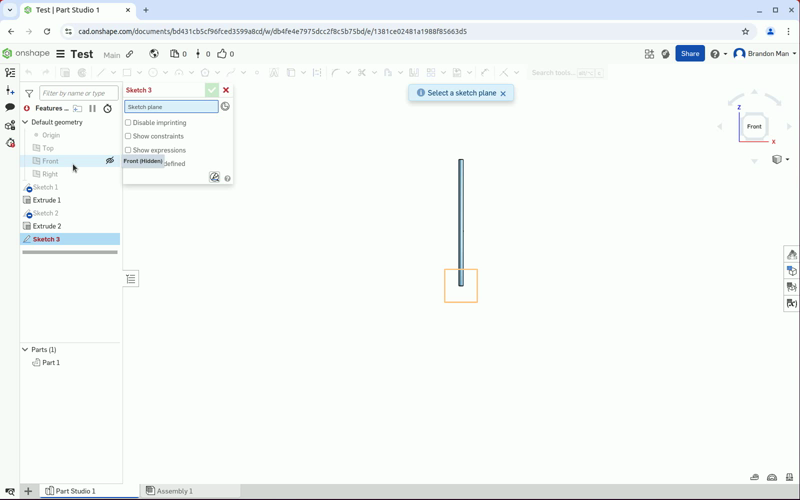
click(73, 163)
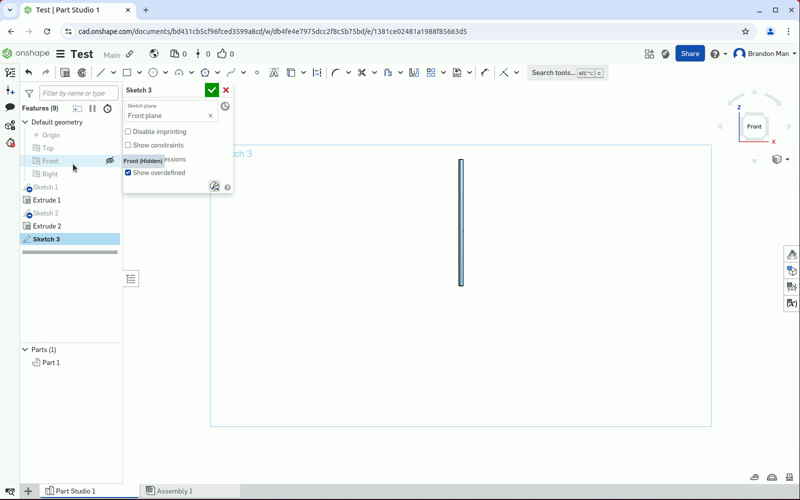
mouse_move(73, 352)
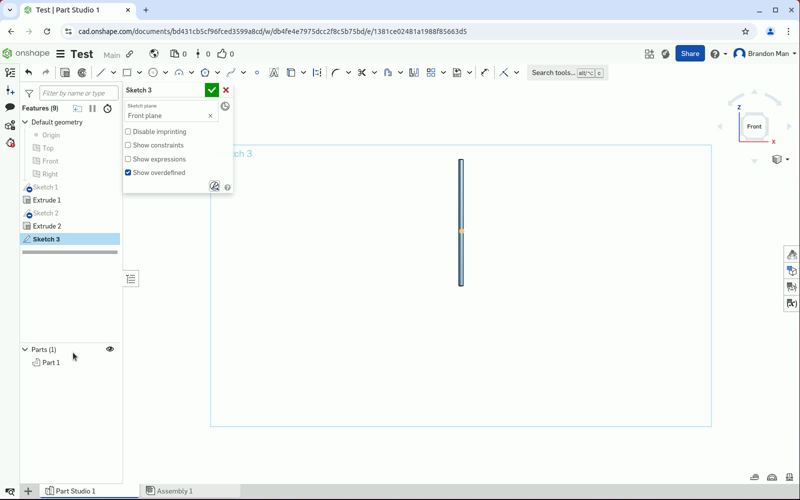
key(y)
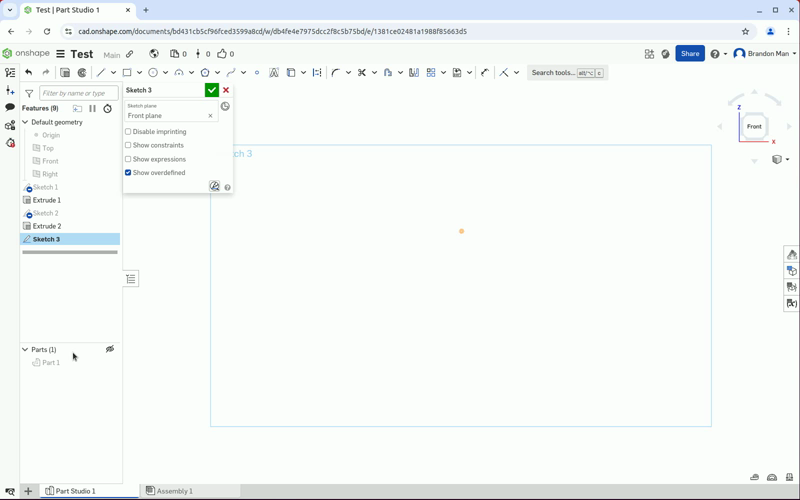
key(c)
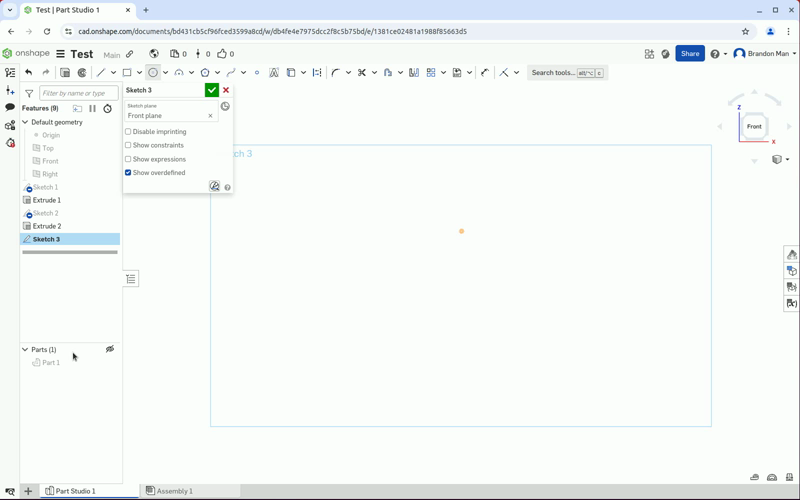
key_down(shift)
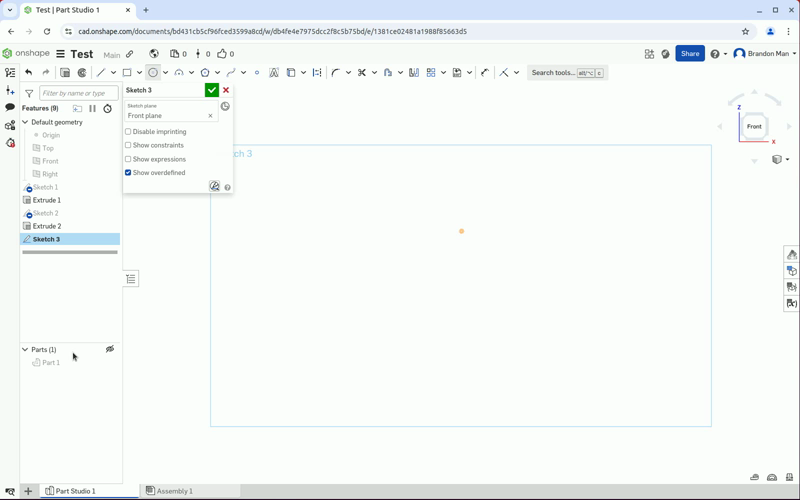
mouse_move(461, 222)
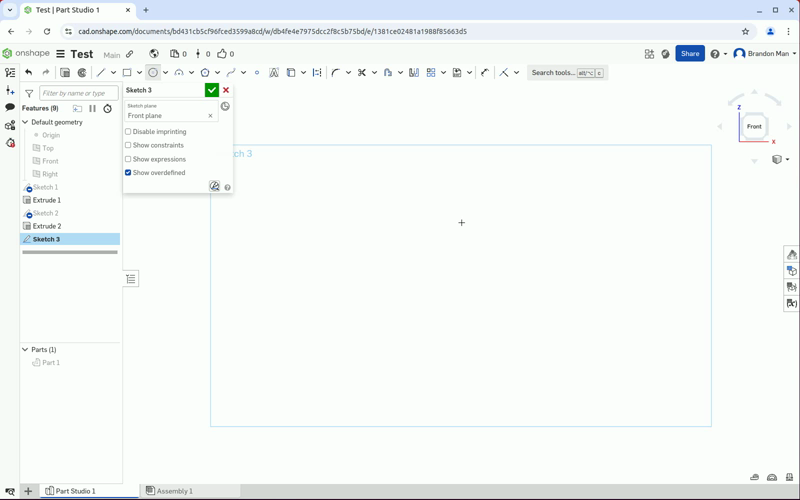
click(461, 222)
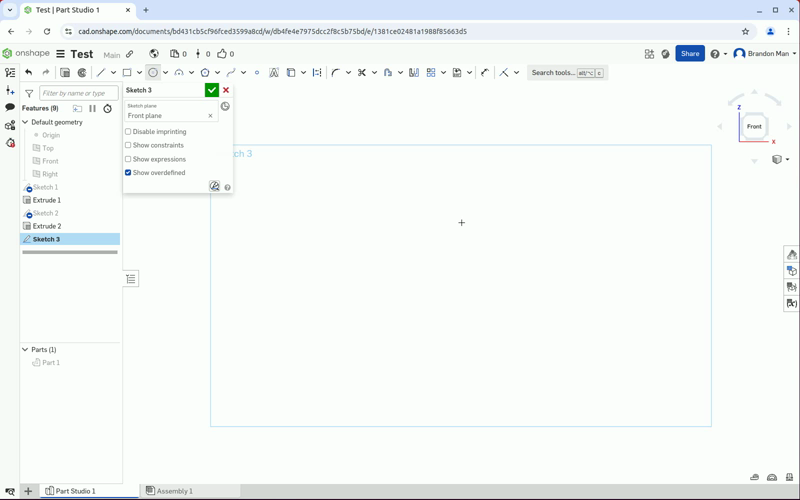
key_up(shift)
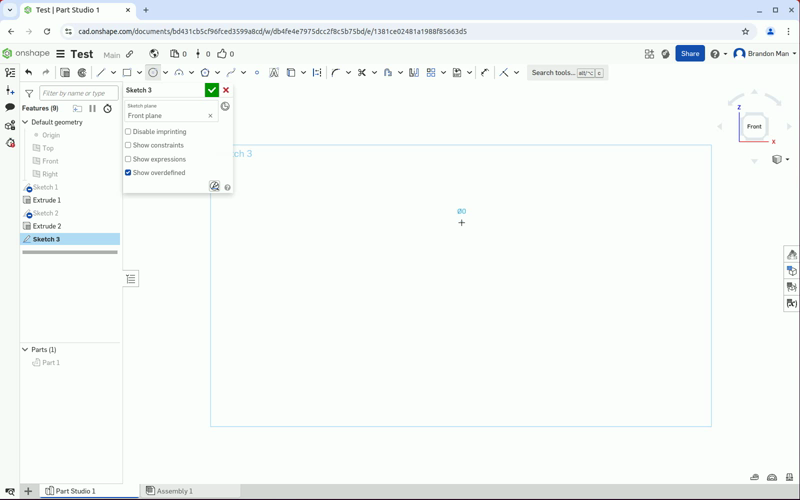
mouse_move(463, 222)
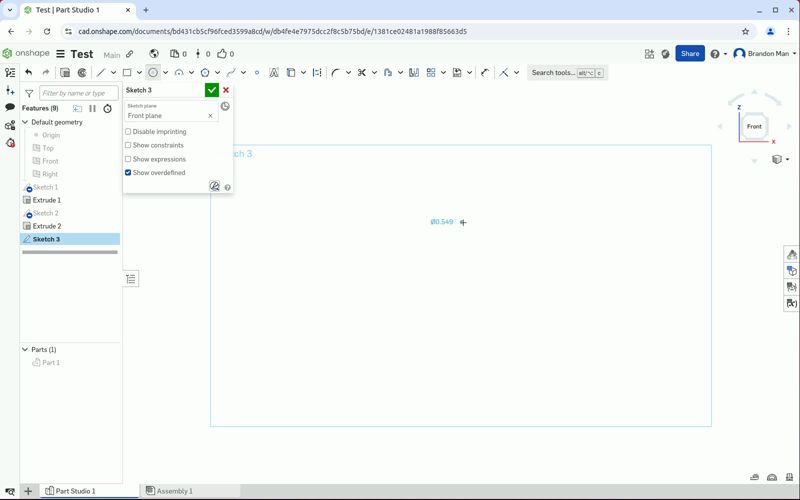
scroll(6)
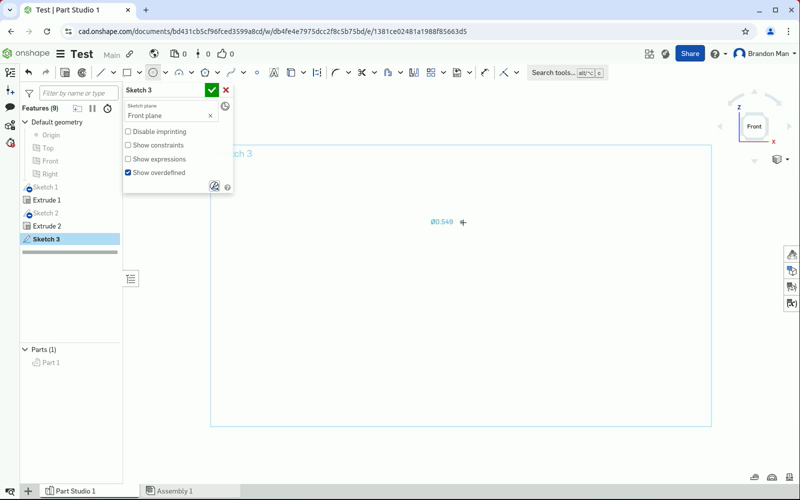
scroll(6)
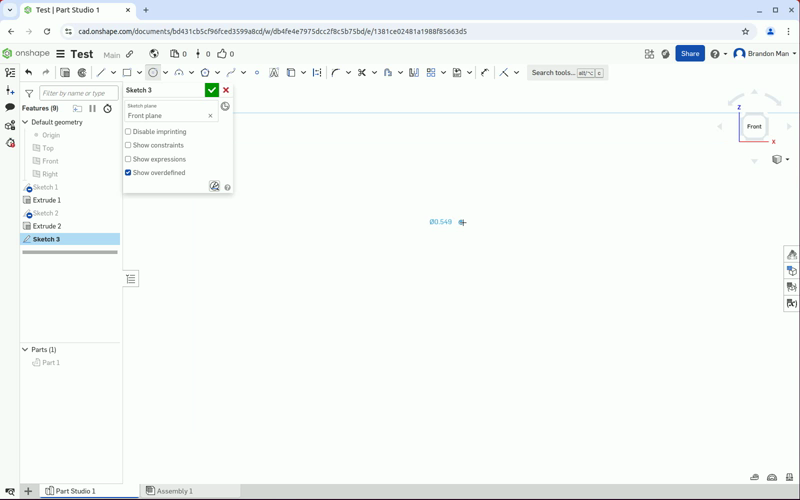
scroll(6)
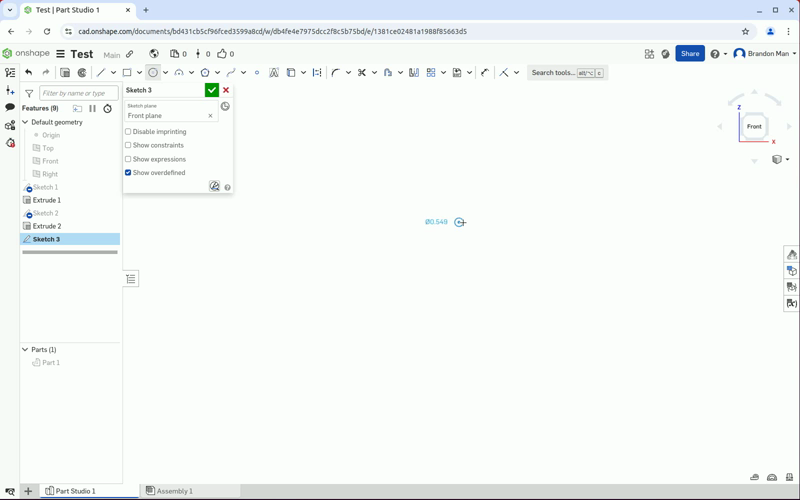
scroll(6)
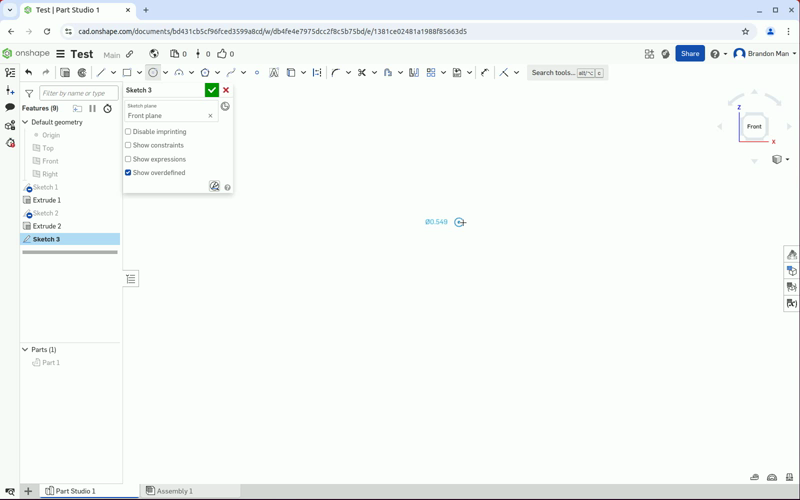
scroll(6)
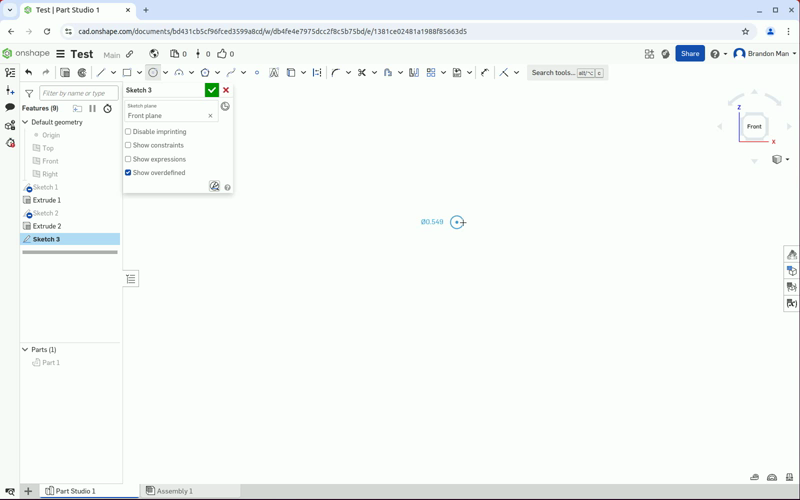
scroll(6)
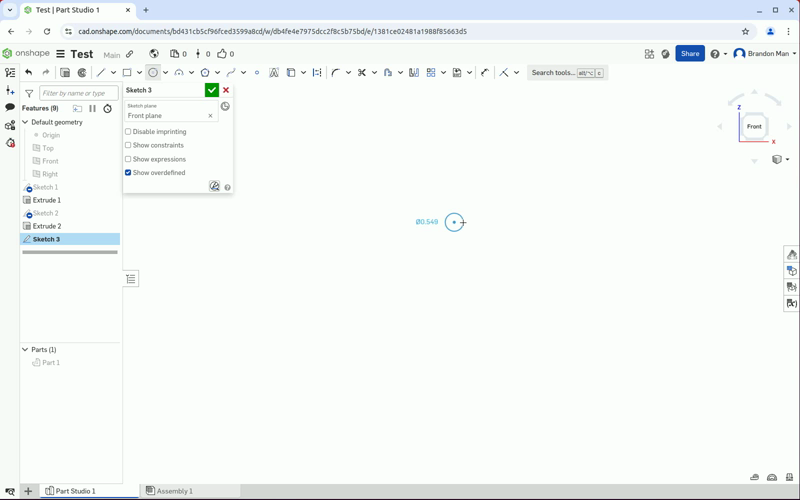
scroll(6)
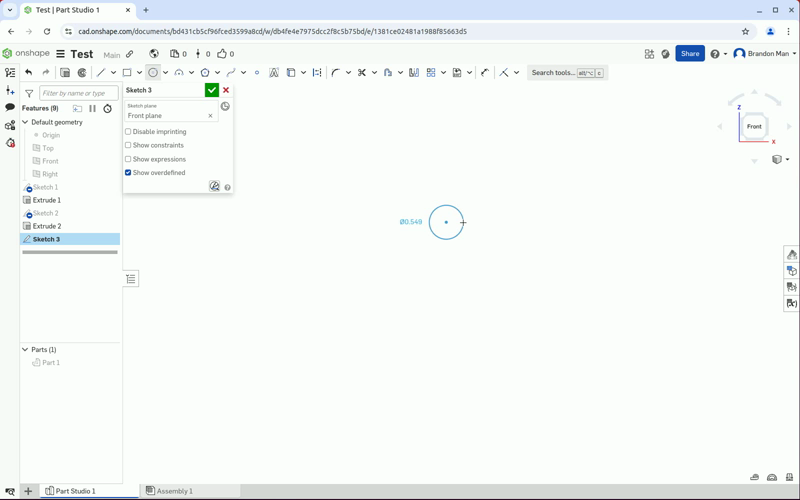
click(463, 222)
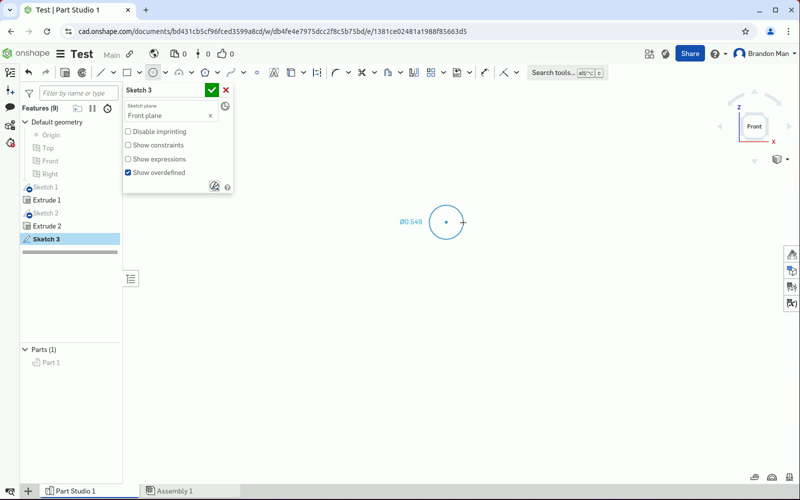
scroll(-6)
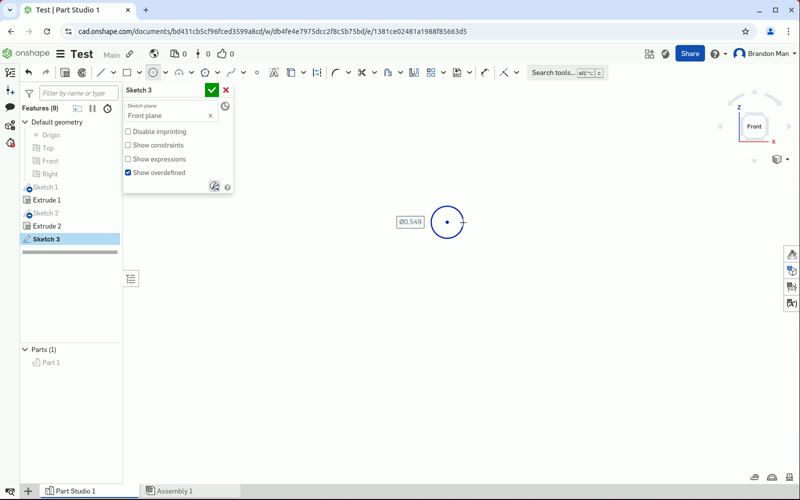
scroll(-6)
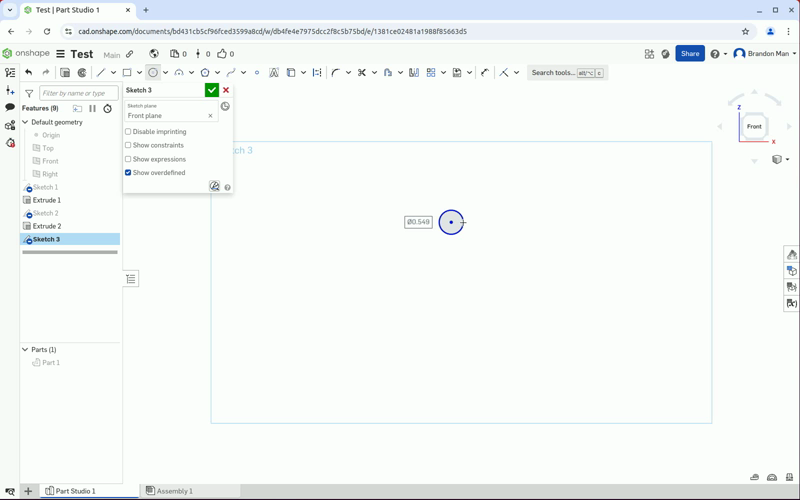
scroll(-6)
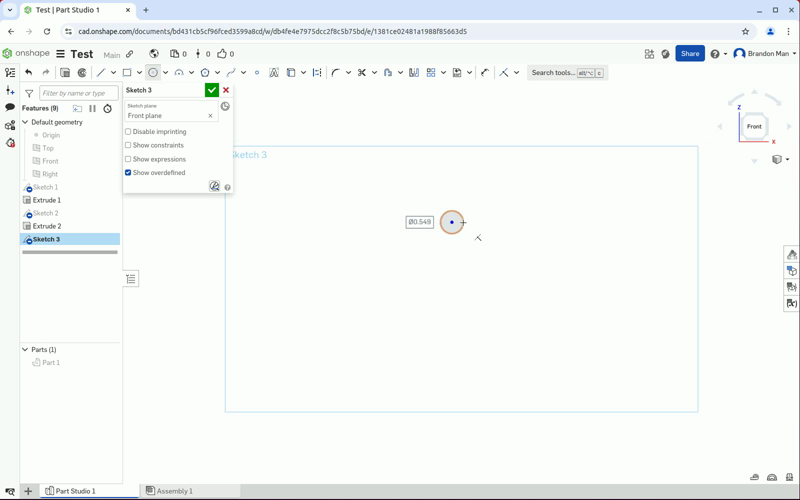
scroll(-6)
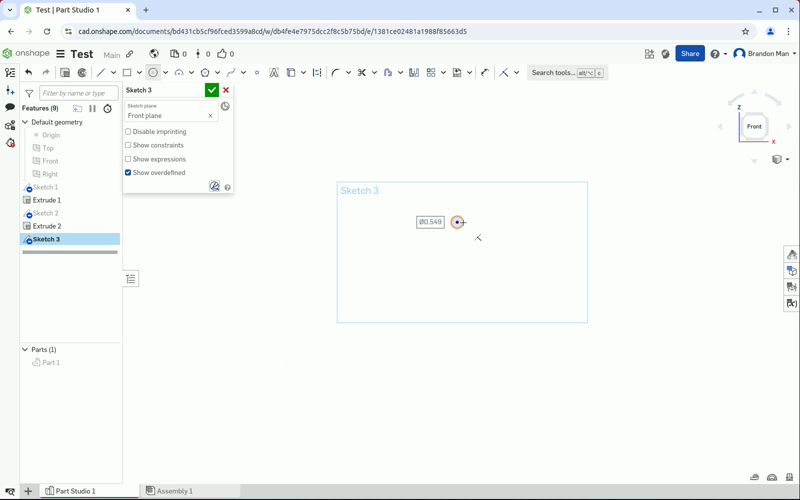
scroll(-6)
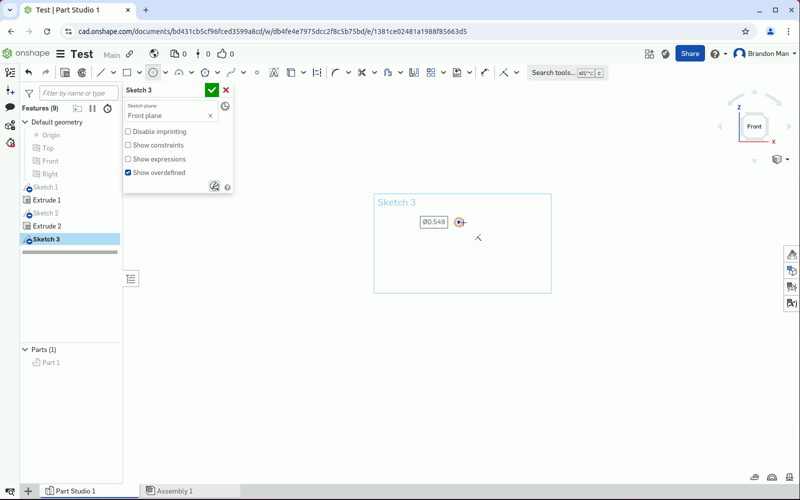
scroll(-6)
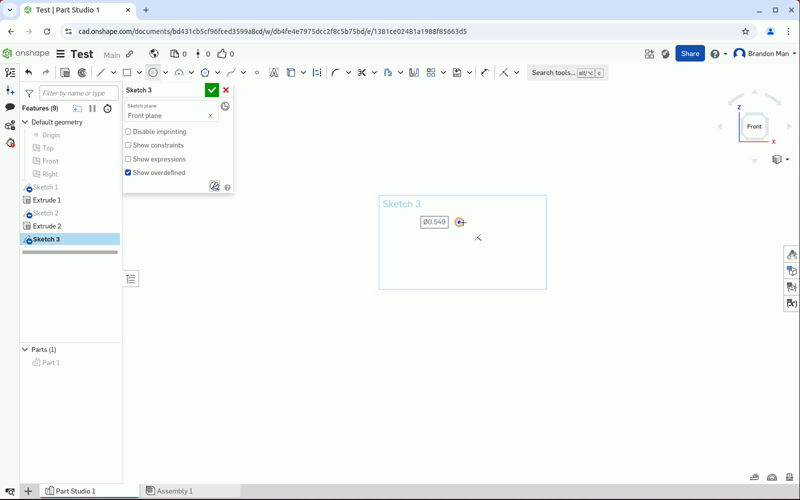
scroll(-6)
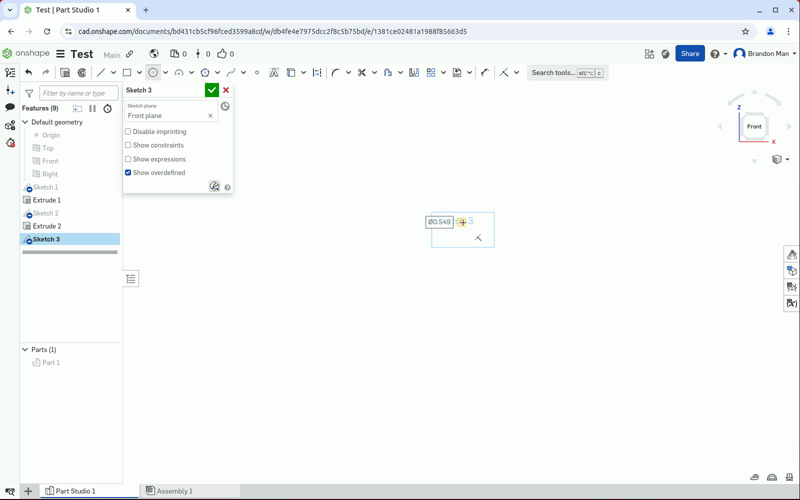
key(esc)
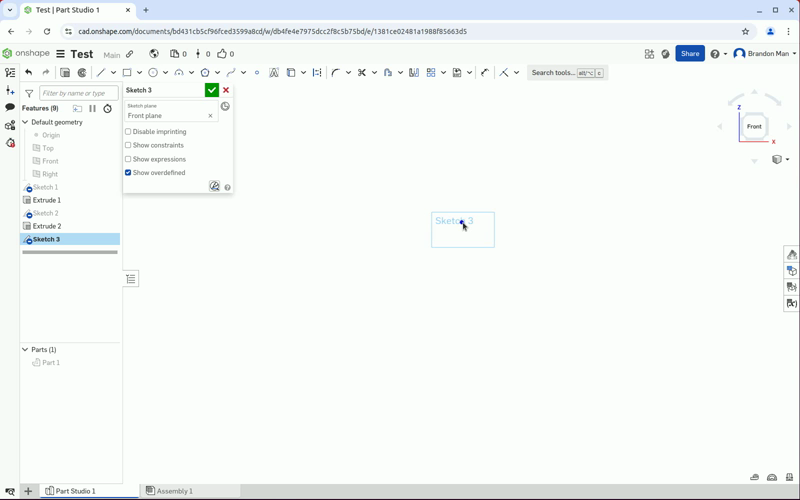
mouse_move(462, 221)
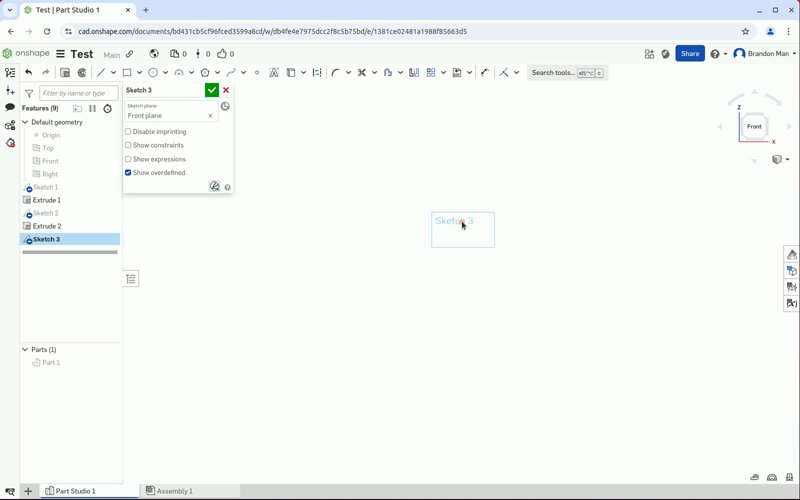
scroll(6)
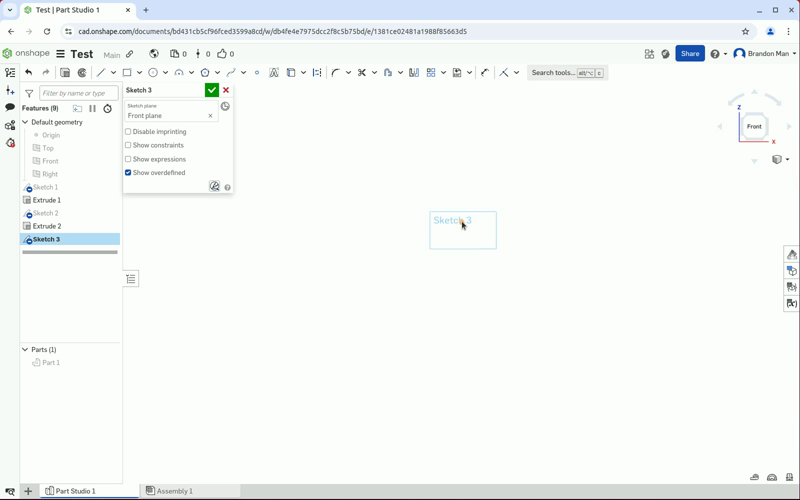
scroll(6)
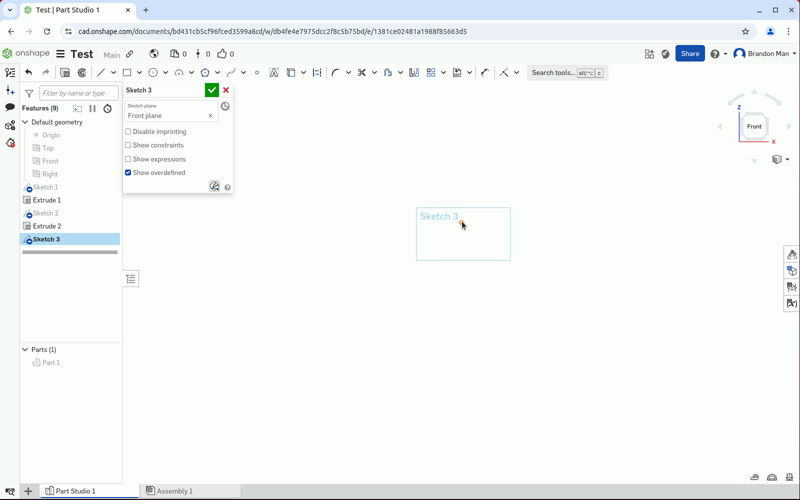
scroll(6)
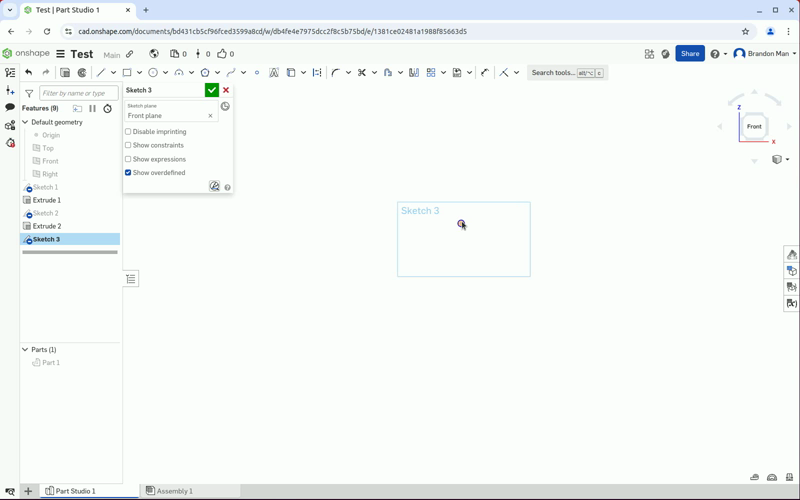
scroll(6)
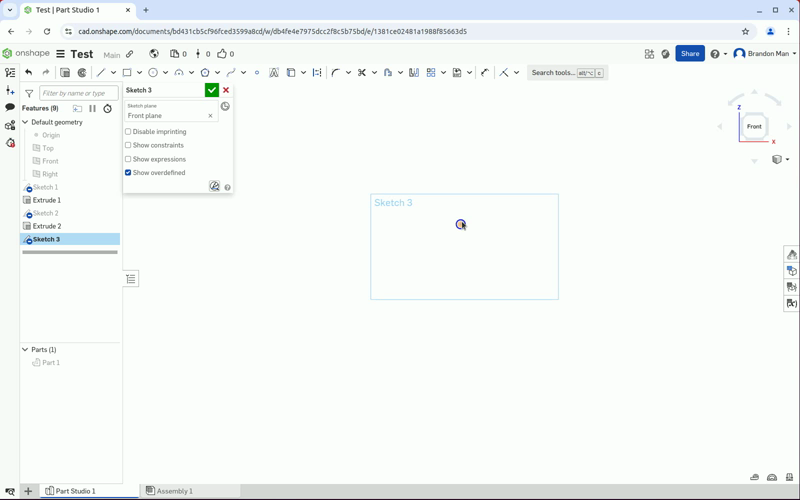
scroll(6)
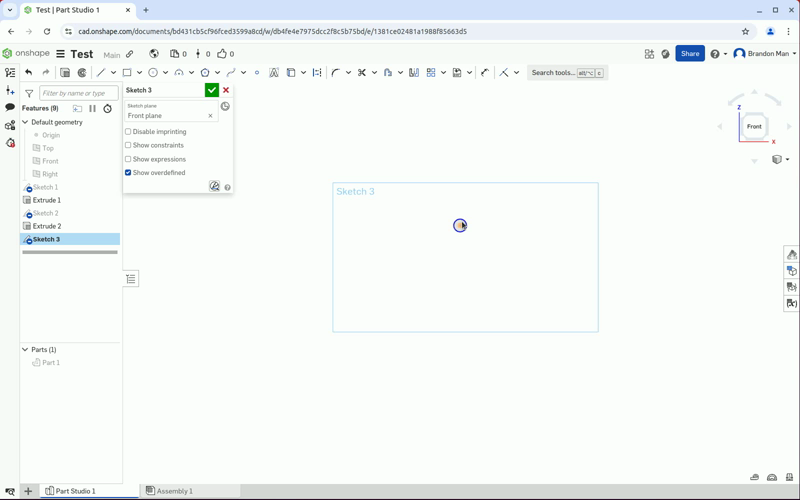
scroll(6)
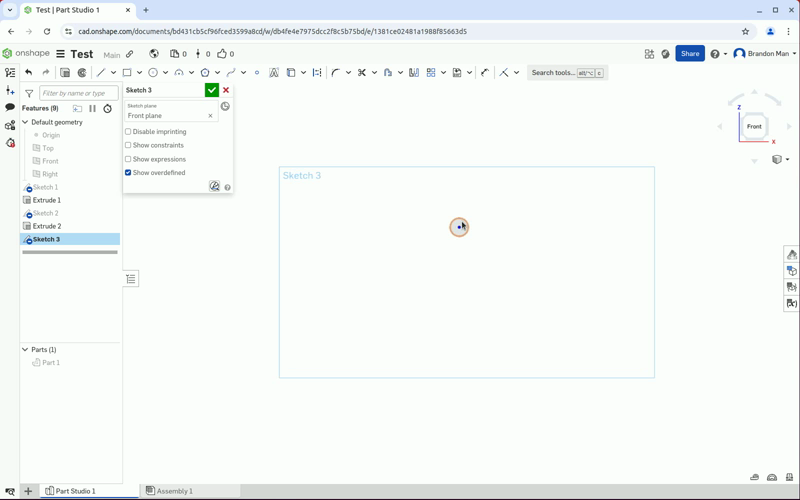
scroll(6)
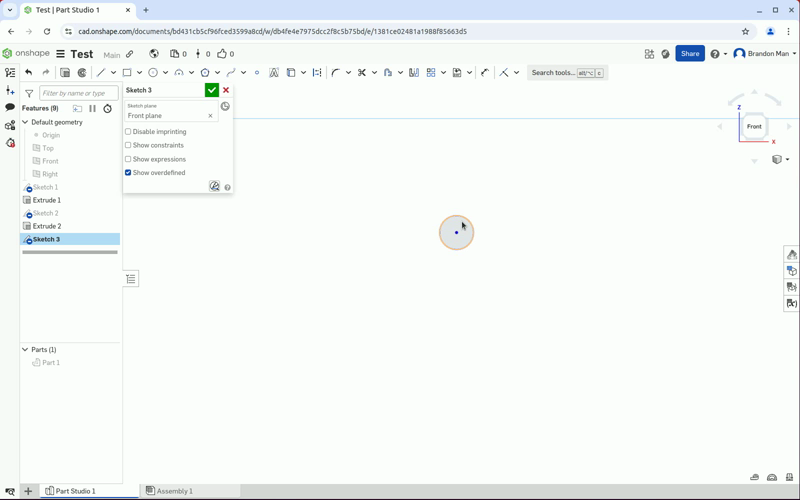
click(462, 221)
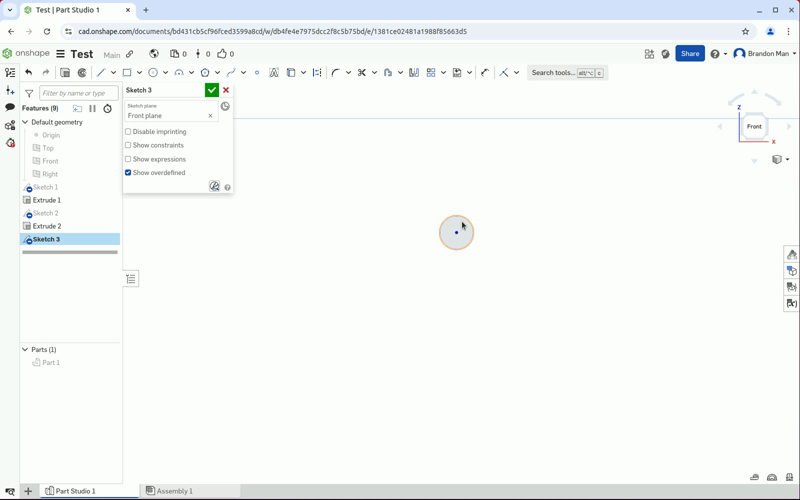
scroll(-6)
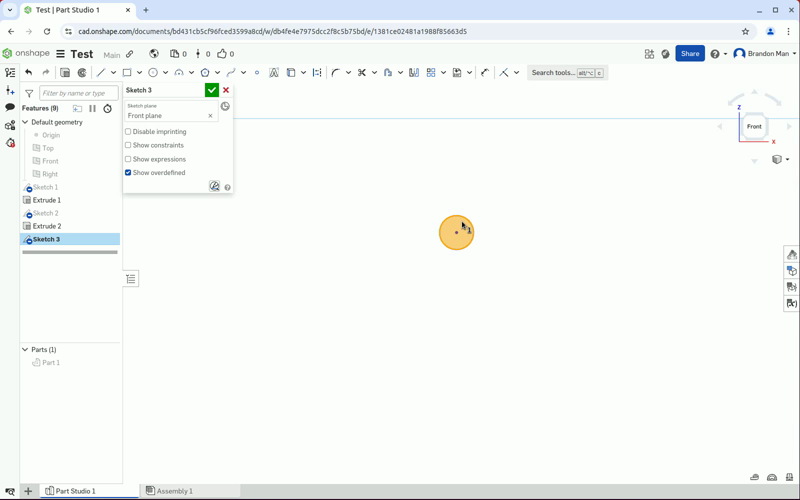
scroll(-6)
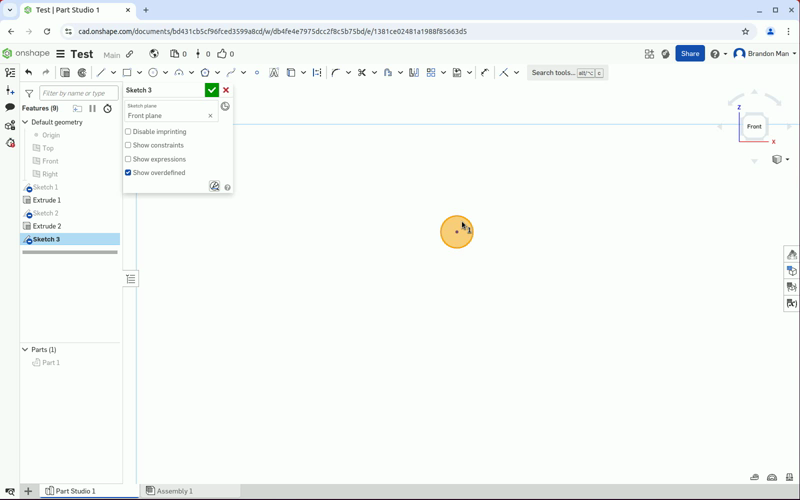
scroll(-6)
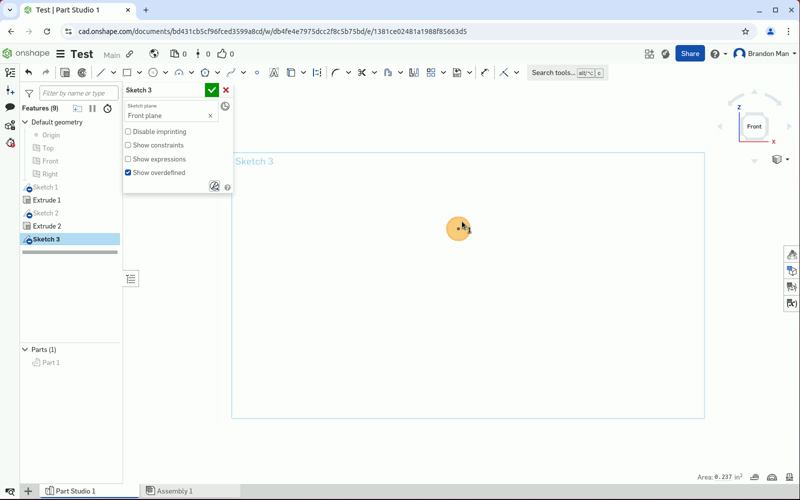
scroll(-6)
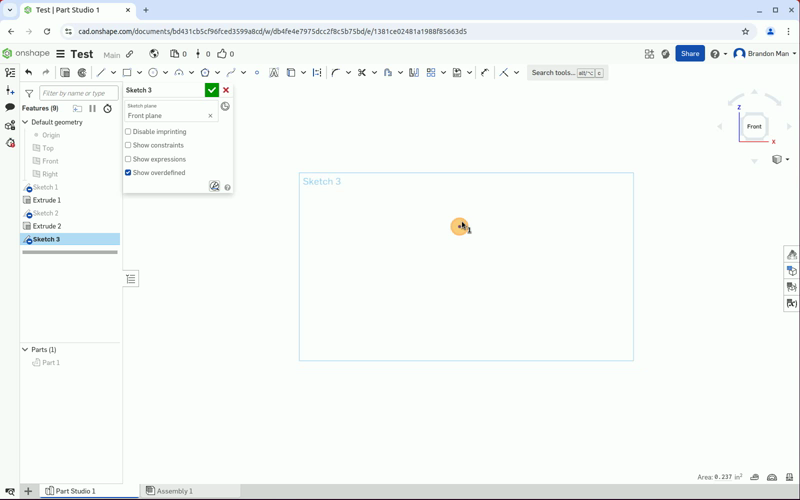
scroll(-6)
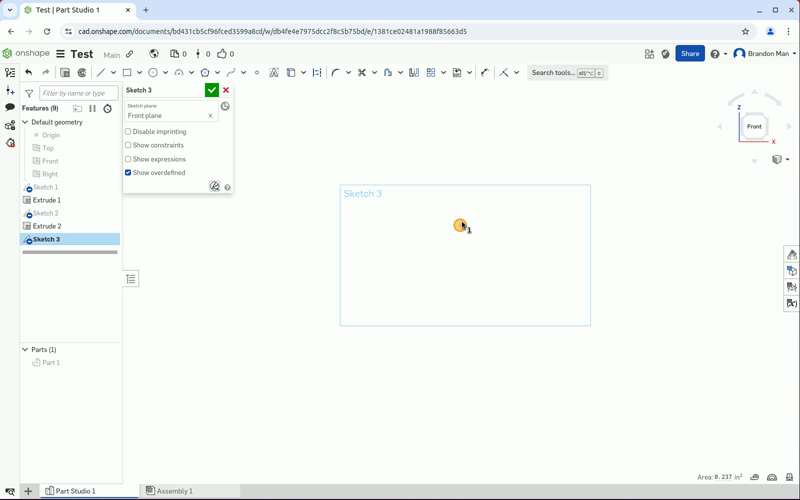
scroll(-6)
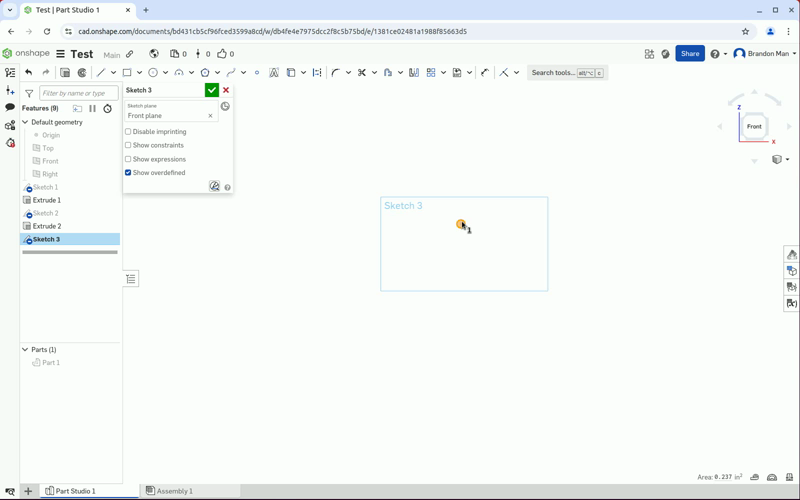
scroll(-6)
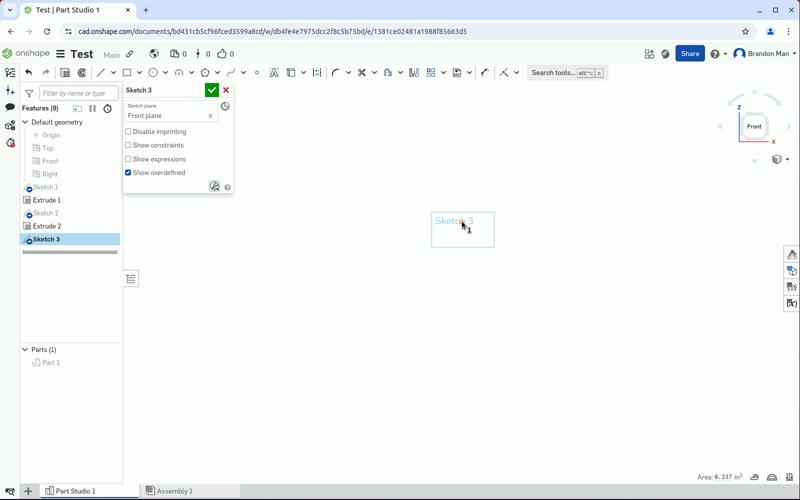
mouse_move(73, 352)
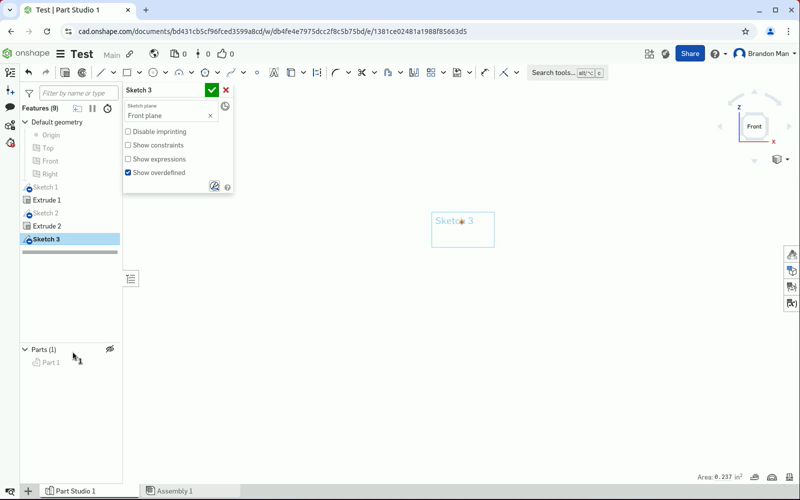
key(shift+y)
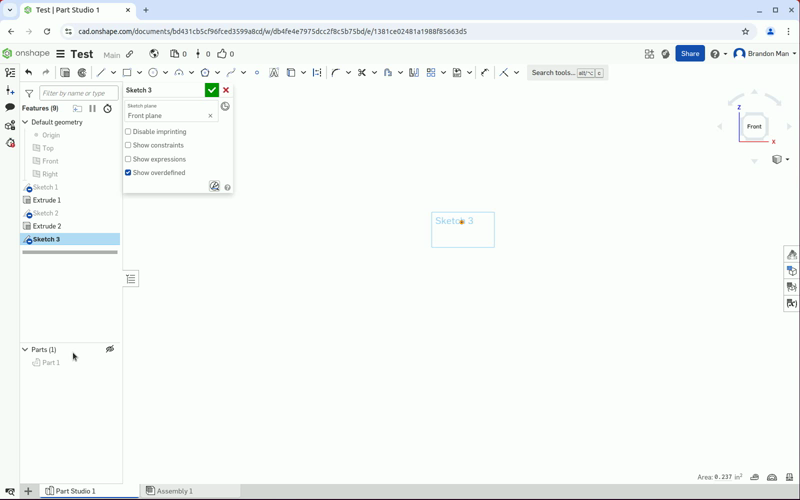
key(shift+e)
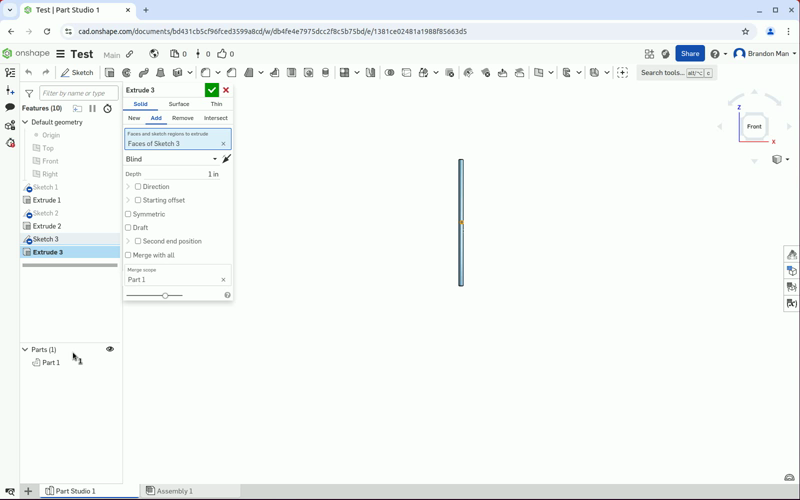
mouse_move(143, 106)
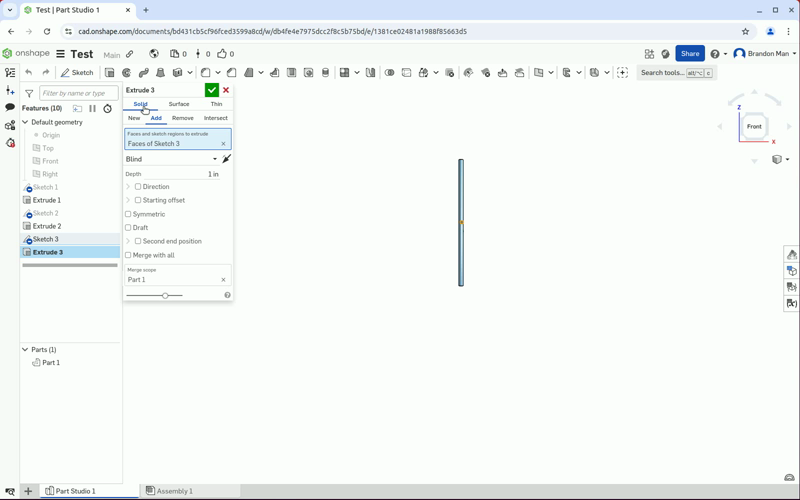
click(143, 106)
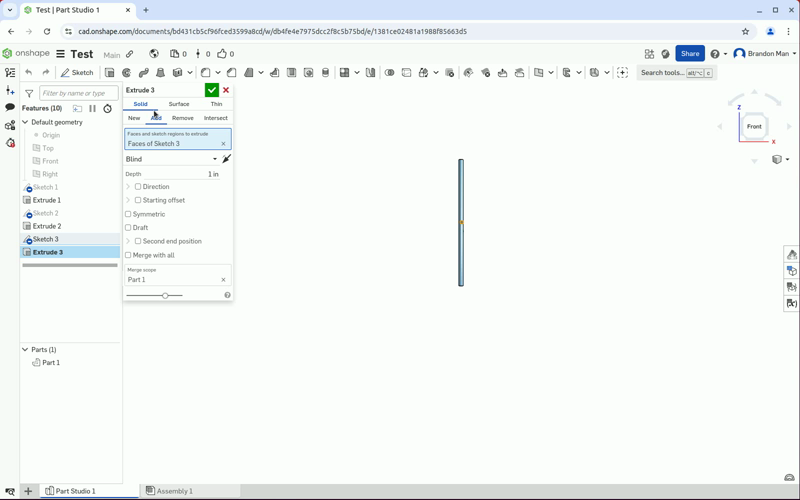
mouse_move(186, 120)
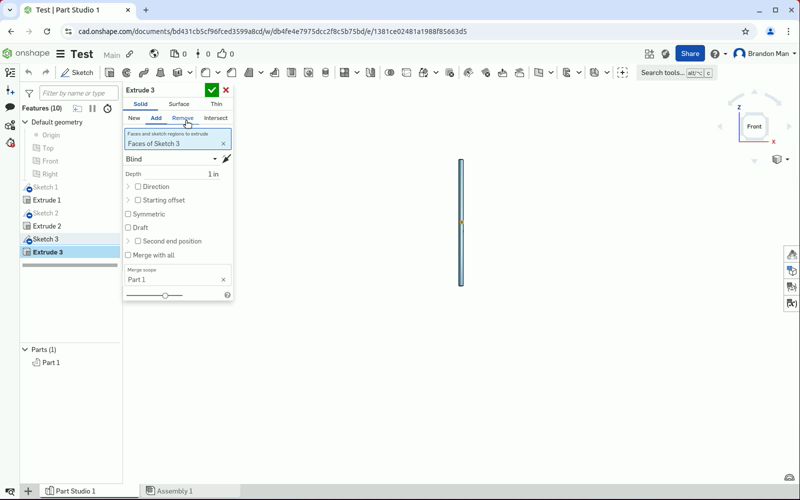
click(186, 120)
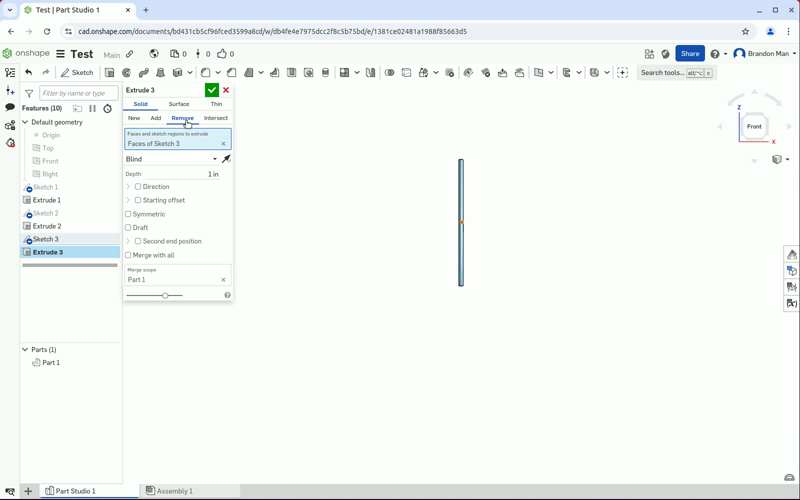
key(tab, 4)
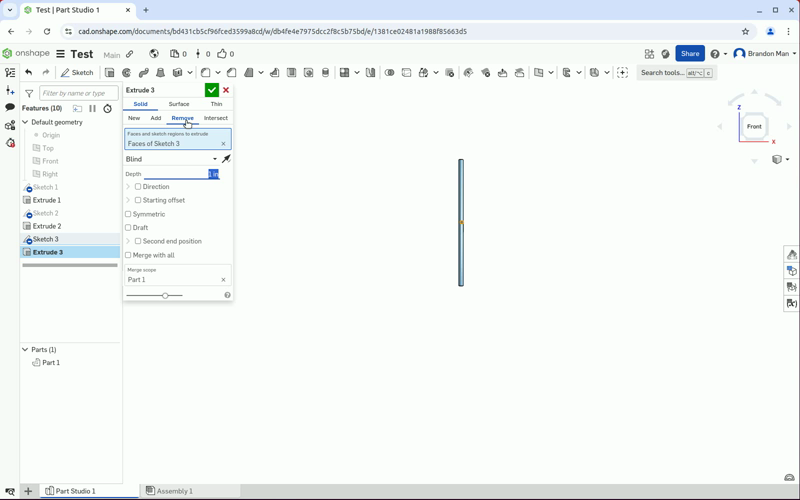
text(0.481)
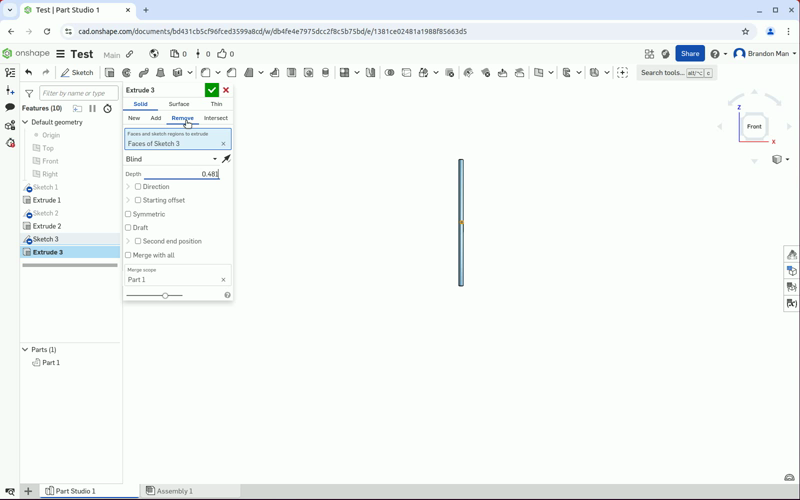
key(tab, 6)
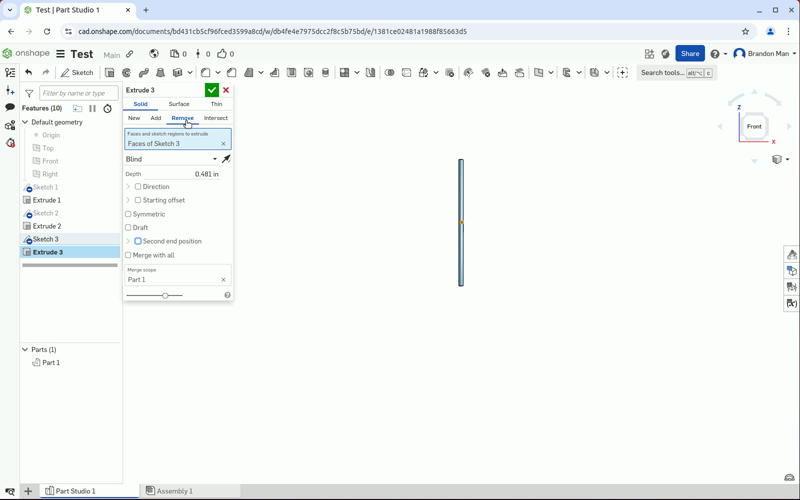
key(space)
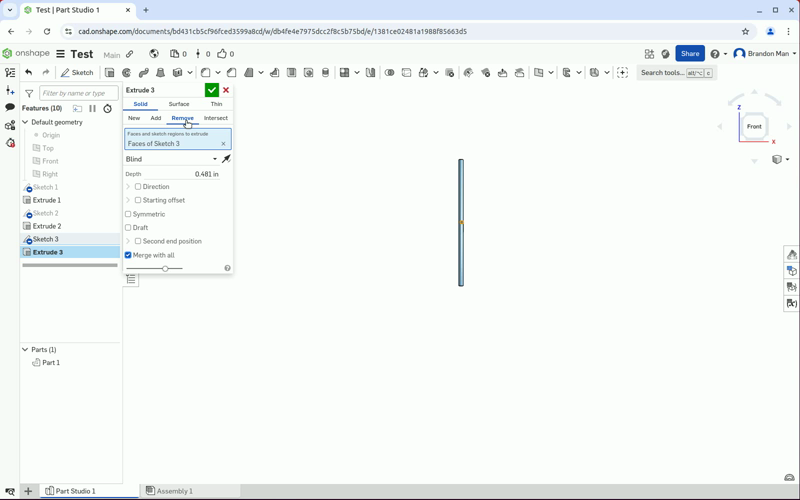
key(enter)
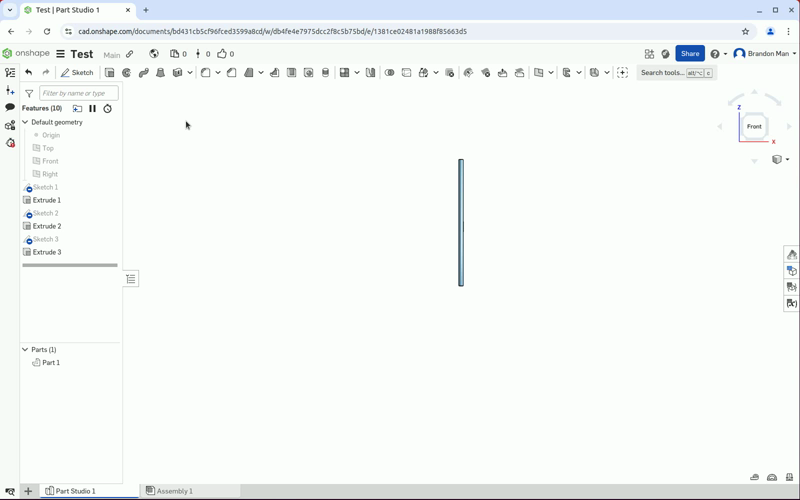
key(shift+h)
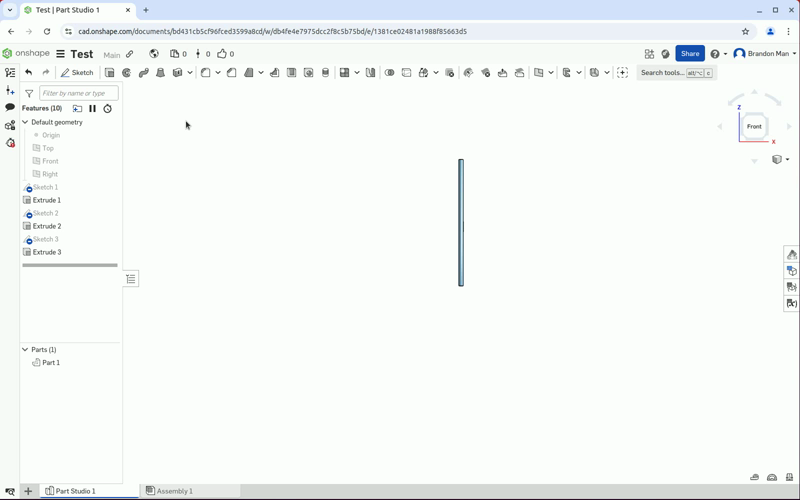
key(shift+h)
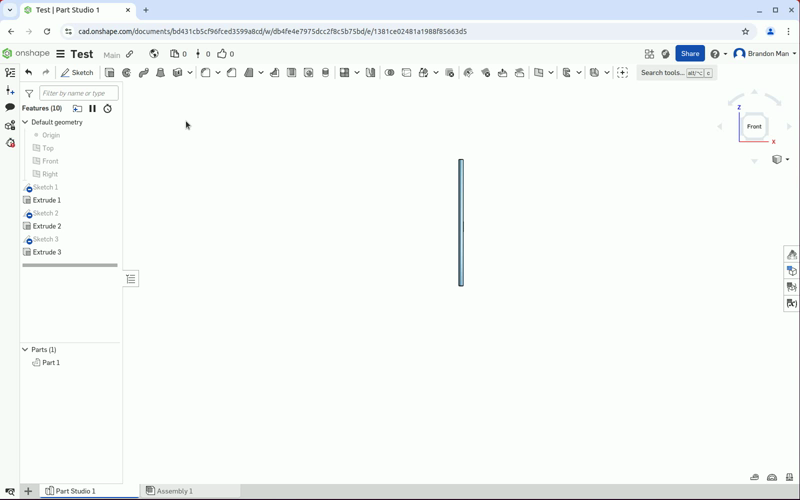
mouse_move(73, 189)
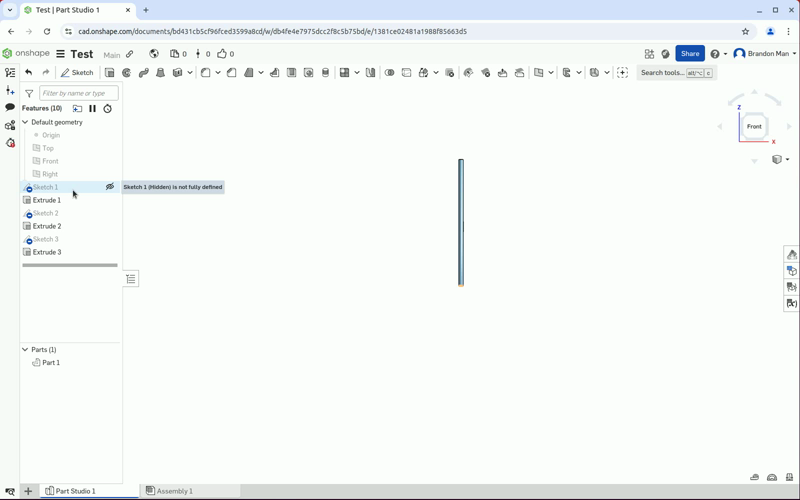
click(73, 189)
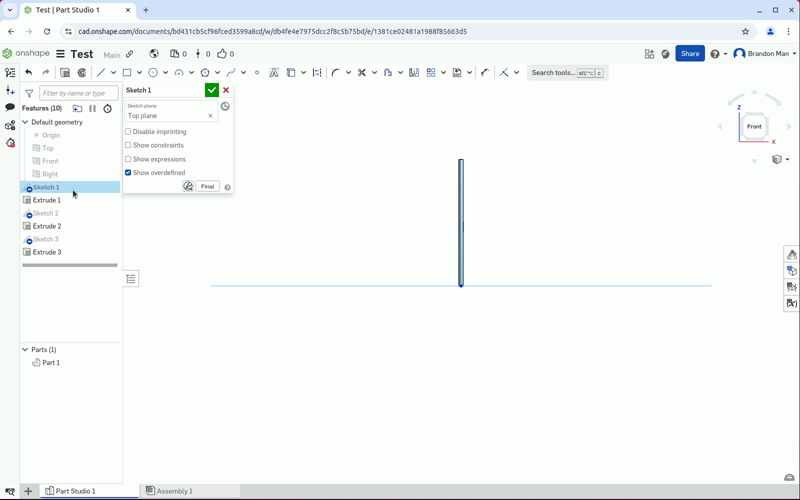
mouse_move(229, 92)
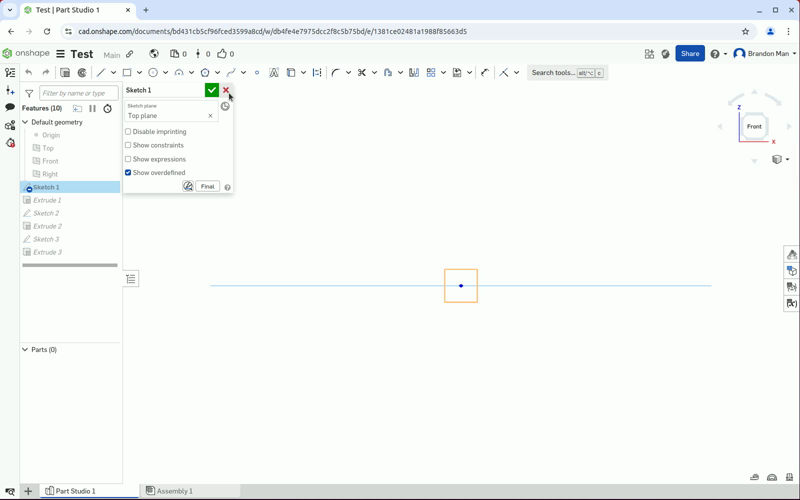
click(229, 92)
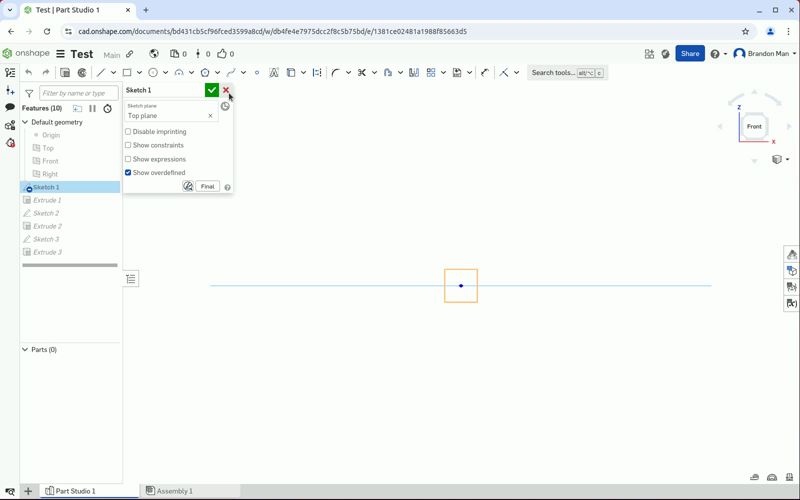
key(shift+s)
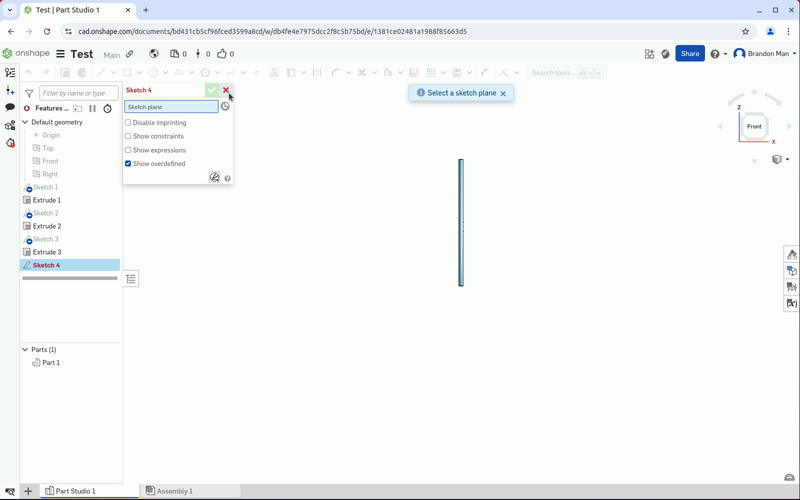
mouse_move(73, 163)
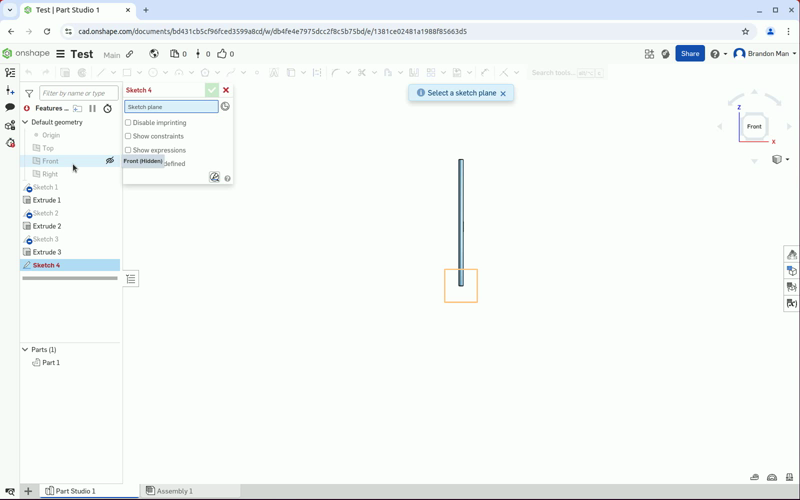
click(73, 163)
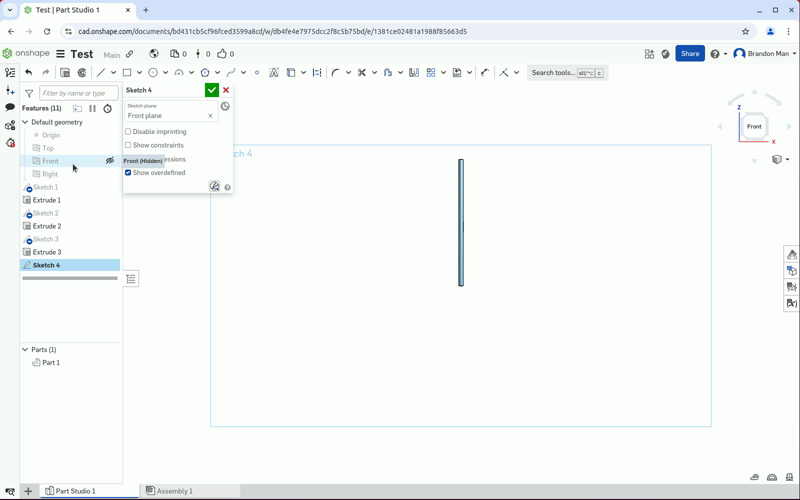
mouse_move(73, 352)
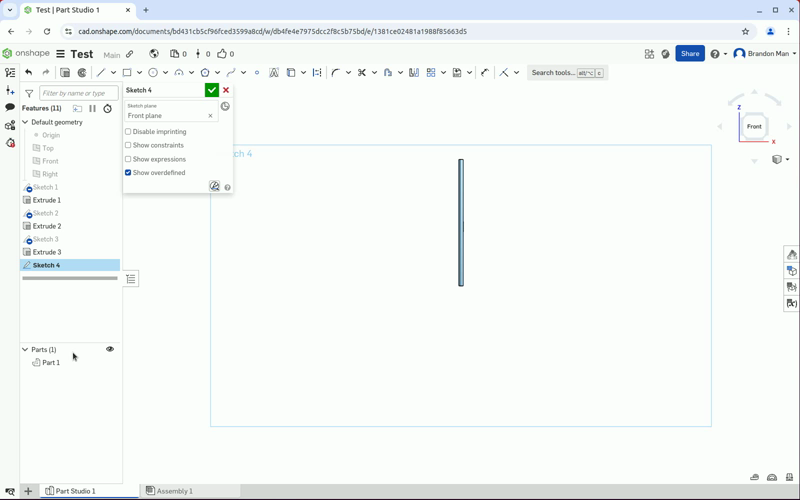
key(y)
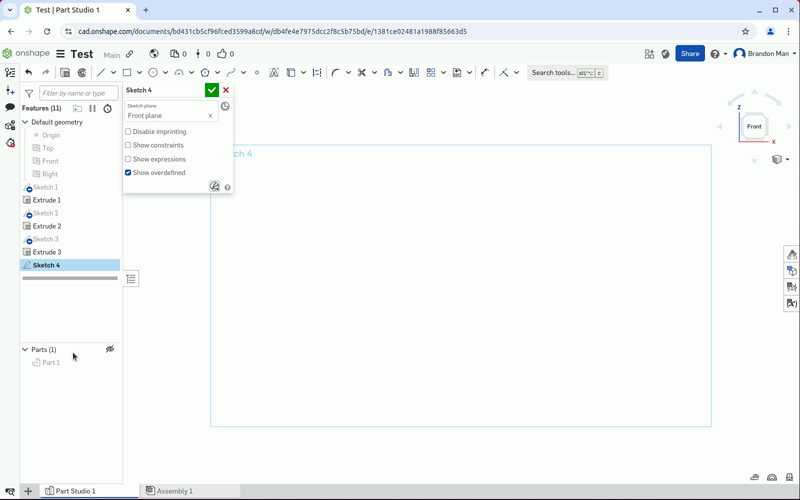
key(c)
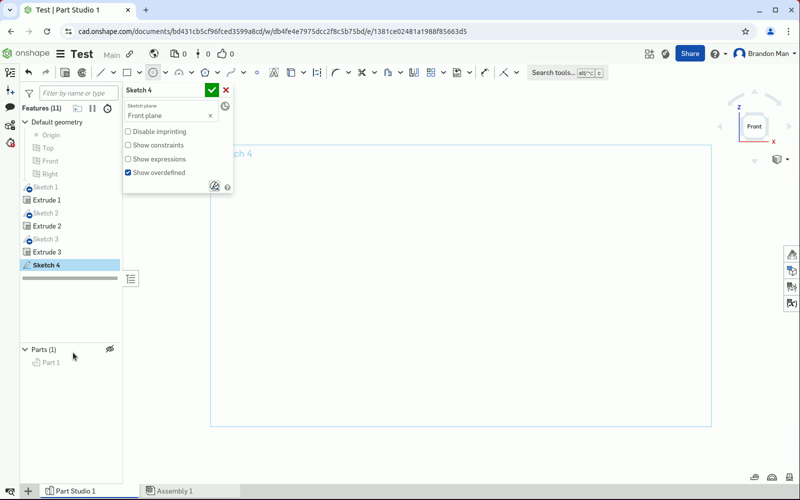
key_down(shift)
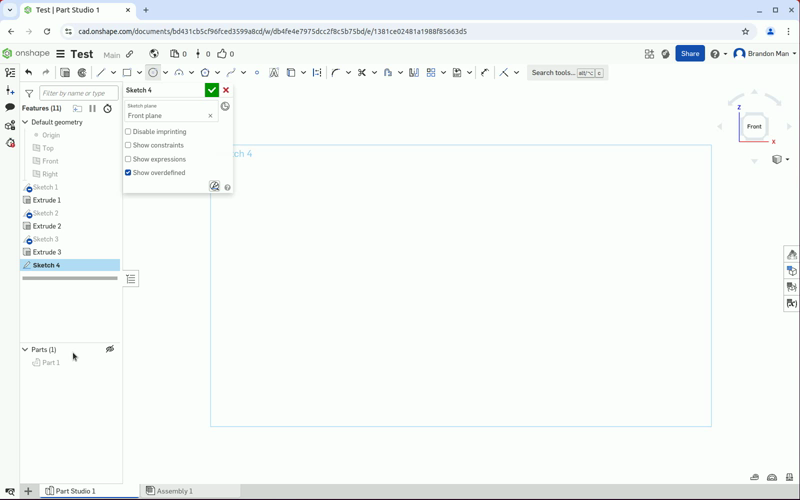
mouse_move(460, 244)
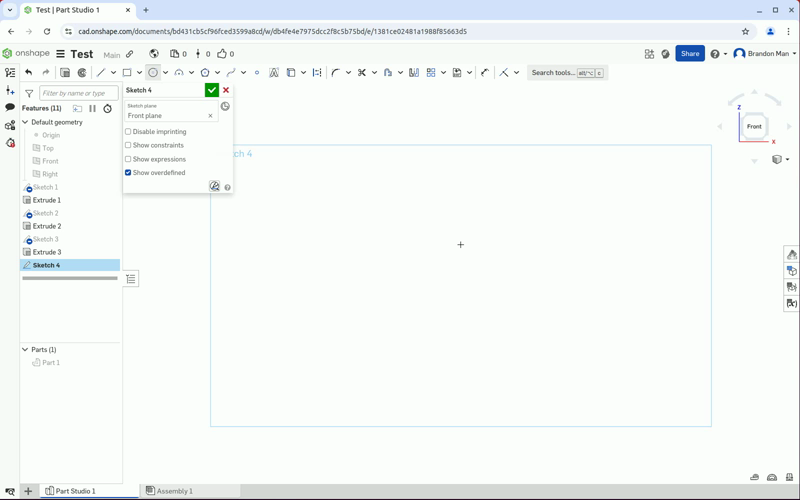
click(460, 244)
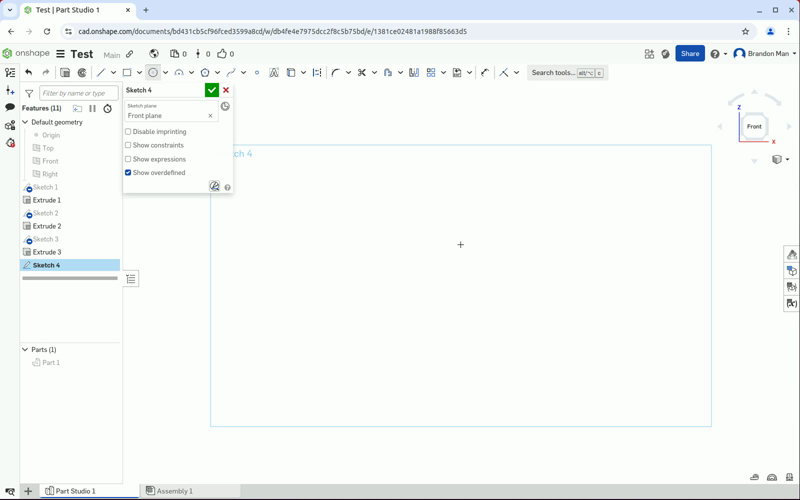
key_up(shift)
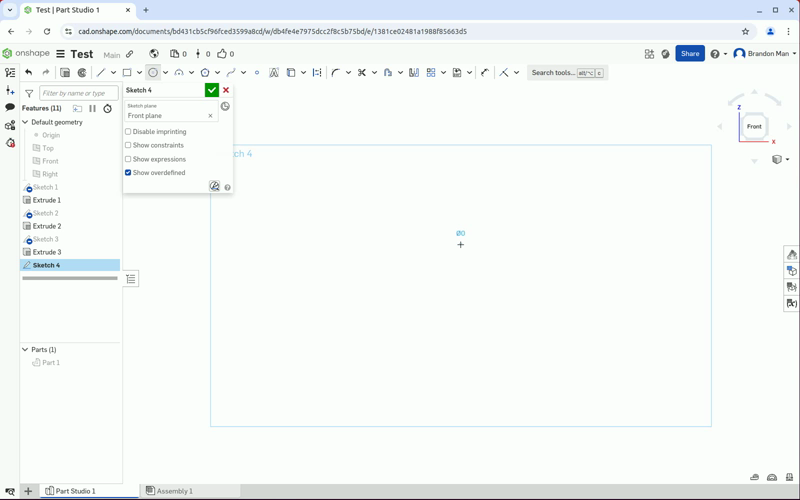
mouse_move(461, 244)
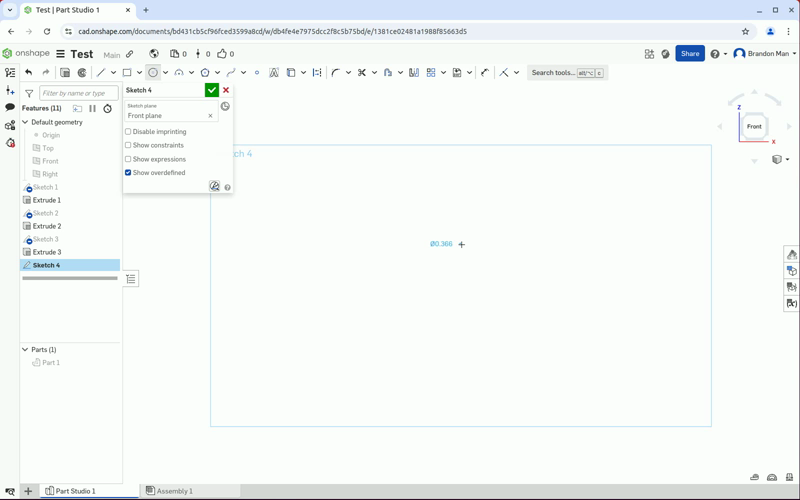
scroll(6)
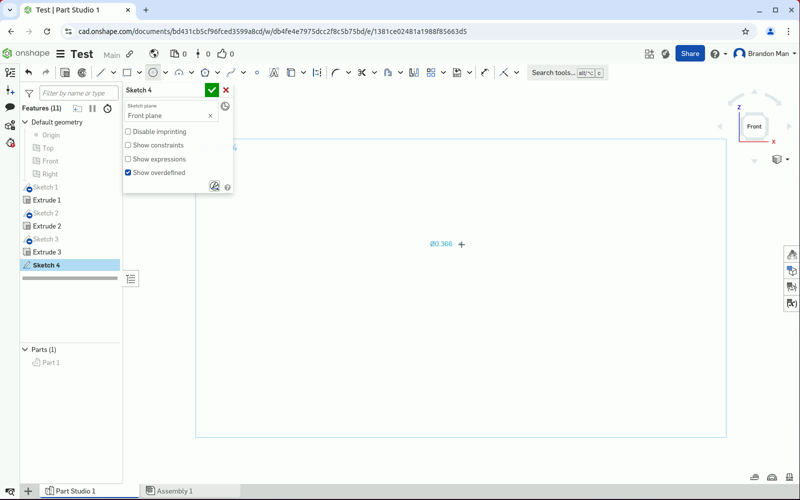
scroll(6)
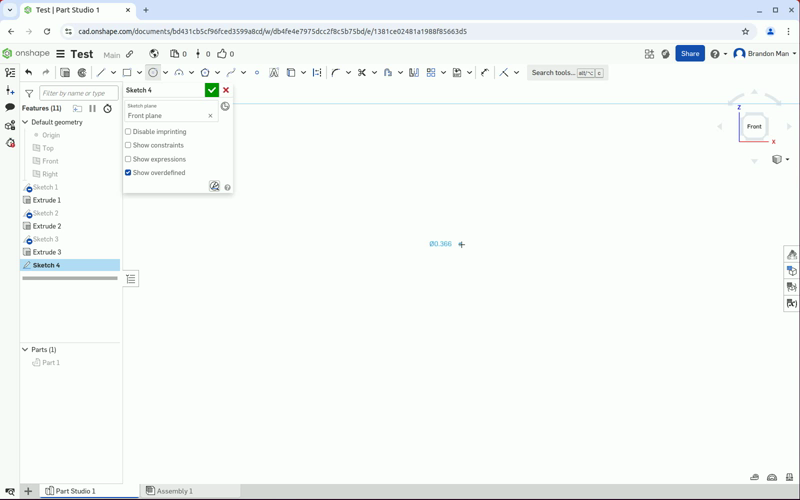
scroll(6)
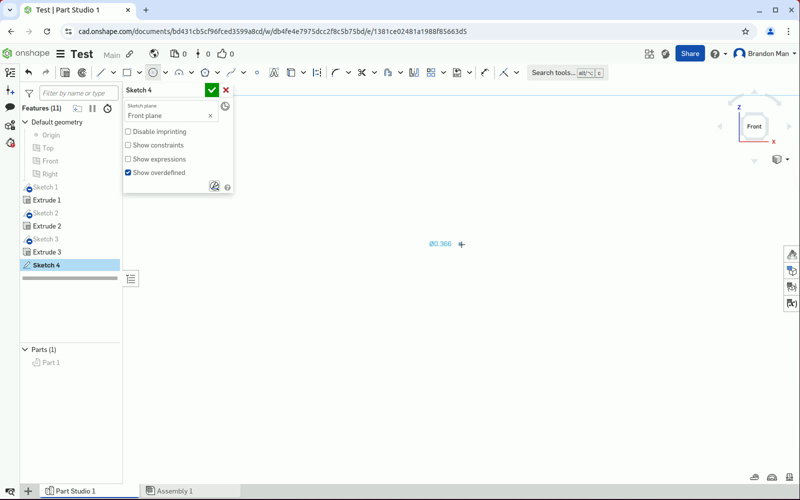
scroll(6)
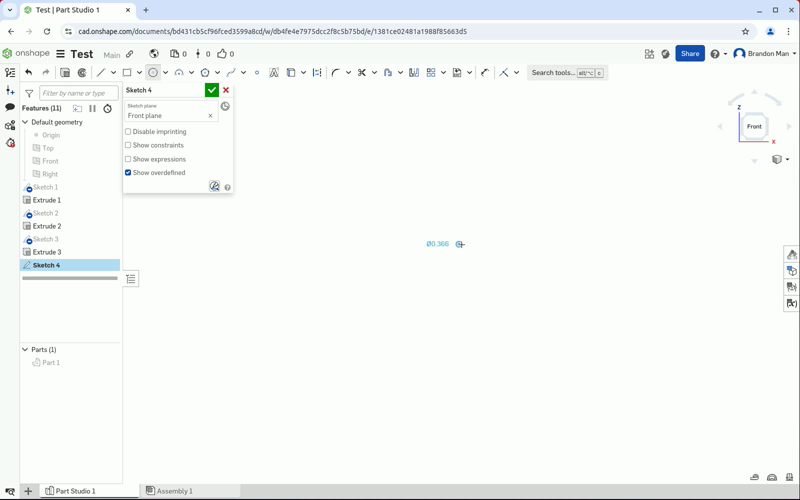
scroll(6)
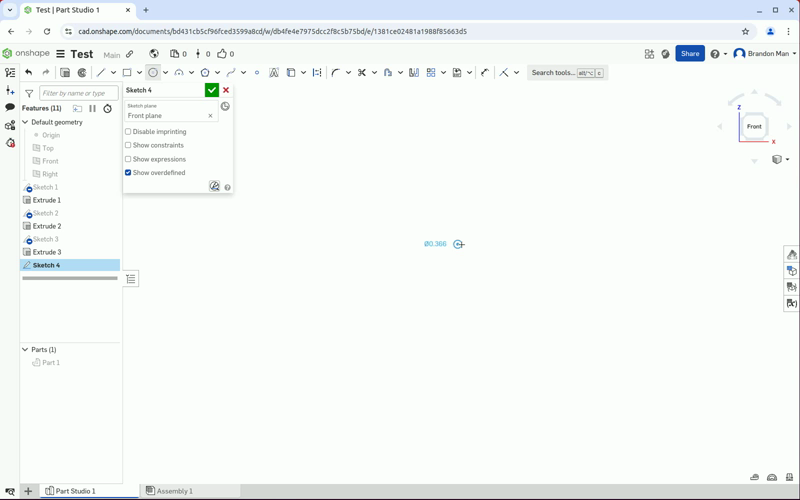
scroll(6)
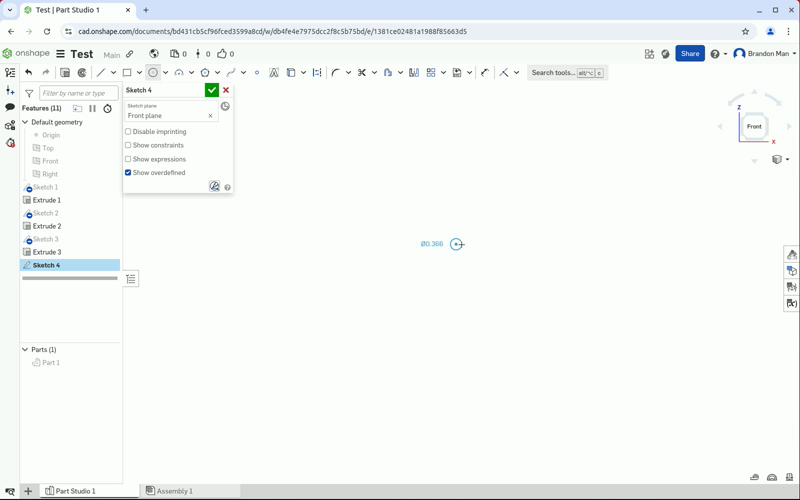
scroll(6)
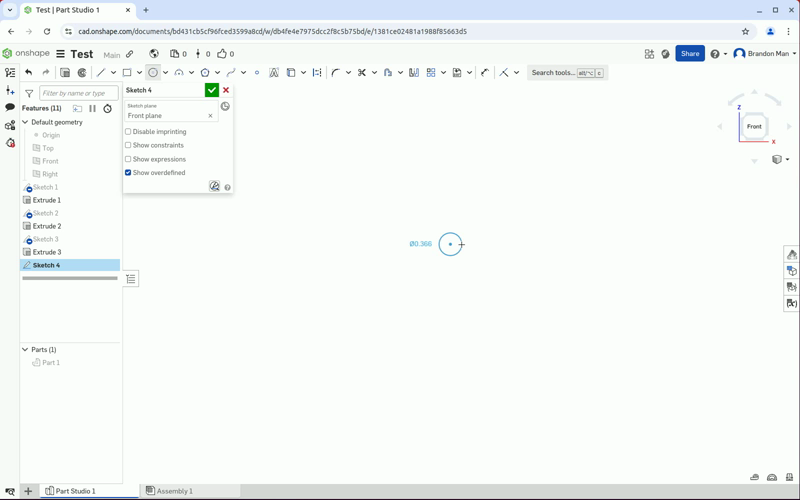
click(461, 244)
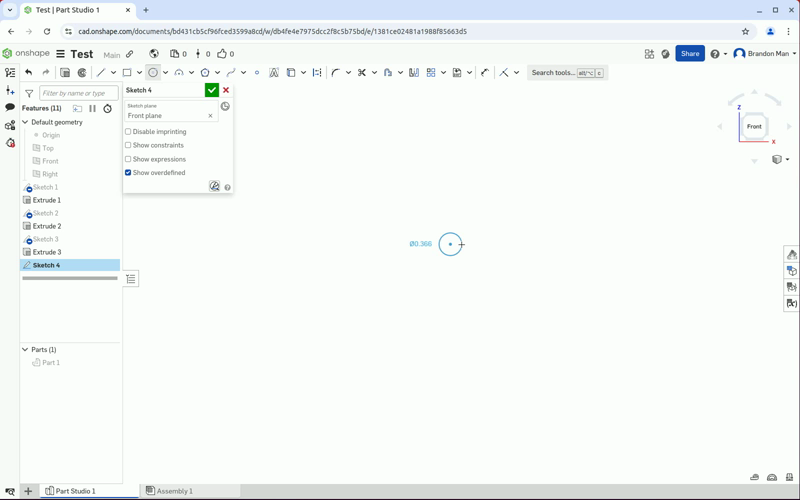
scroll(-6)
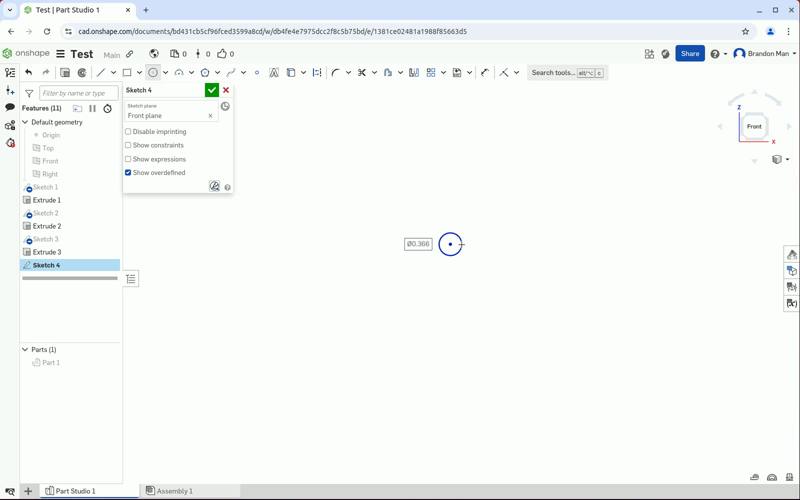
scroll(-6)
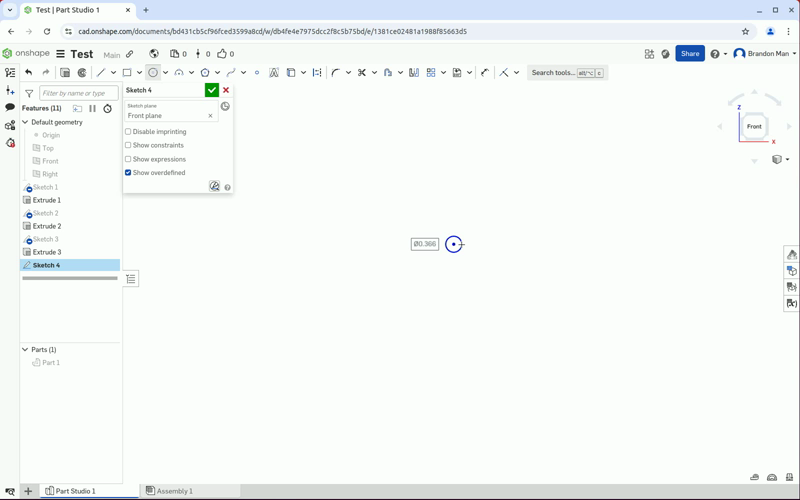
scroll(-6)
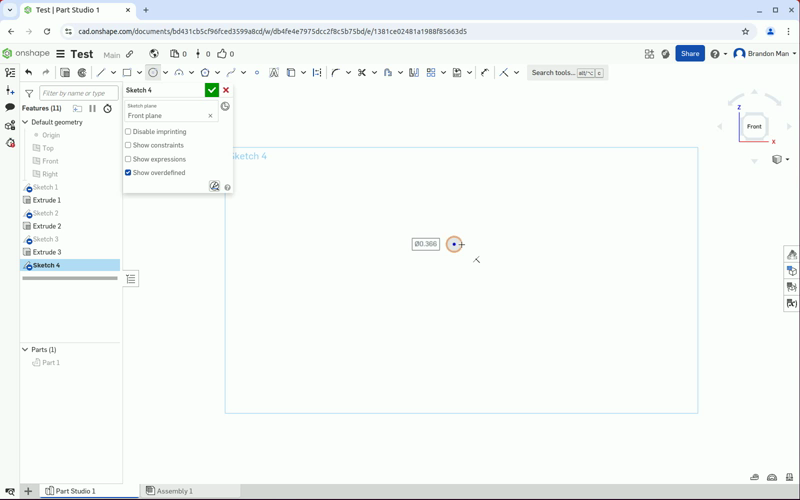
scroll(-6)
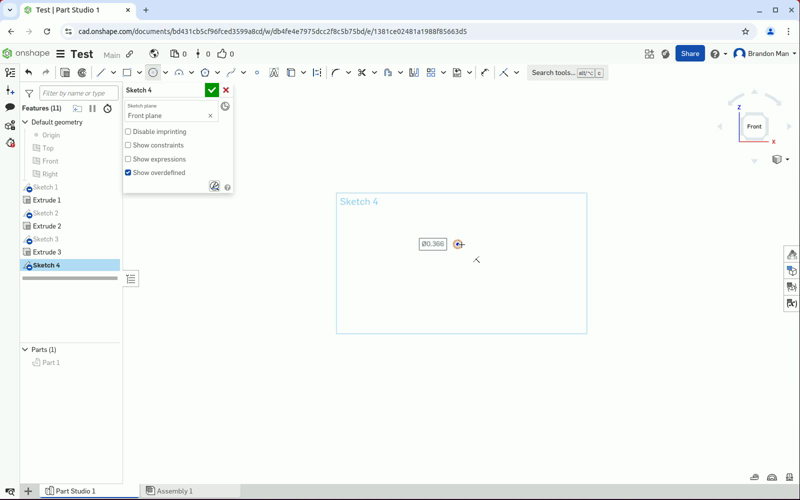
scroll(-6)
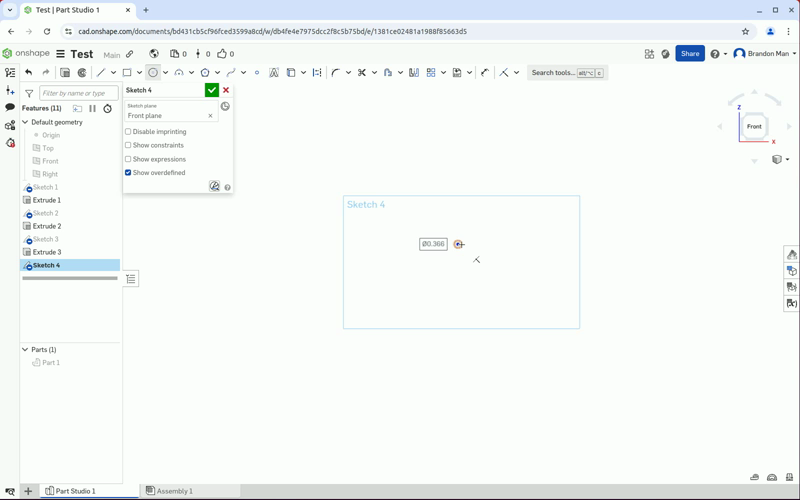
scroll(-6)
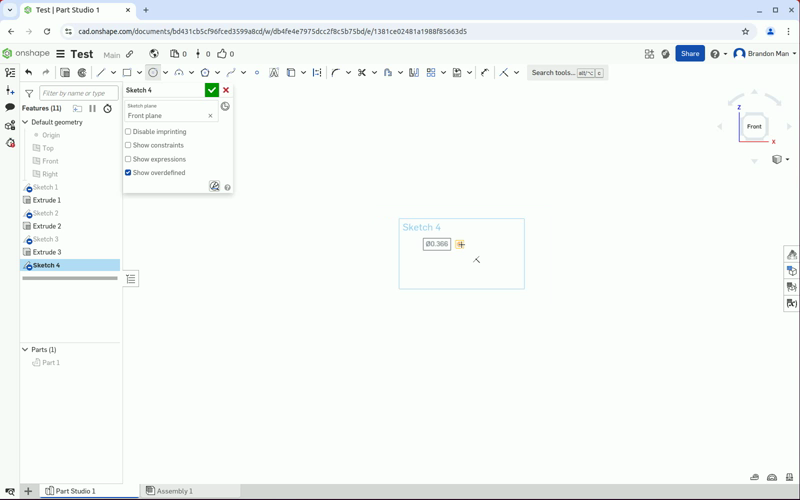
scroll(-6)
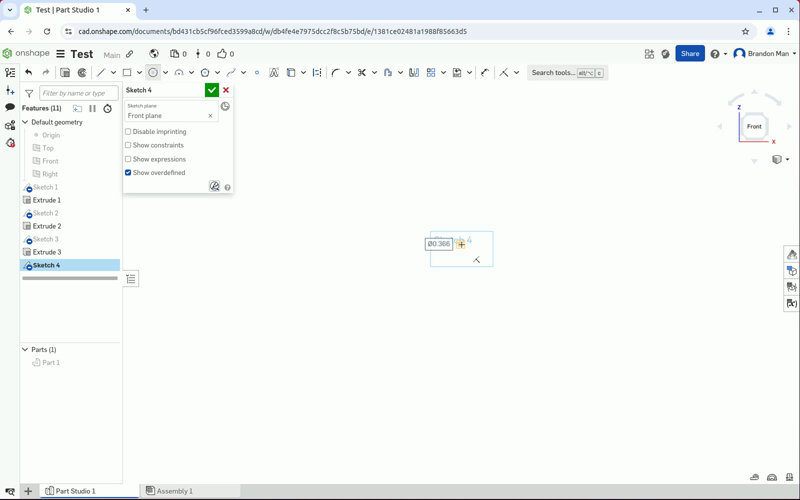
key(esc)
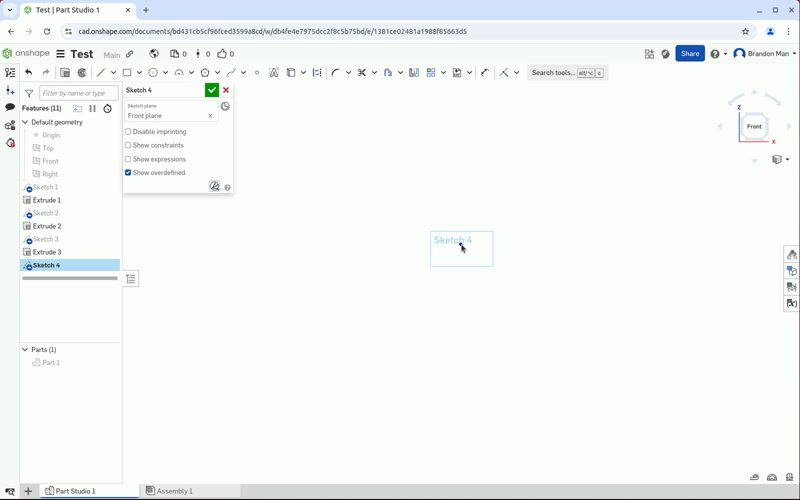
mouse_move(459, 243)
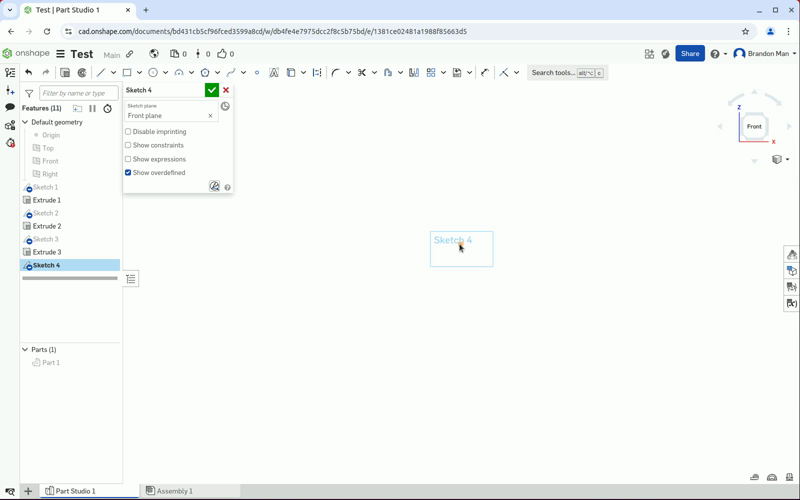
scroll(6)
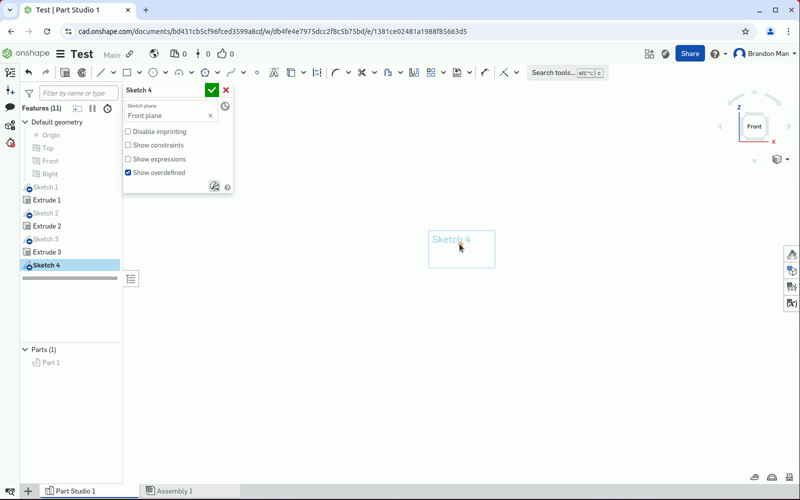
scroll(6)
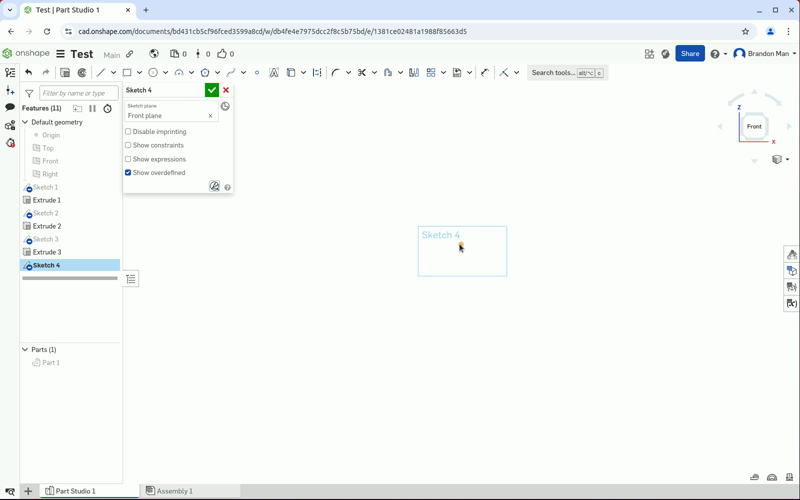
scroll(6)
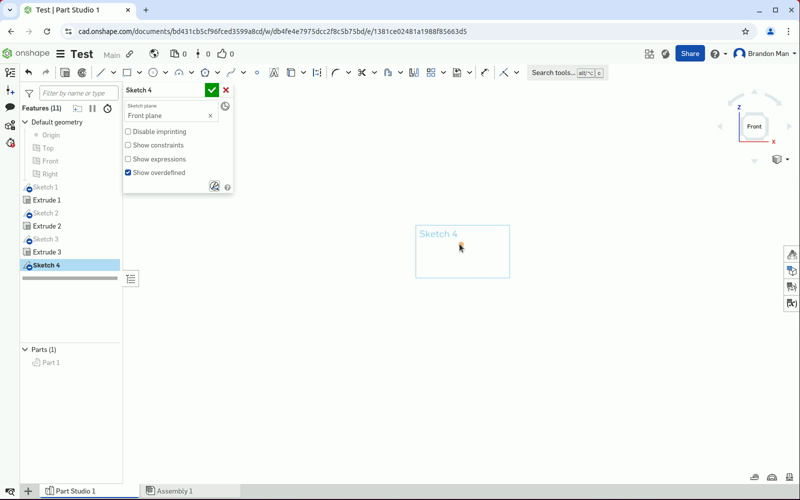
scroll(6)
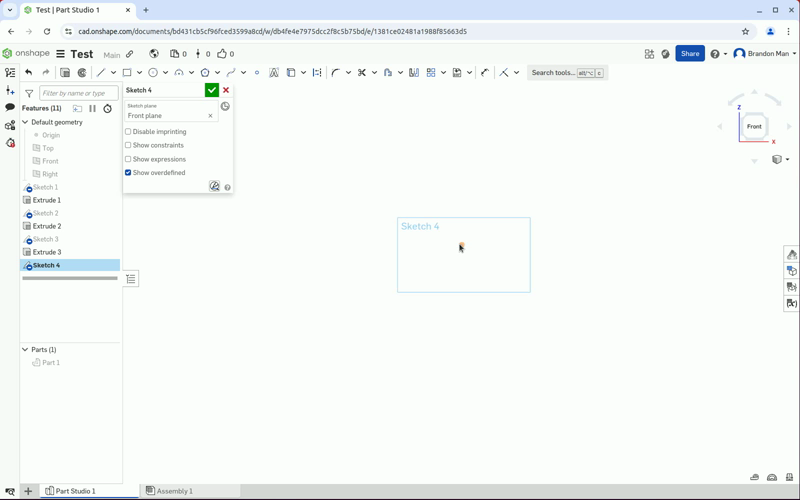
scroll(6)
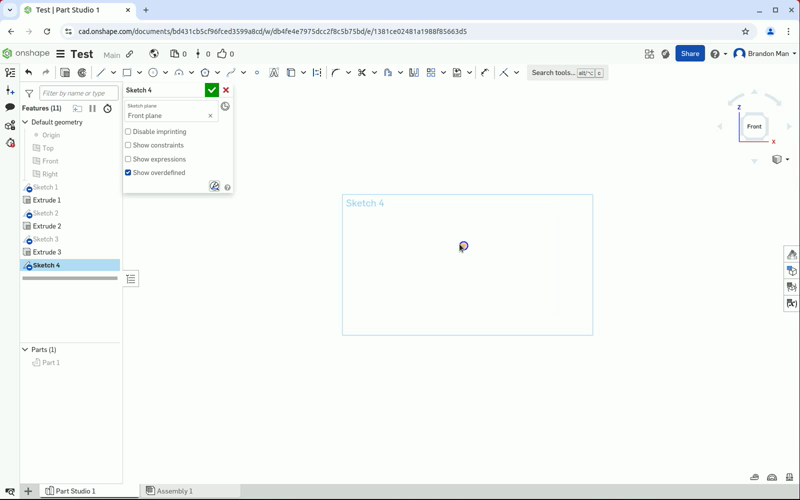
scroll(6)
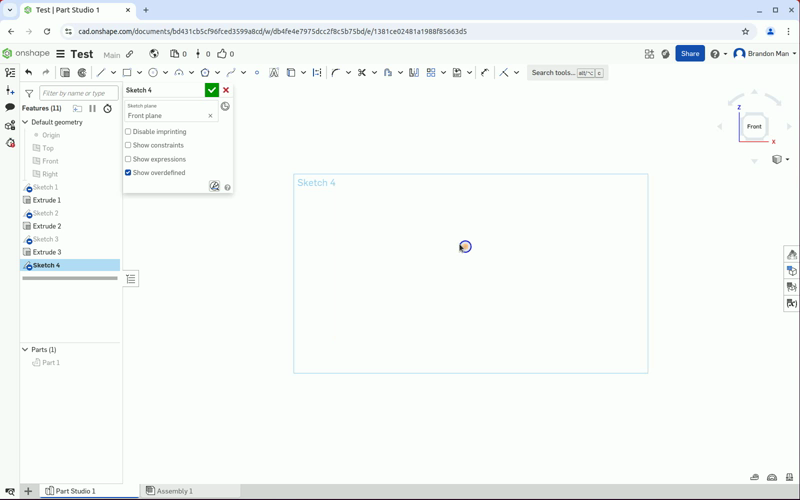
scroll(6)
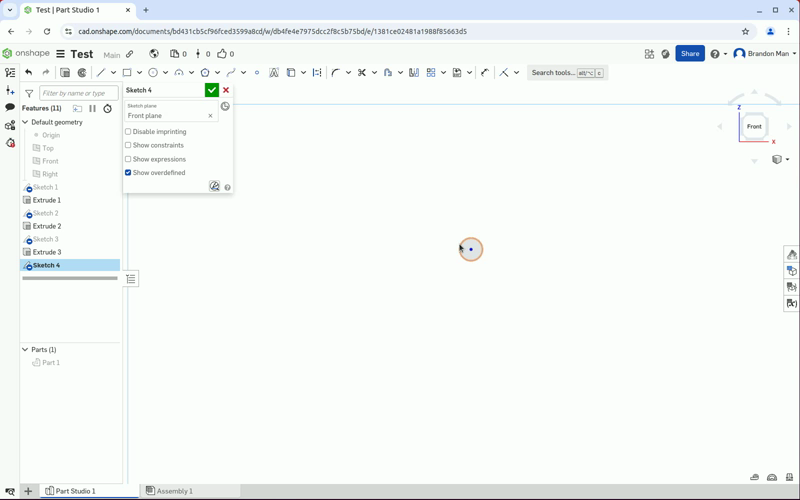
click(459, 243)
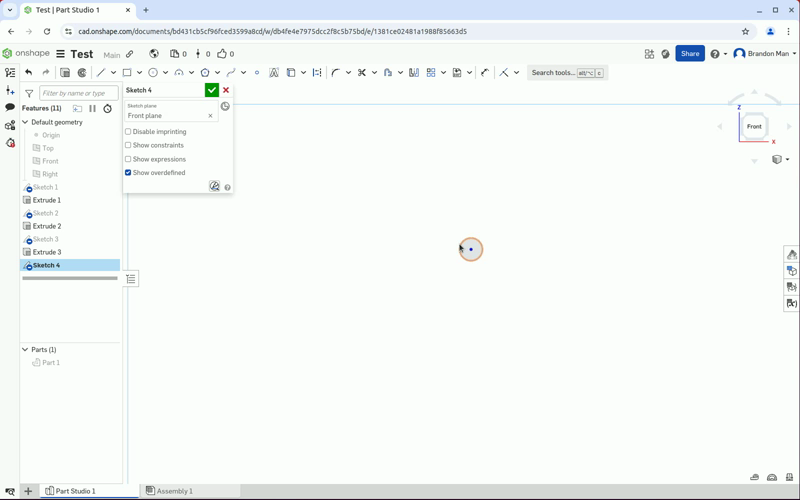
scroll(-6)
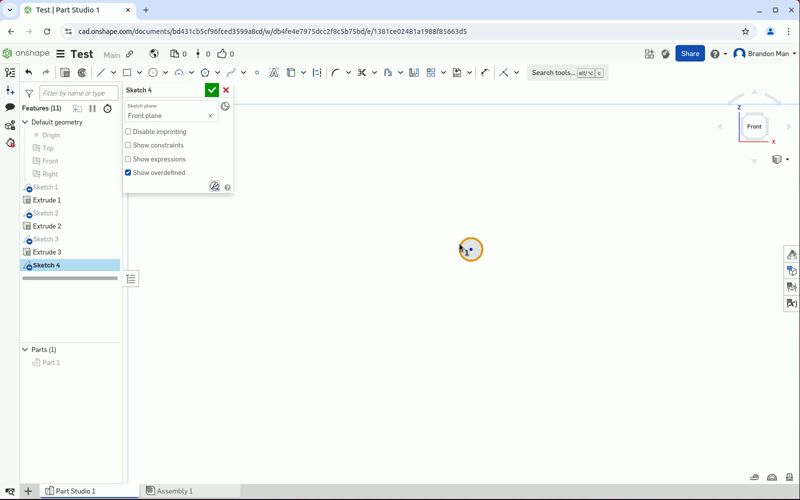
scroll(-6)
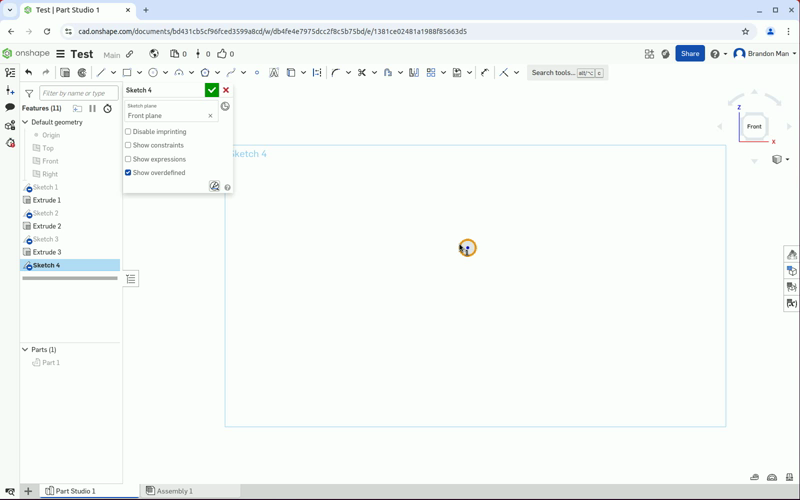
scroll(-6)
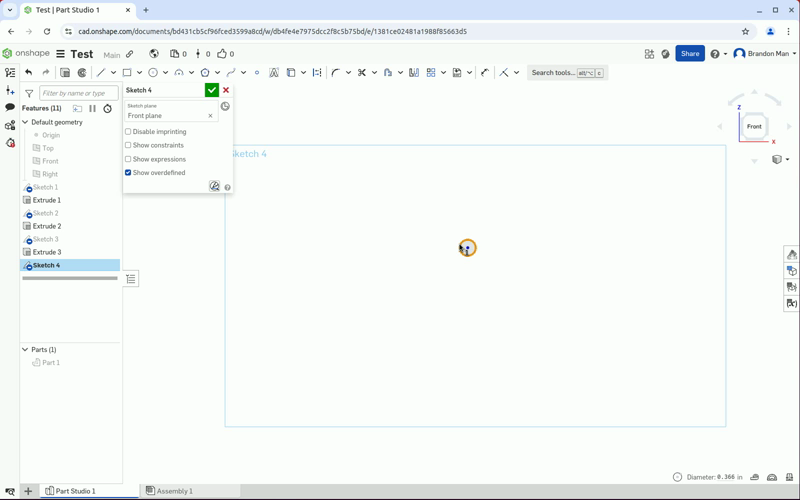
scroll(-6)
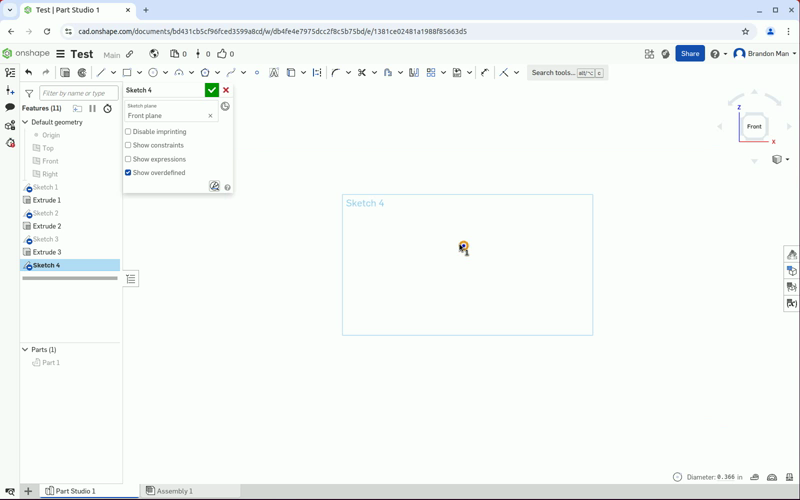
scroll(-6)
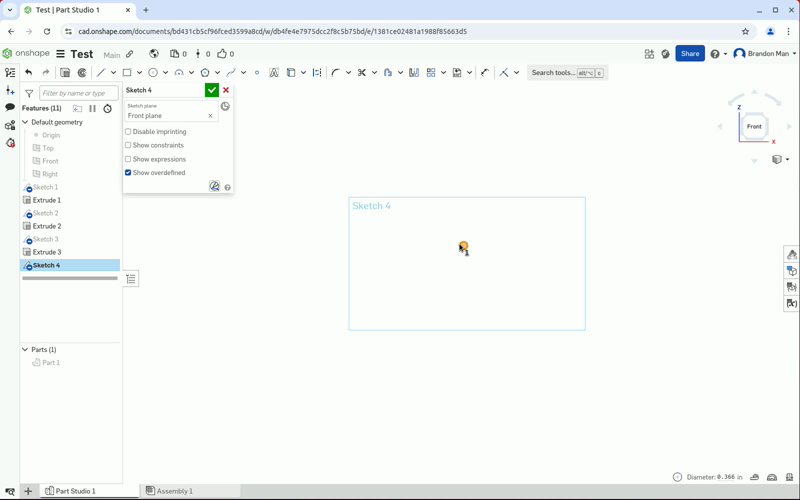
scroll(-6)
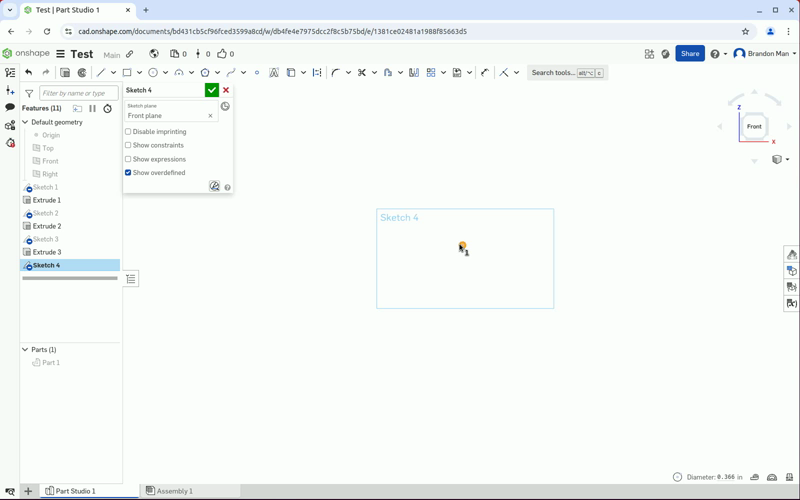
scroll(-6)
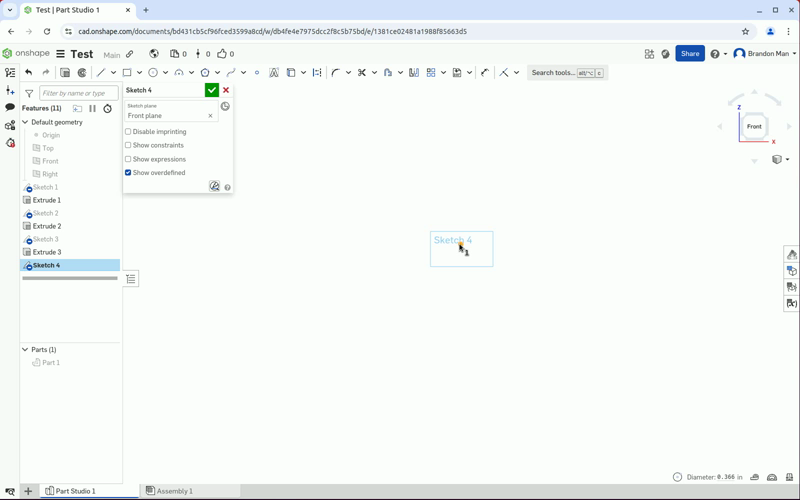
mouse_move(73, 352)
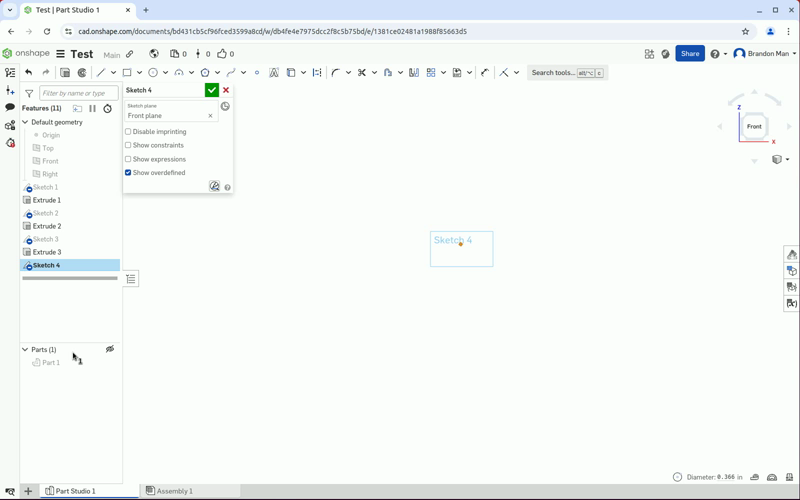
key(shift+y)
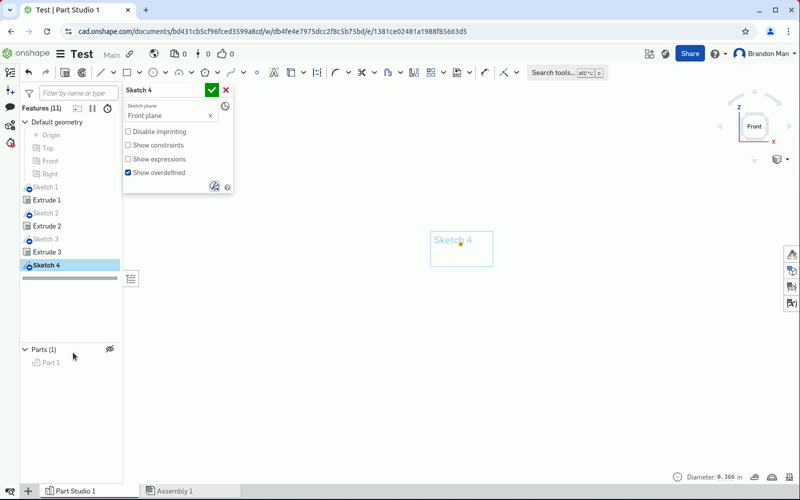
key(shift+e)
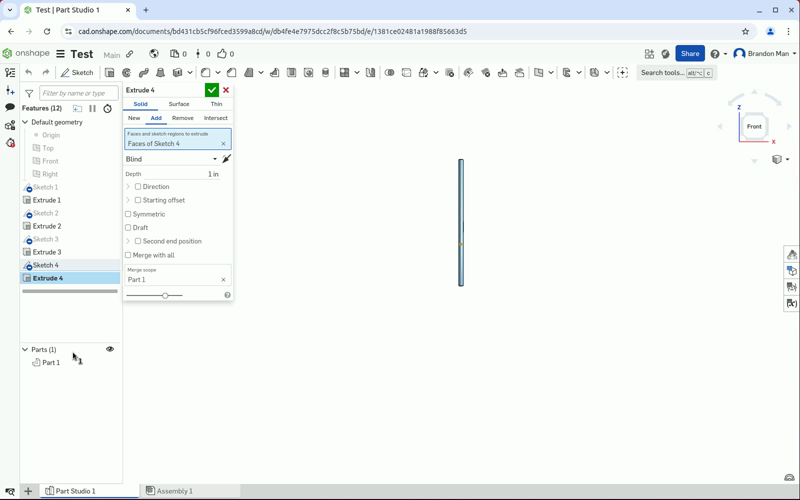
mouse_move(143, 106)
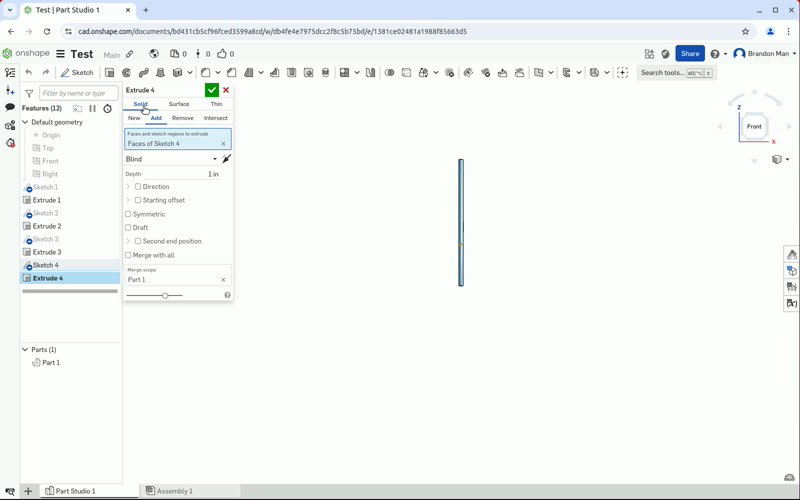
click(143, 106)
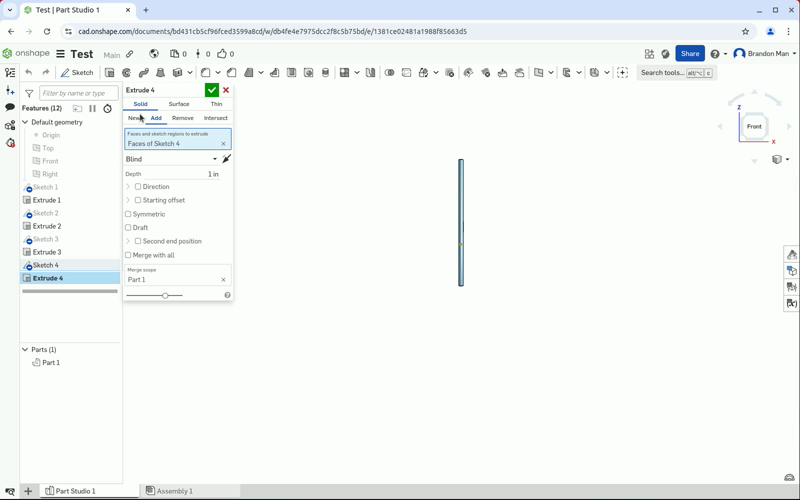
mouse_move(137, 120)
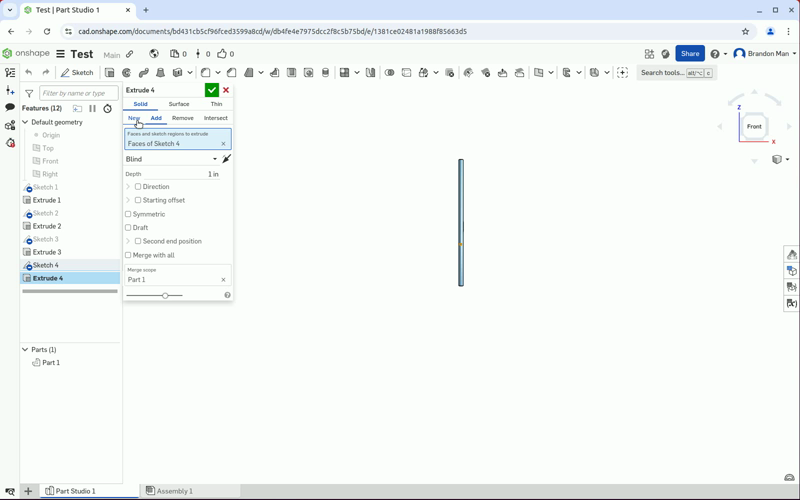
click(137, 120)
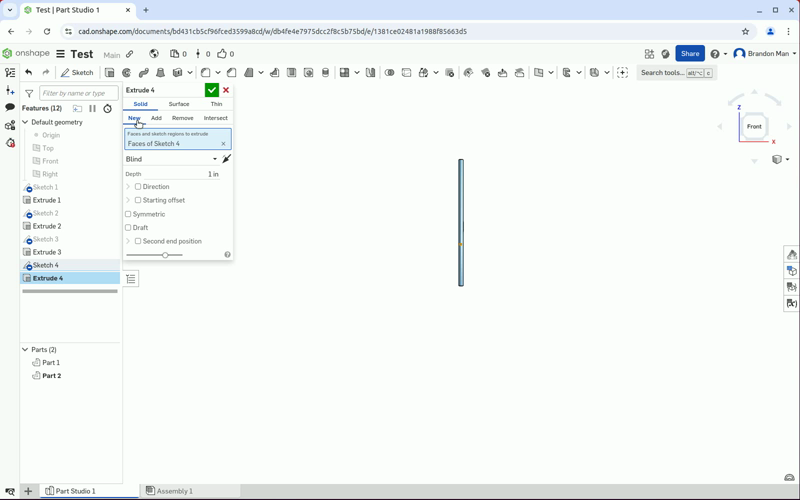
key(tab, 4)
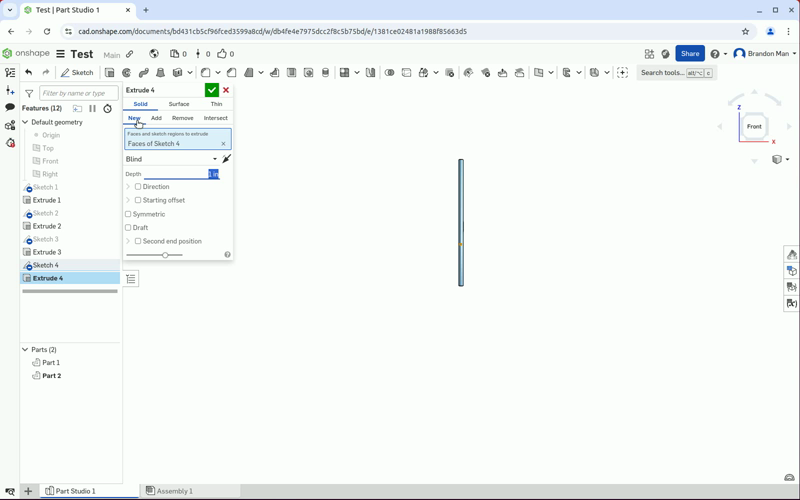
text(0.481)
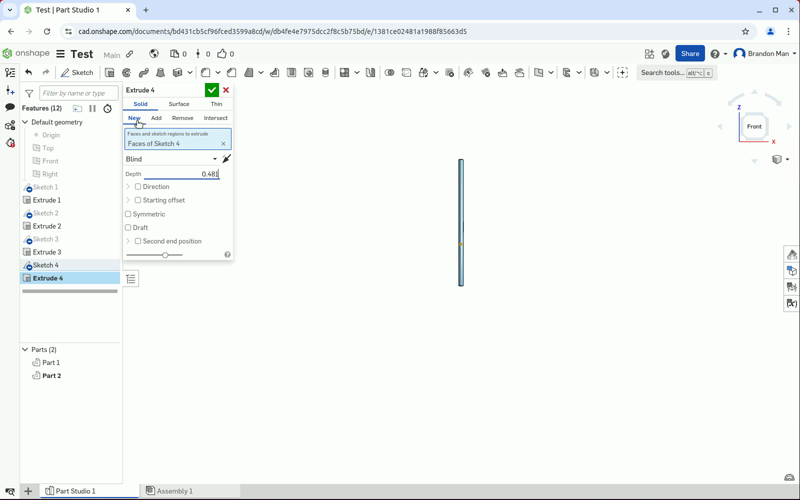
key(enter)
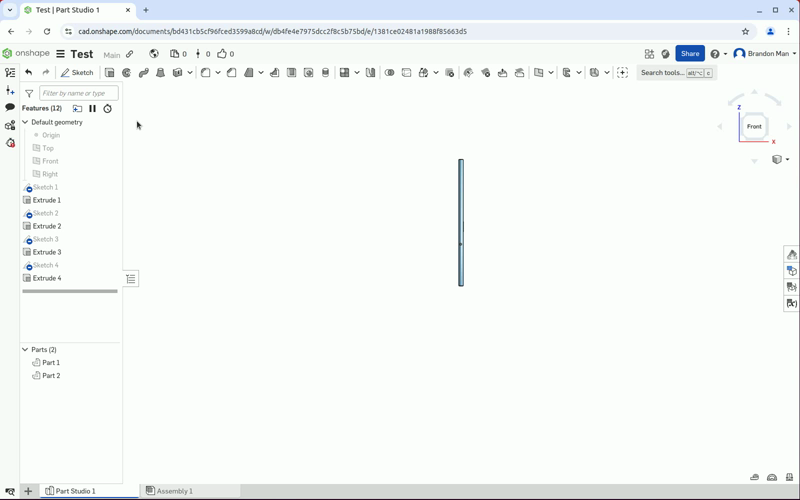
key(shift+h)
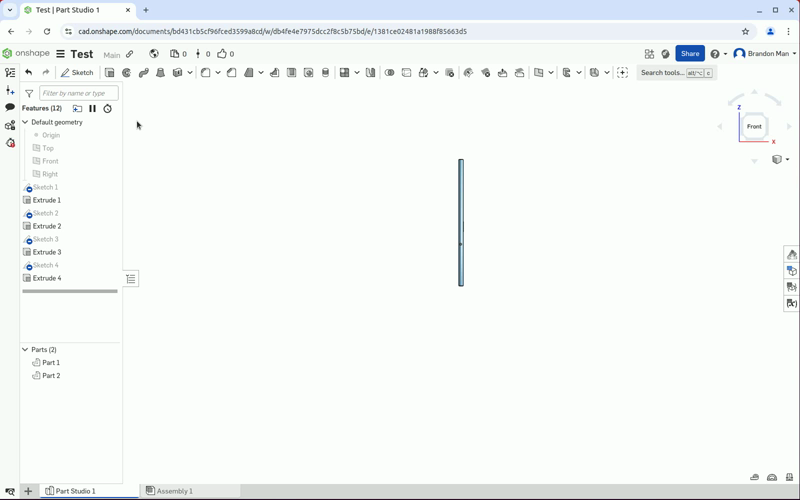
key(shift+h)
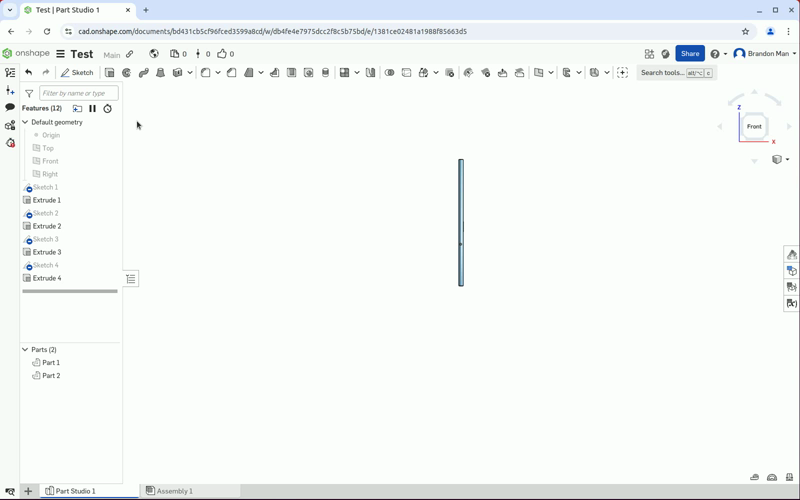
mouse_move(73, 189)
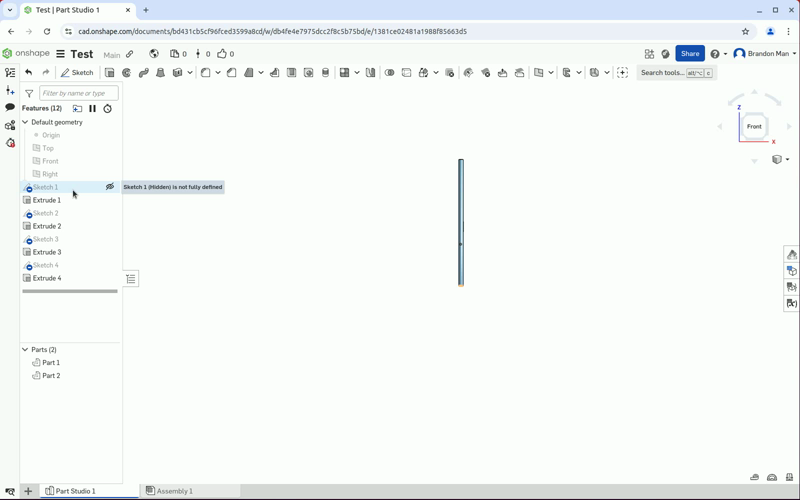
click(73, 189)
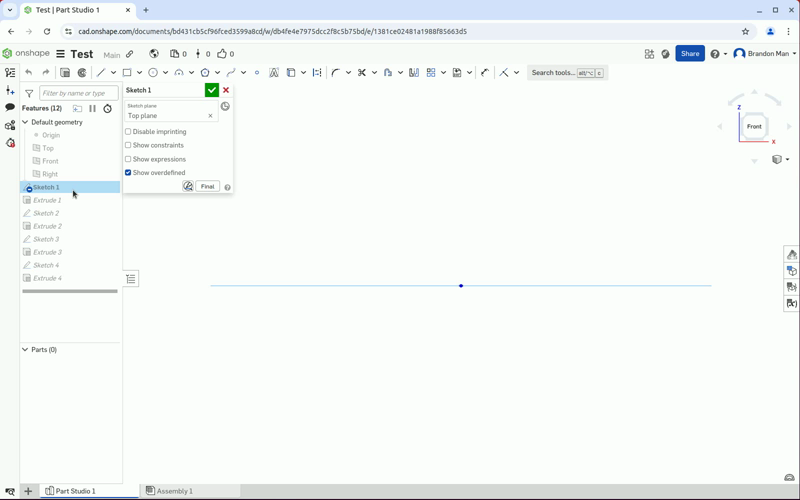
mouse_move(229, 92)
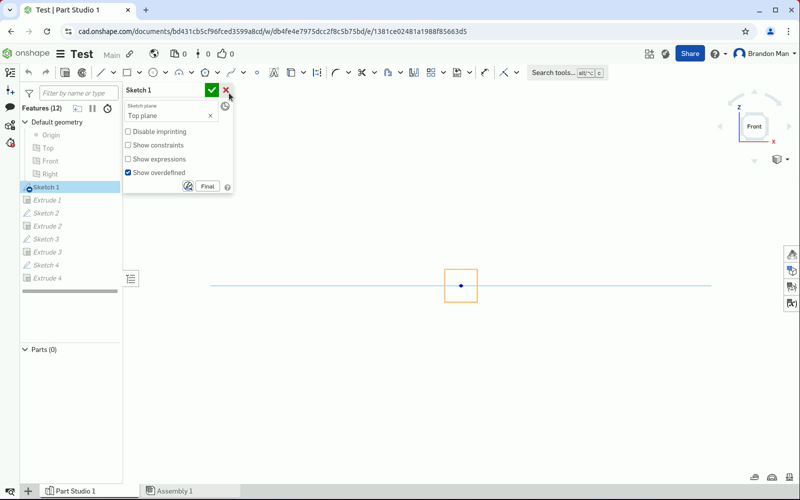
click(229, 92)
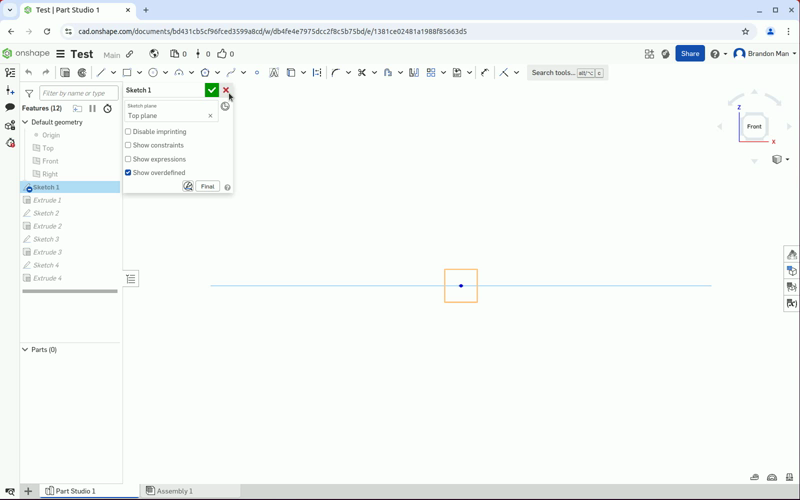
key(shift+s)
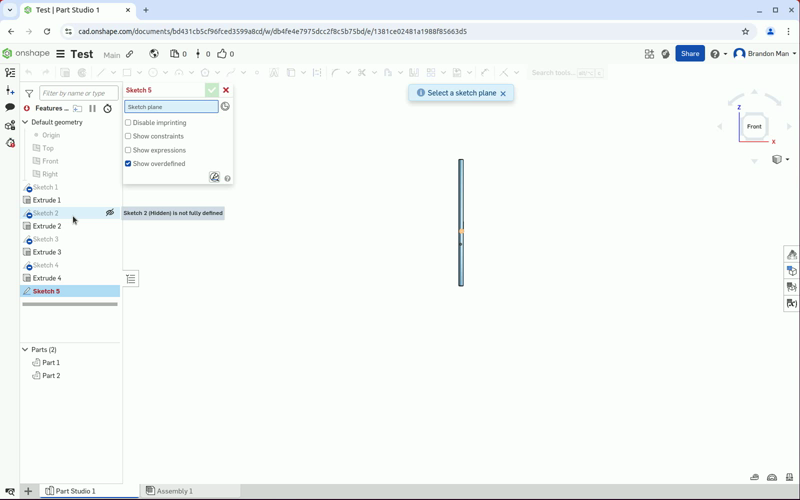
scroll(3)
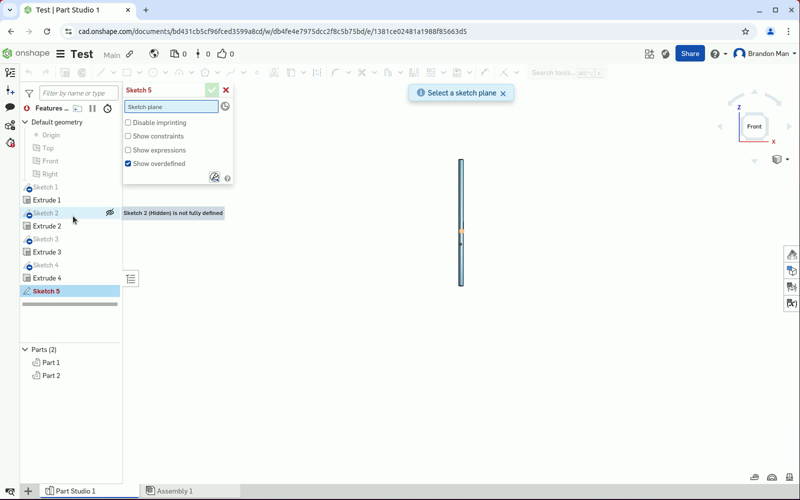
mouse_move(73, 163)
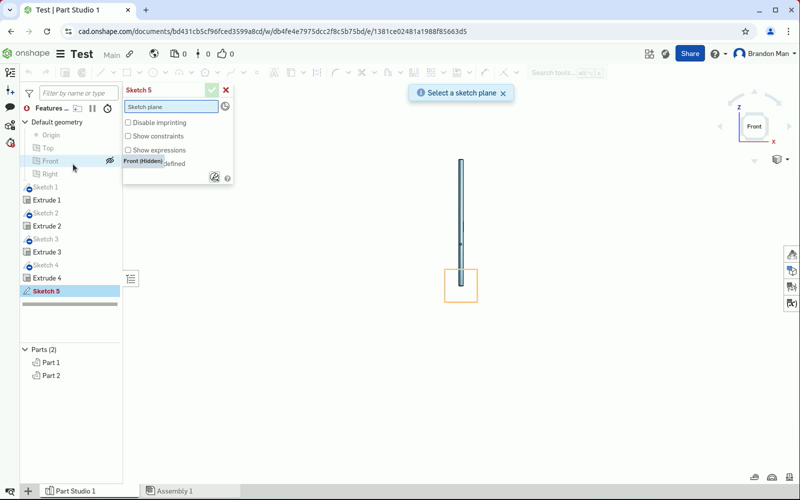
click(73, 163)
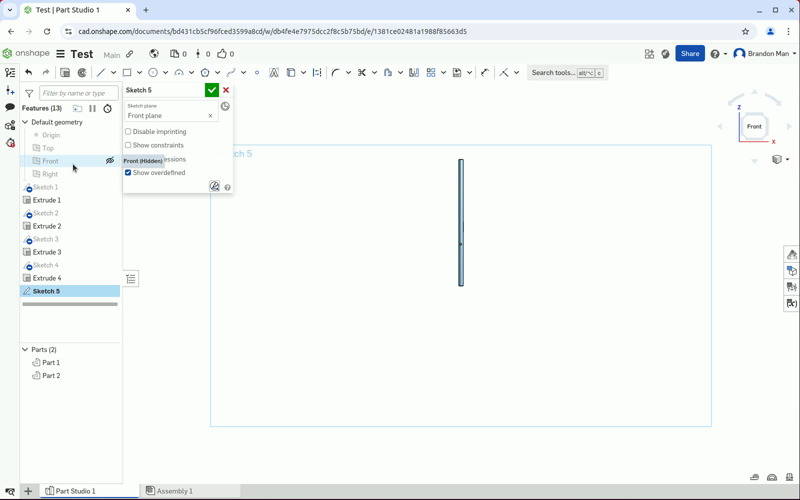
mouse_move(73, 352)
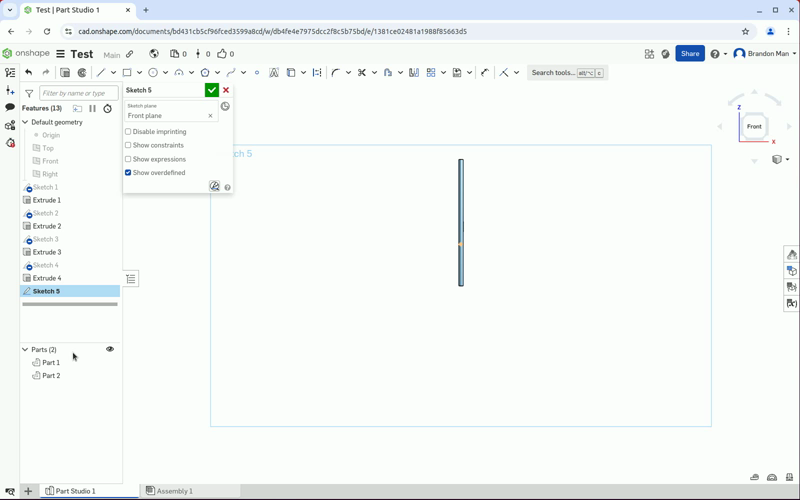
key(y)
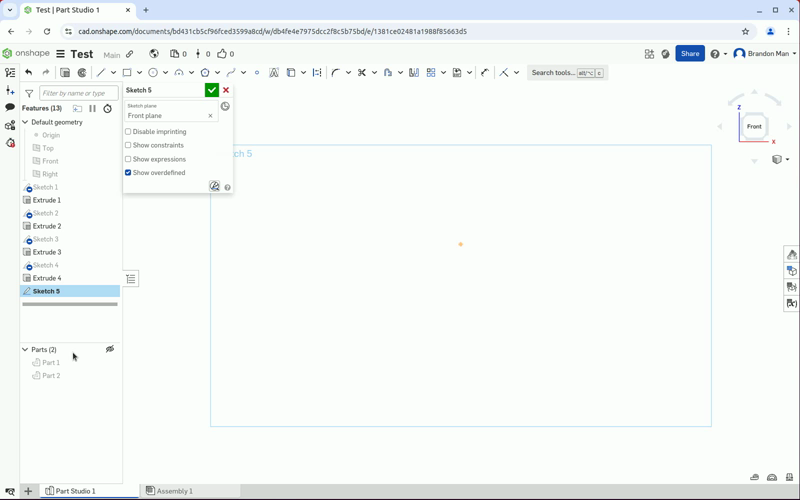
key(c)
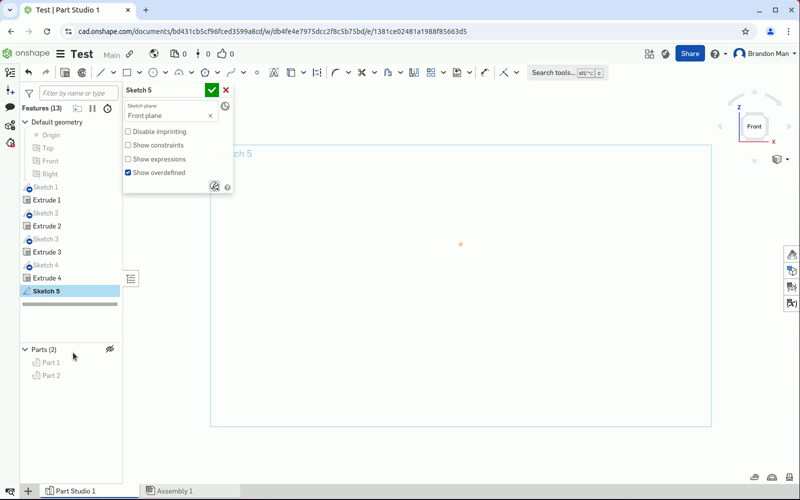
key_down(shift)
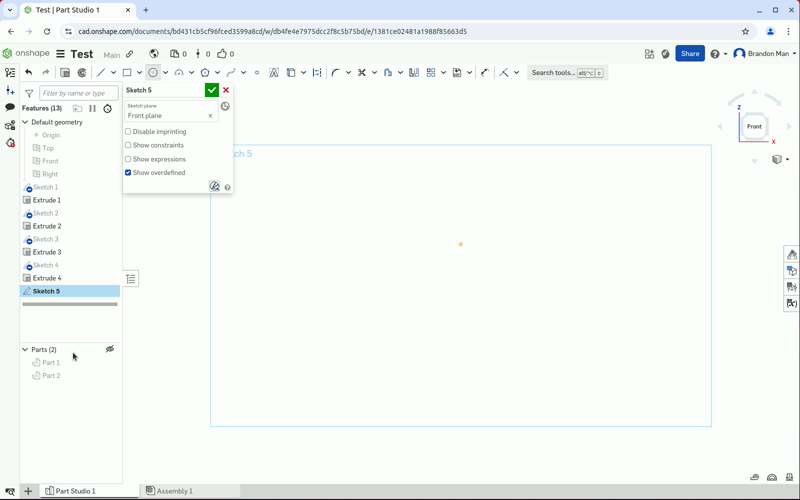
mouse_move(461, 209)
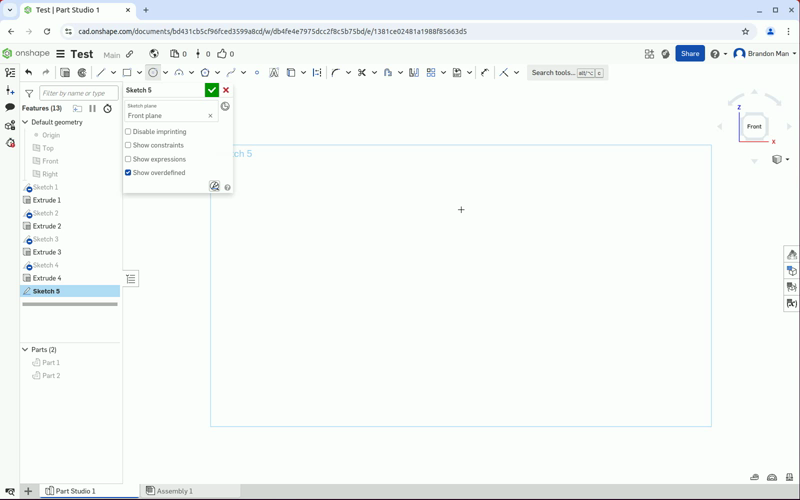
click(461, 209)
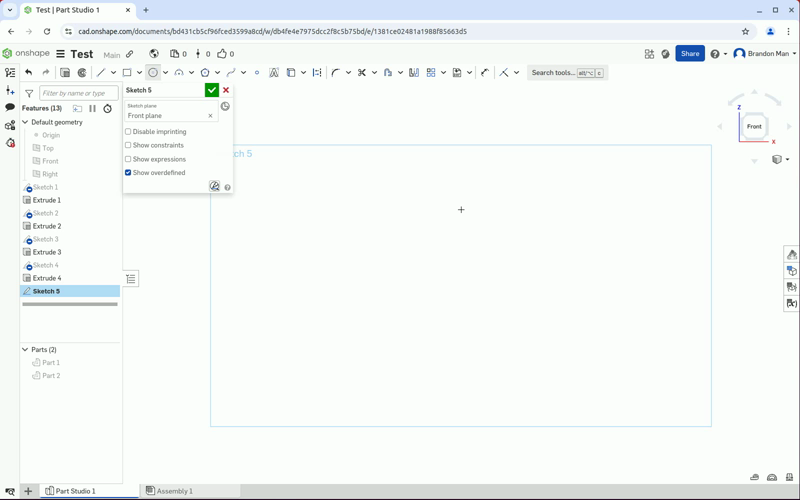
key_up(shift)
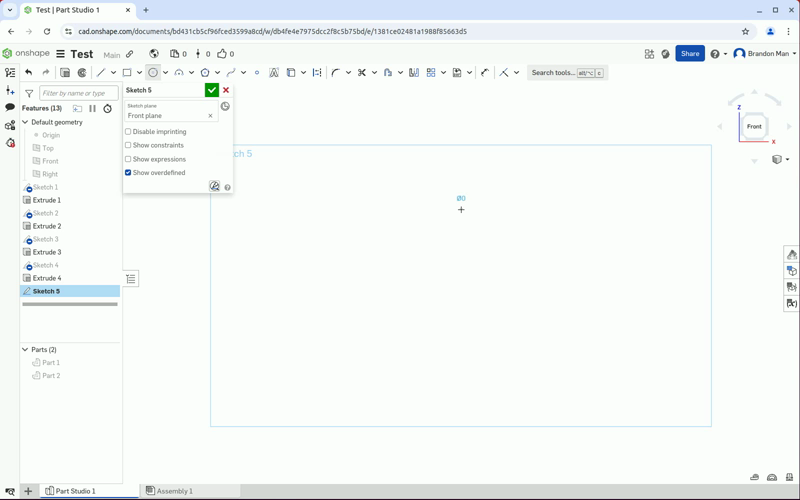
mouse_move(463, 209)
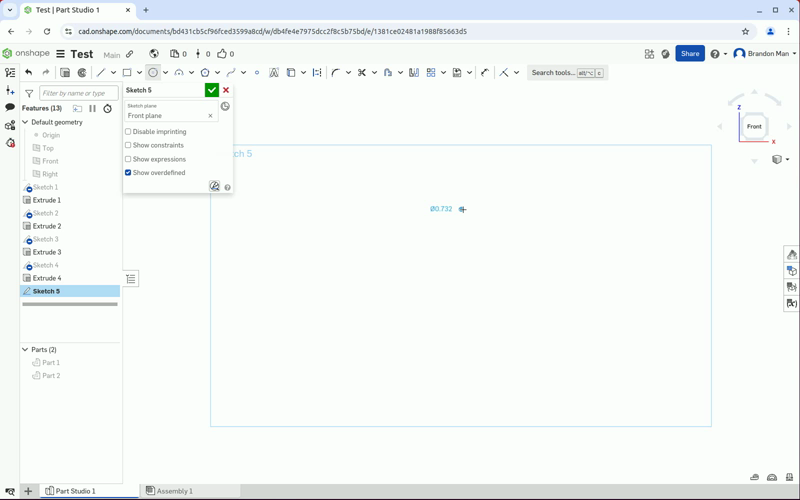
scroll(6)
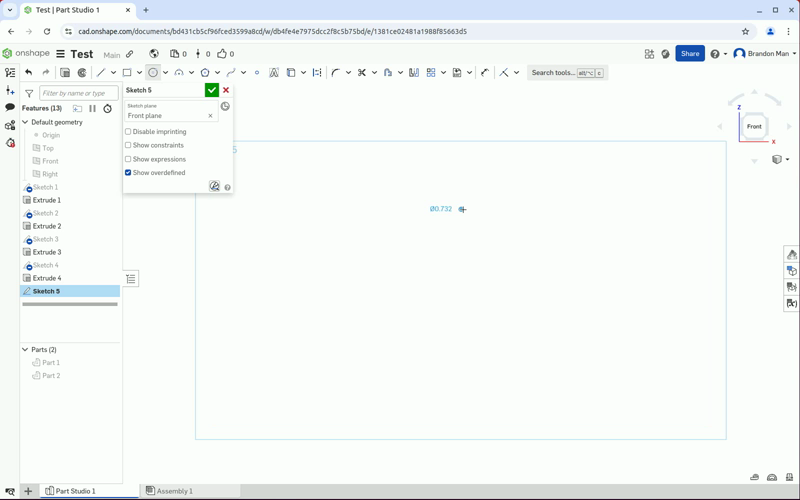
scroll(6)
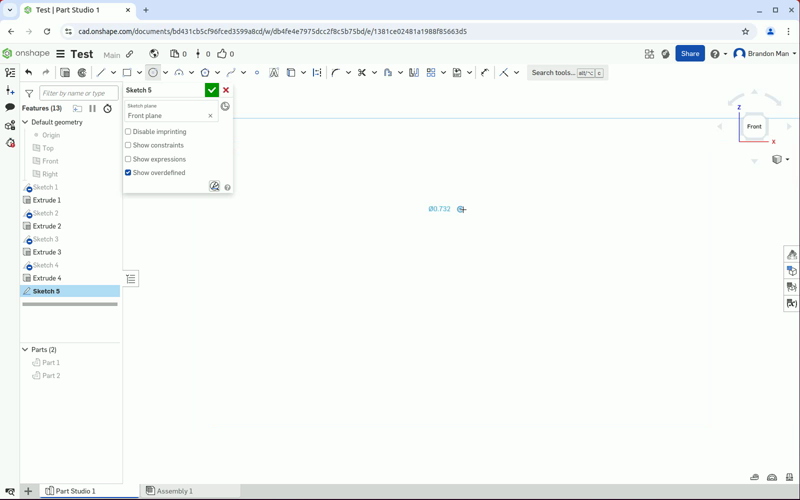
scroll(6)
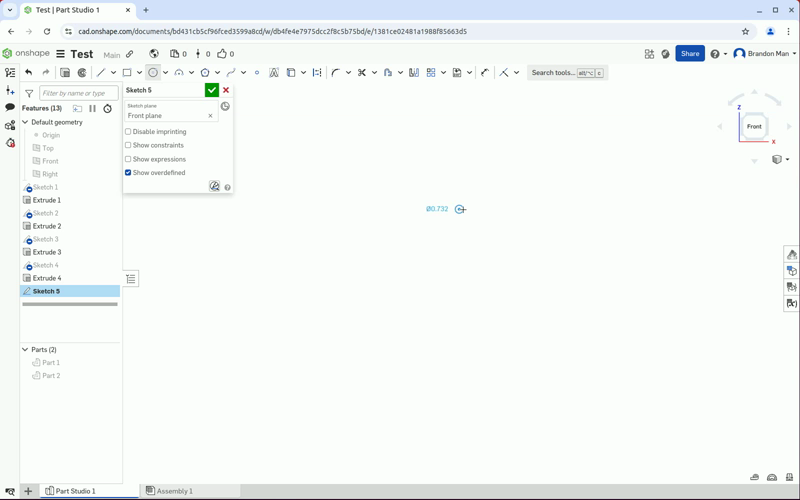
scroll(6)
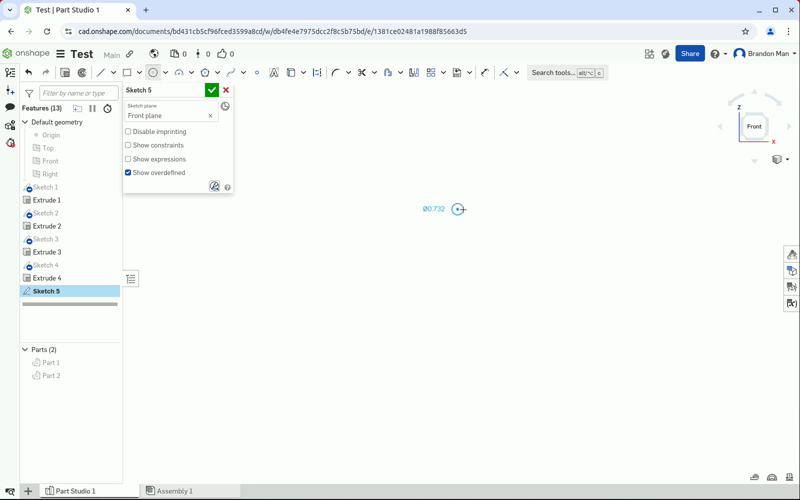
scroll(6)
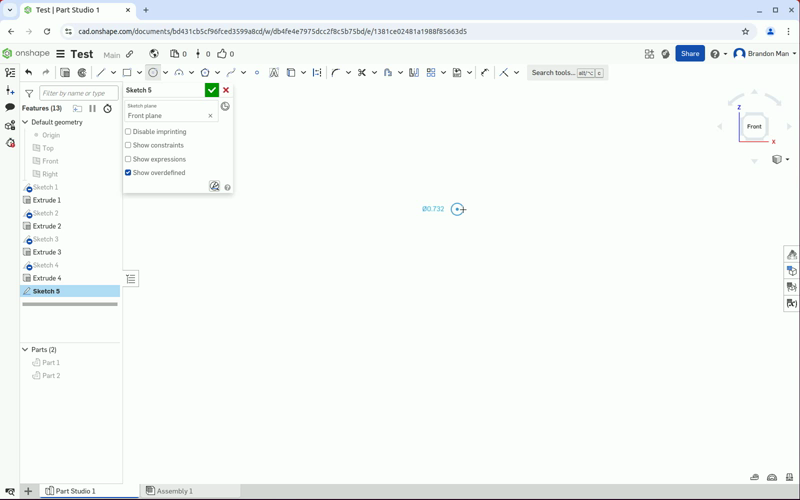
scroll(6)
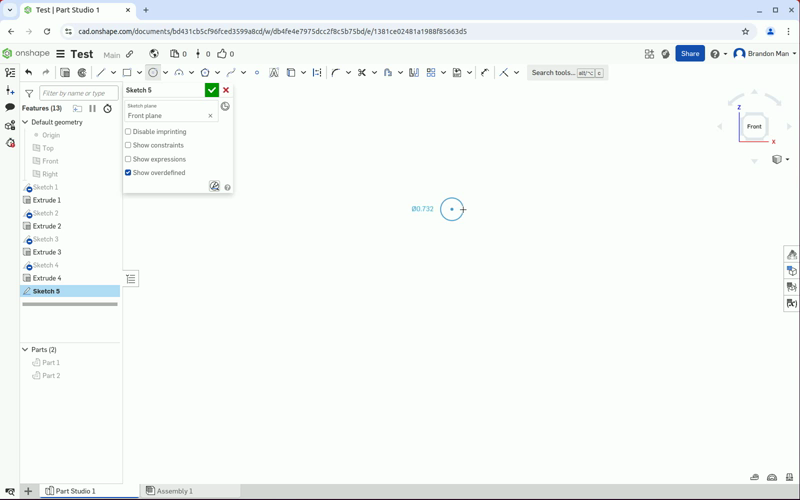
scroll(6)
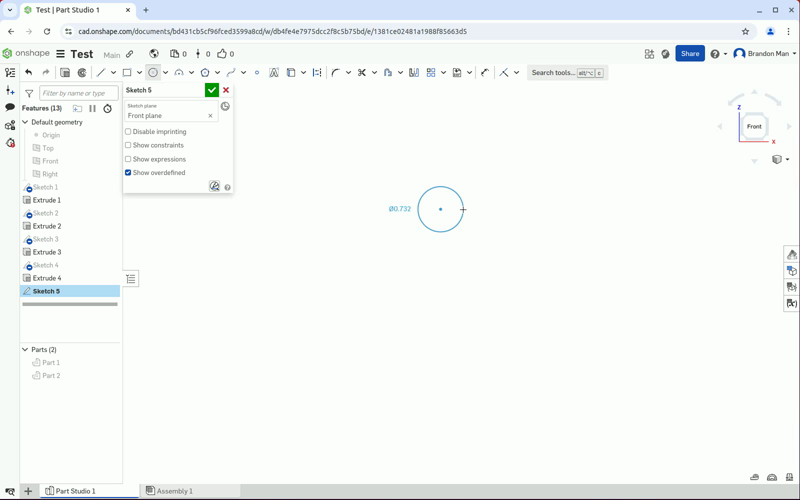
click(463, 209)
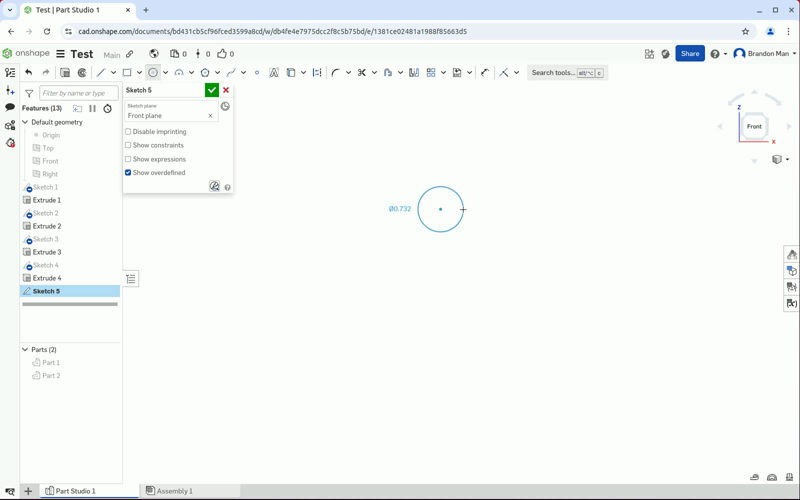
scroll(-6)
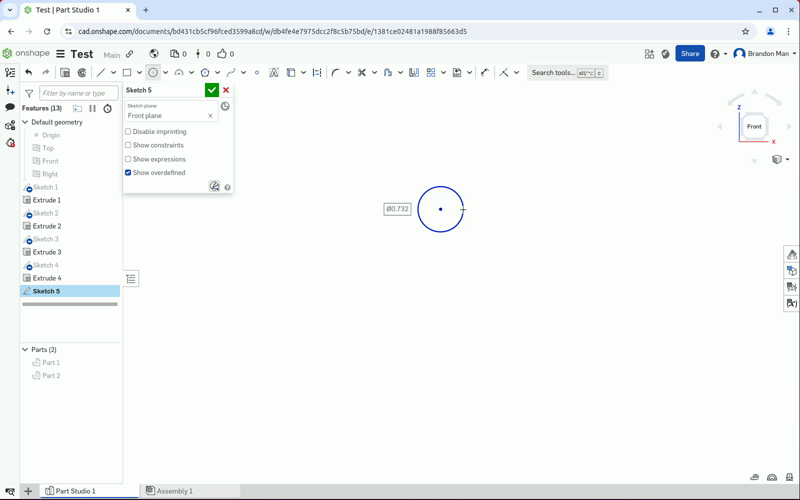
scroll(-6)
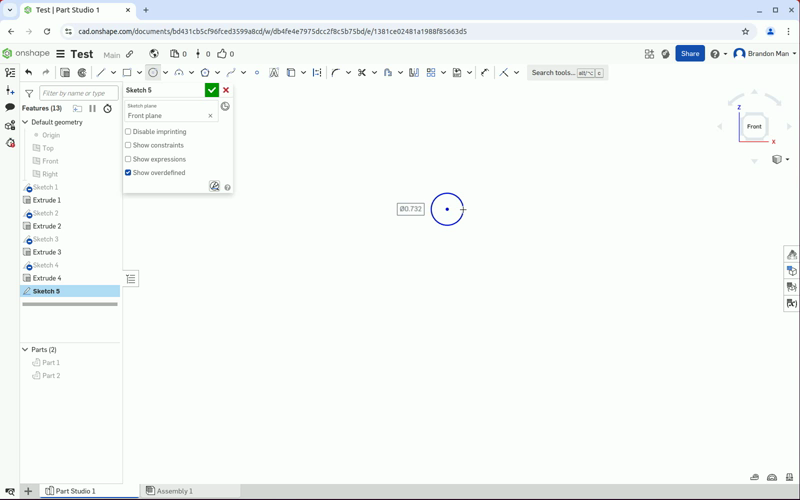
scroll(-6)
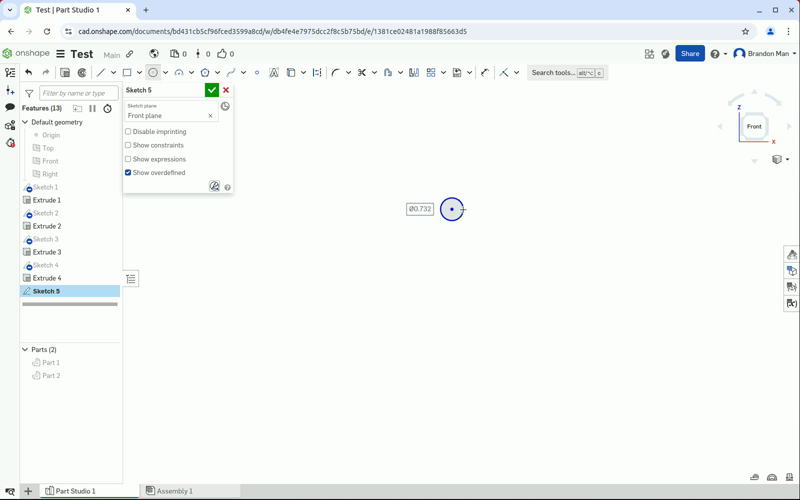
scroll(-6)
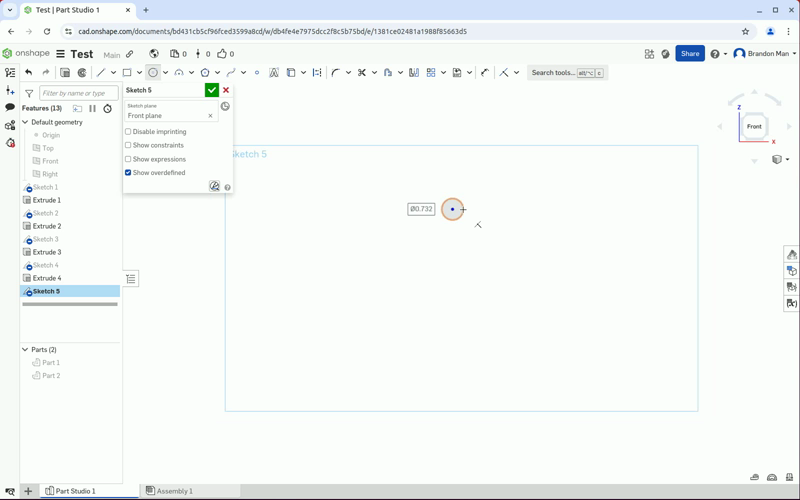
scroll(-6)
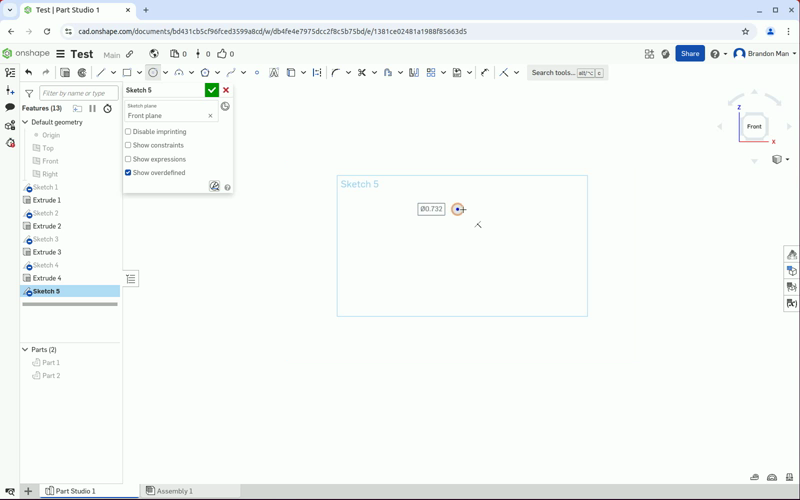
scroll(-6)
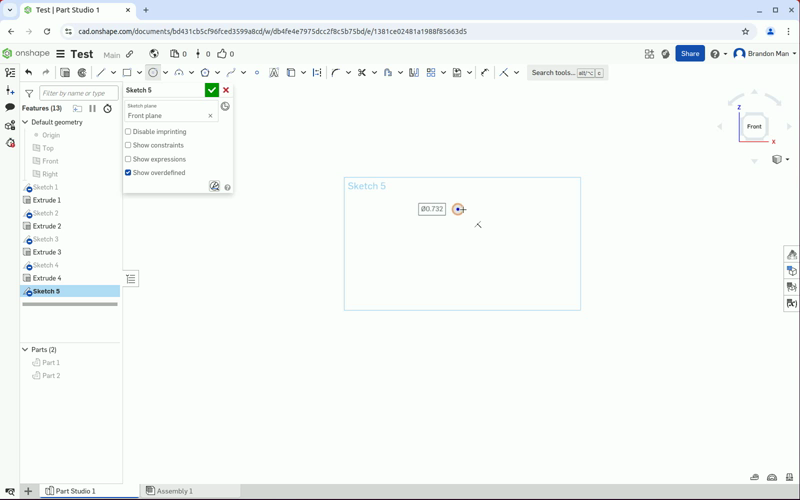
scroll(-6)
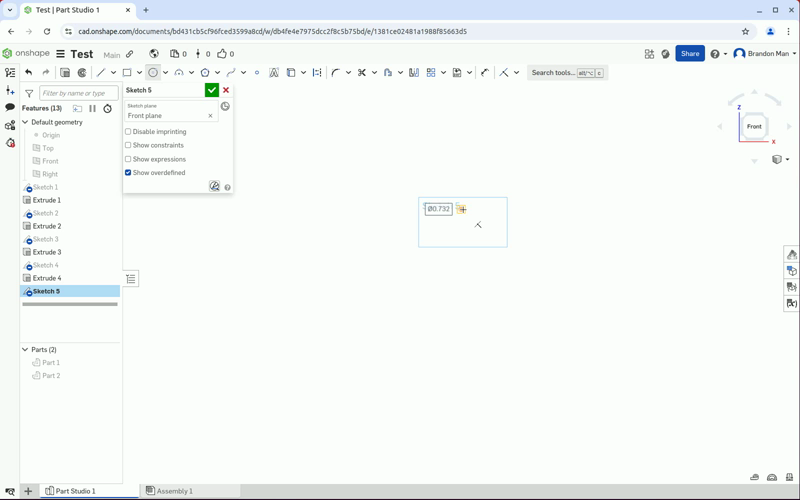
key(esc)
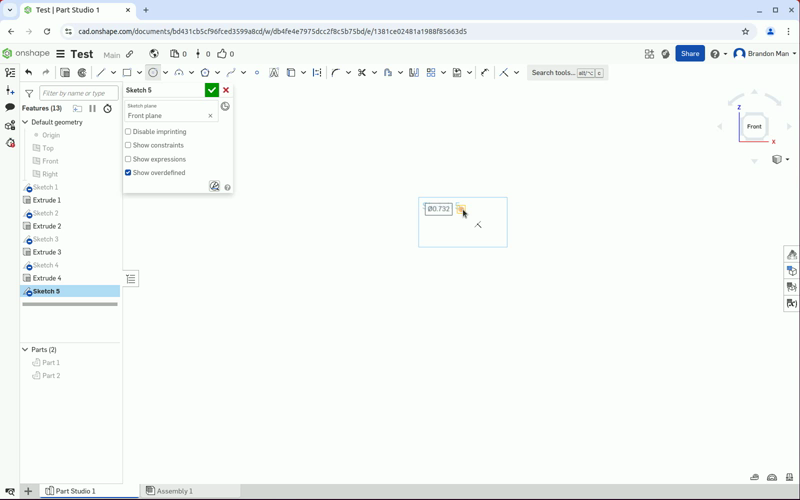
mouse_move(462, 209)
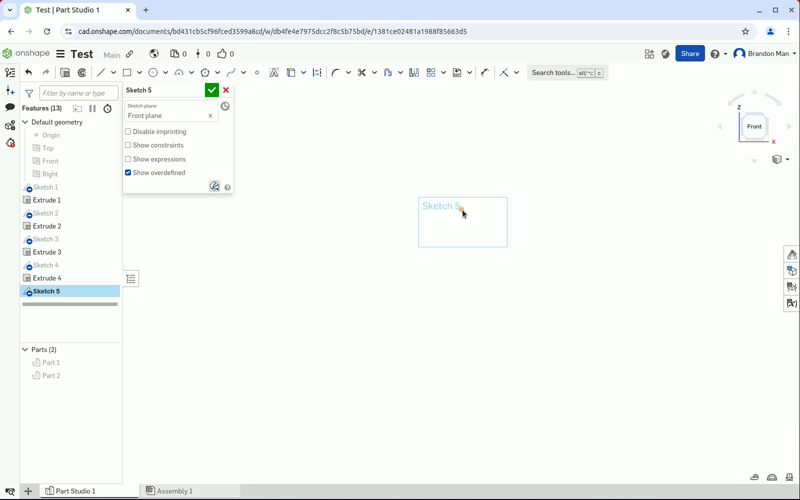
scroll(6)
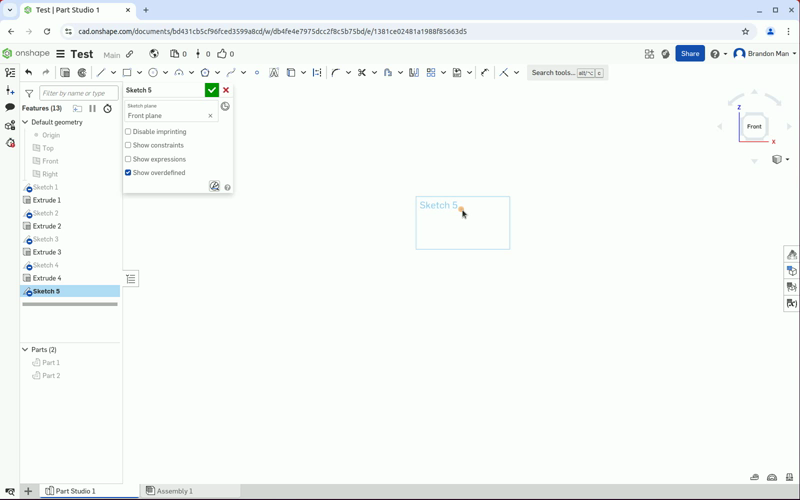
scroll(6)
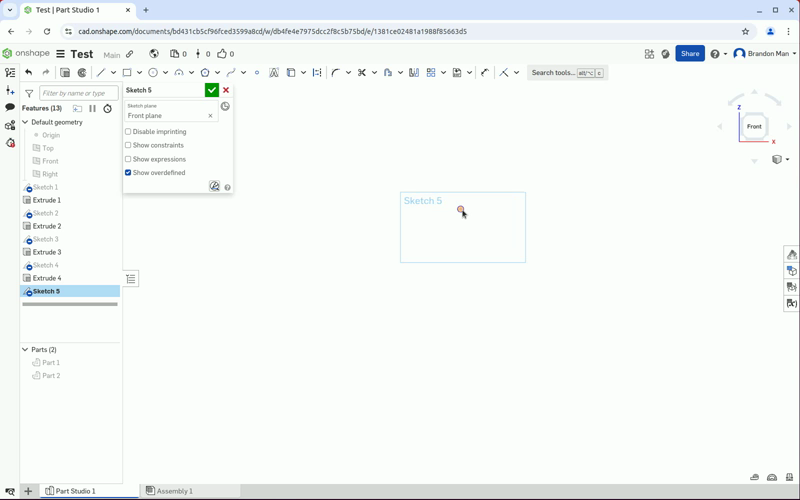
scroll(6)
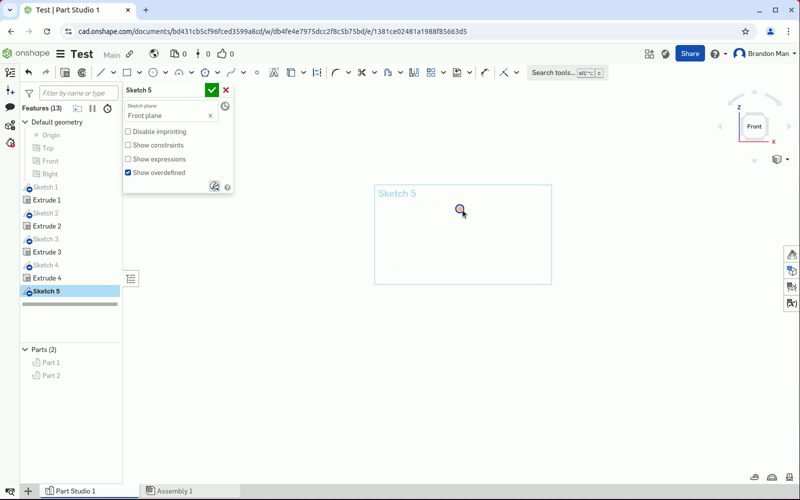
scroll(6)
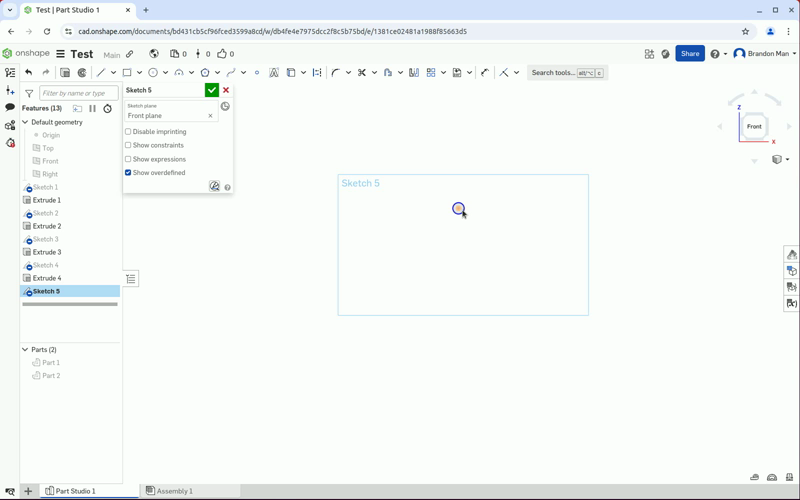
scroll(6)
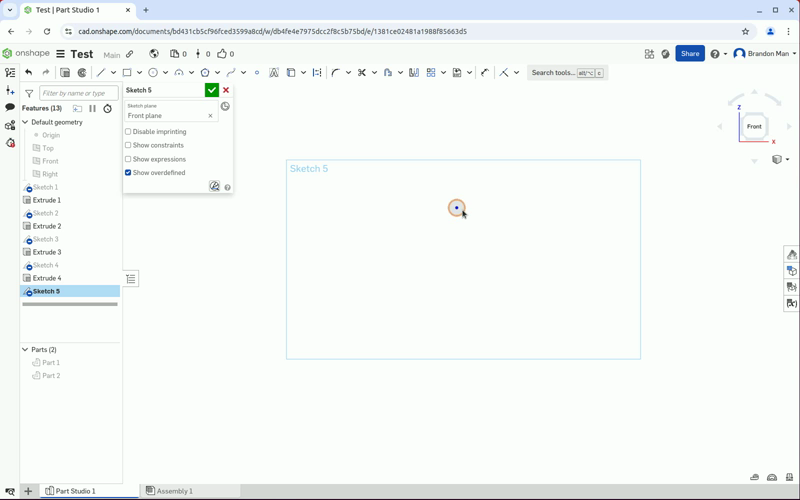
scroll(6)
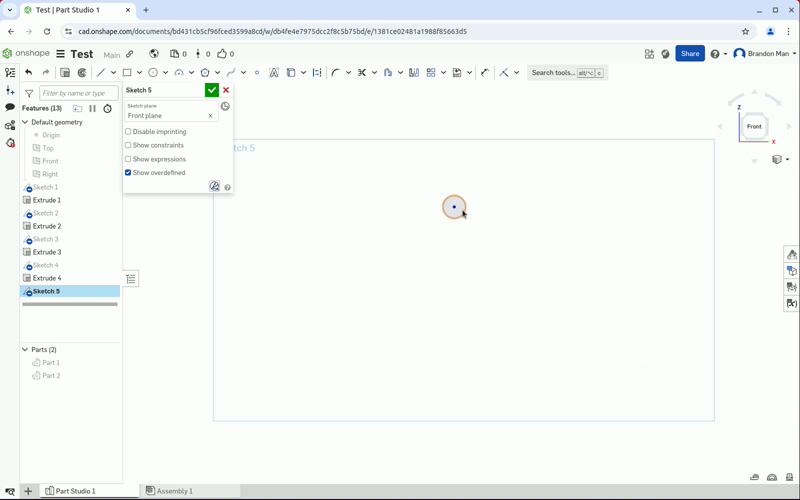
scroll(6)
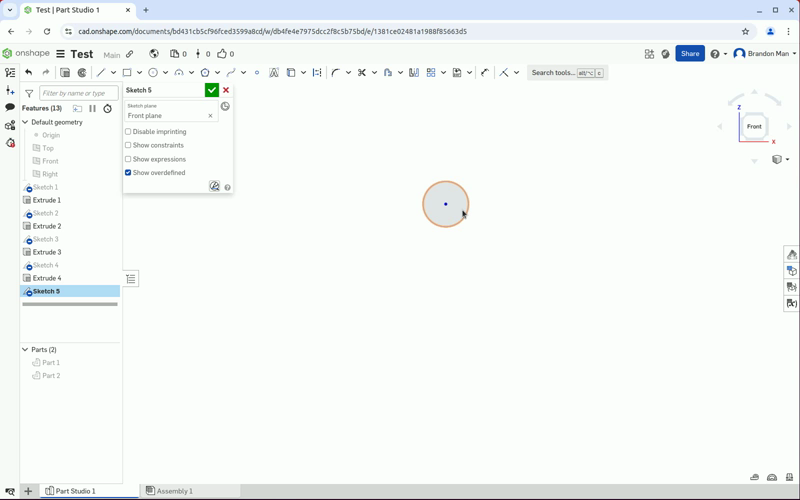
click(462, 209)
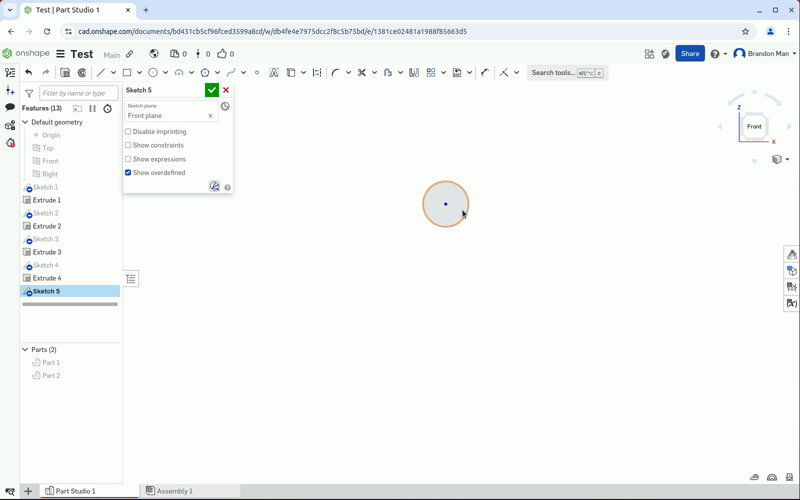
scroll(-6)
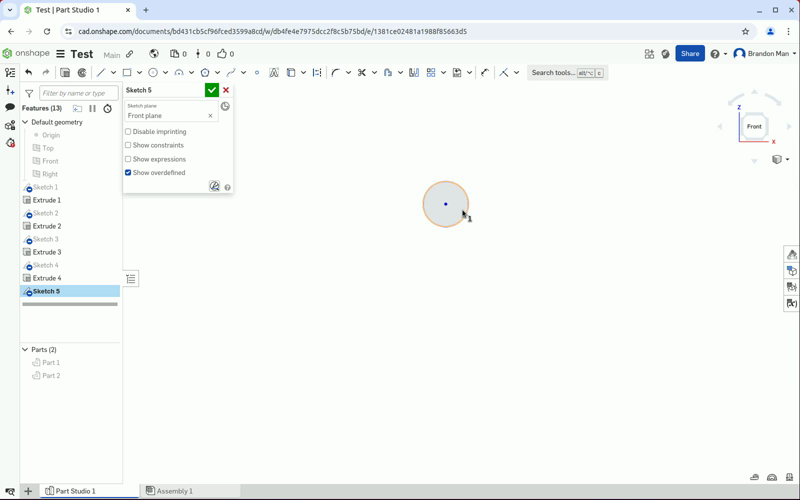
scroll(-6)
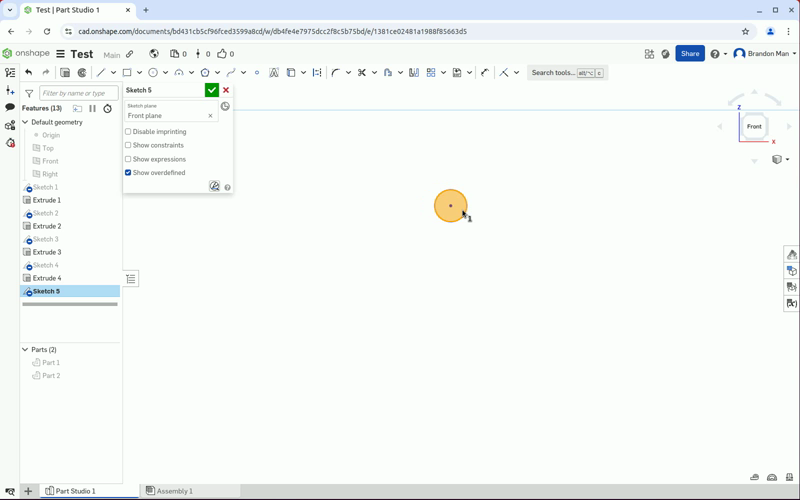
scroll(-6)
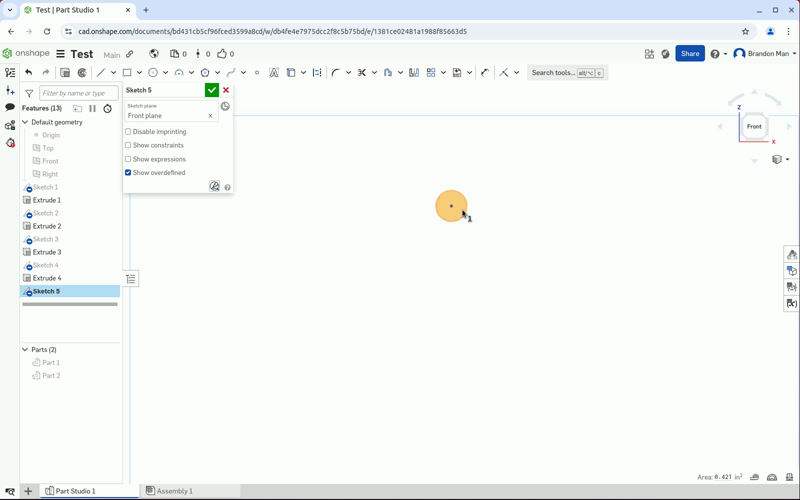
scroll(-6)
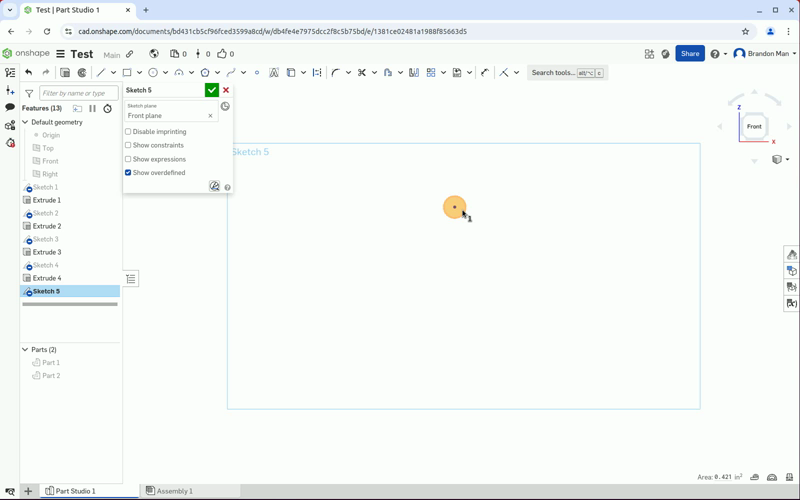
scroll(-6)
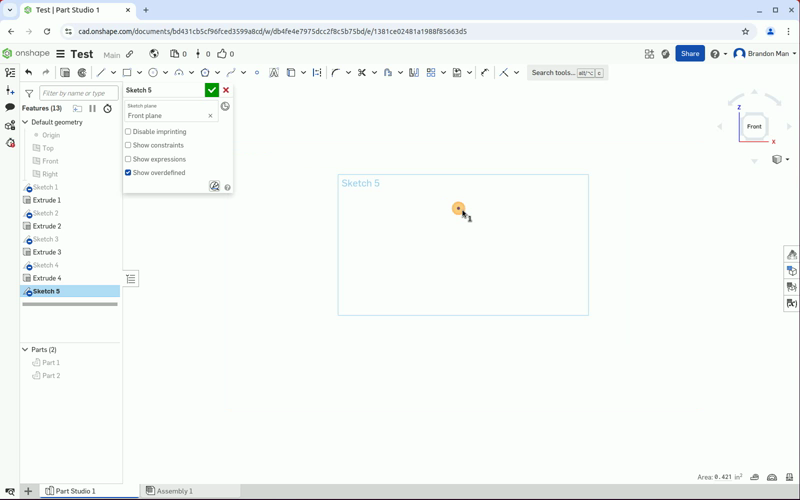
scroll(-6)
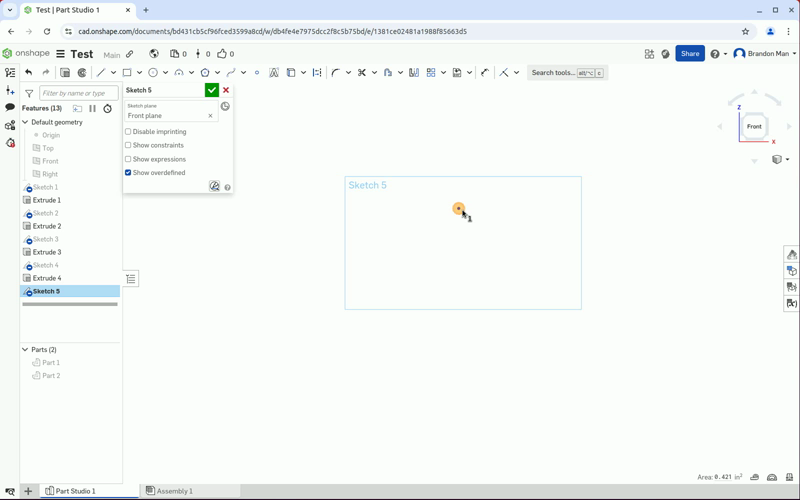
scroll(-6)
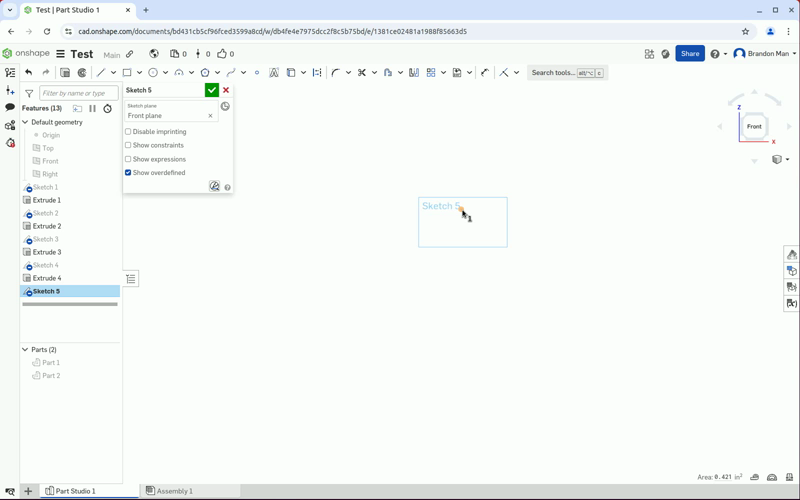
mouse_move(73, 352)
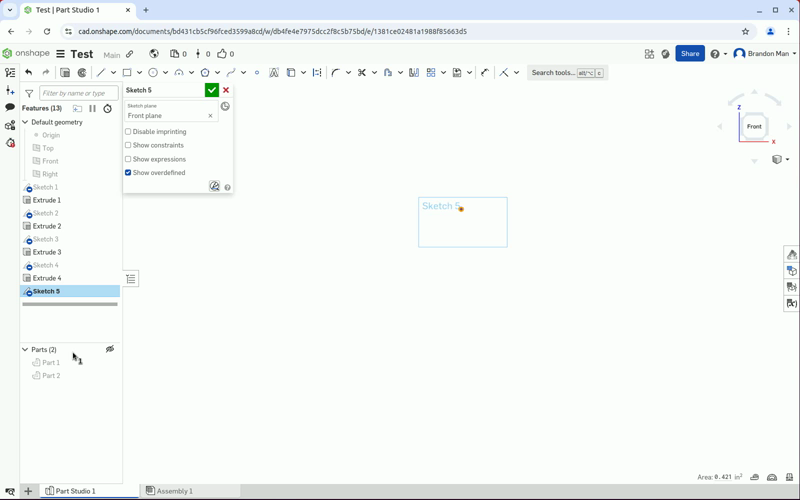
key(shift+y)
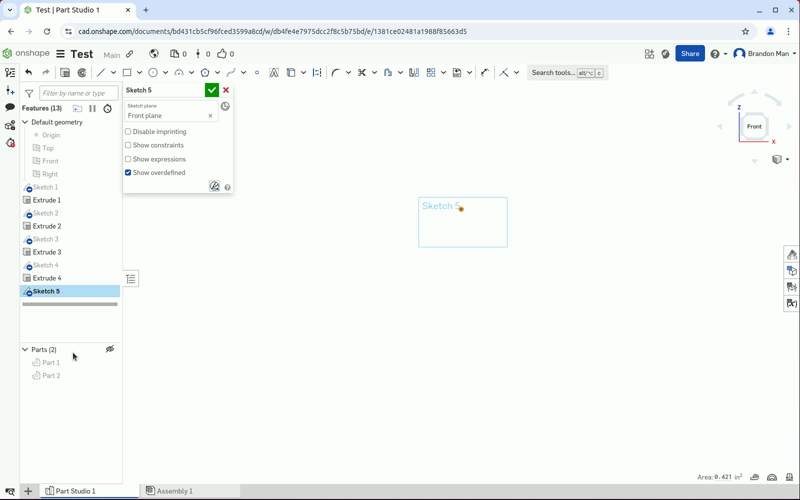
key(shift+e)
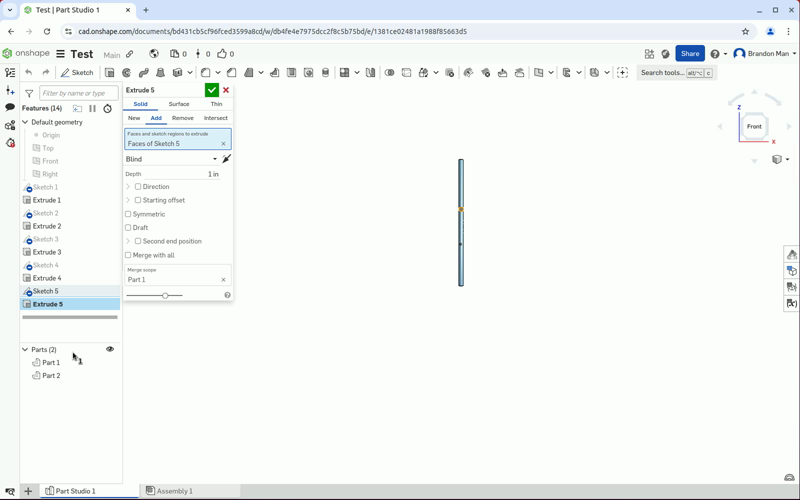
mouse_move(143, 106)
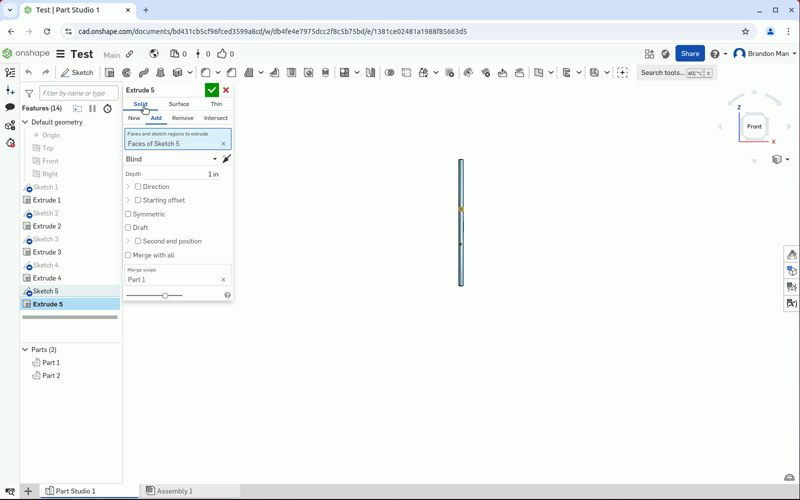
click(143, 106)
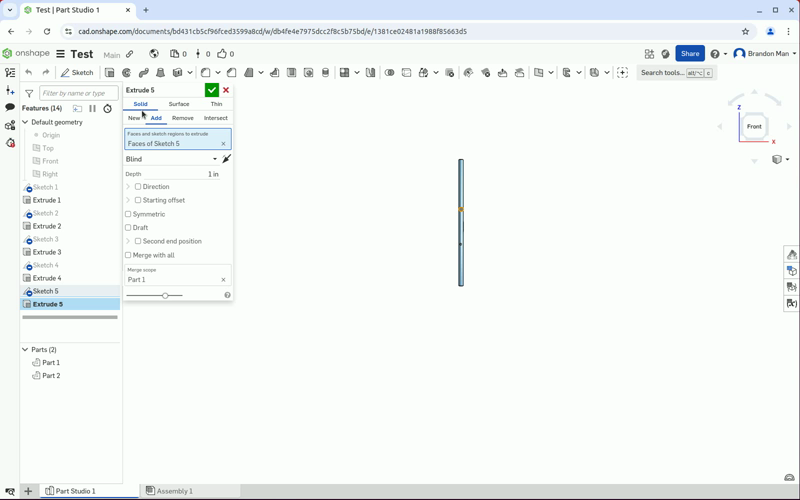
mouse_move(137, 120)
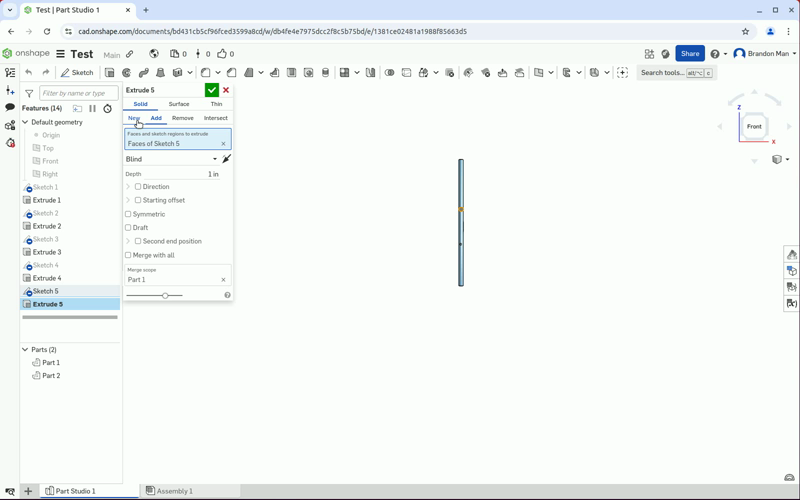
click(137, 120)
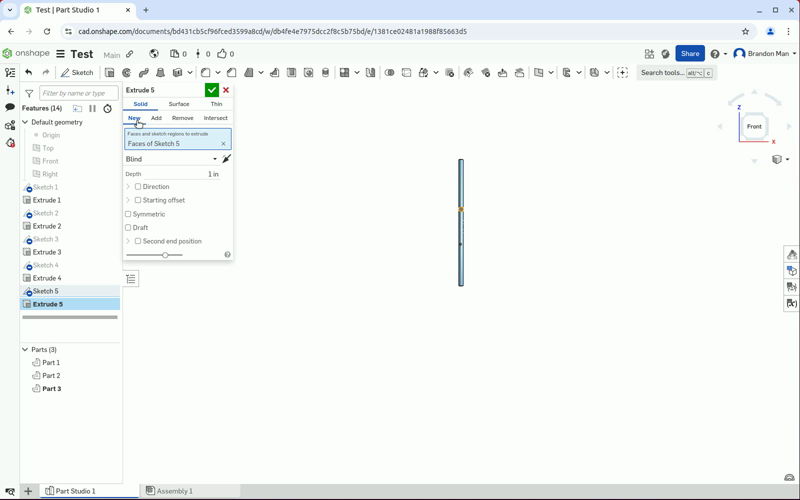
key(tab, 4)
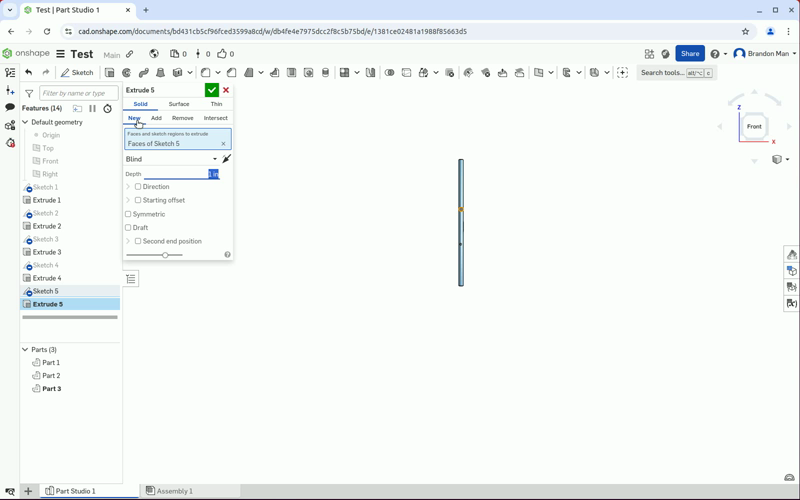
text(0.481)
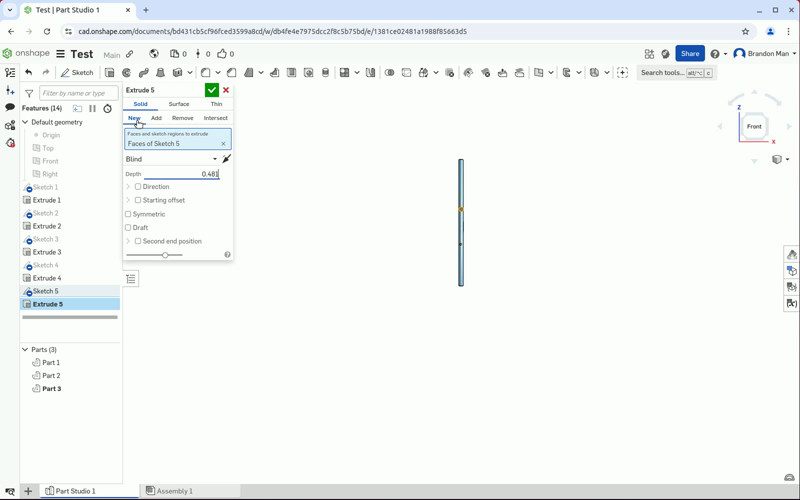
key(enter)
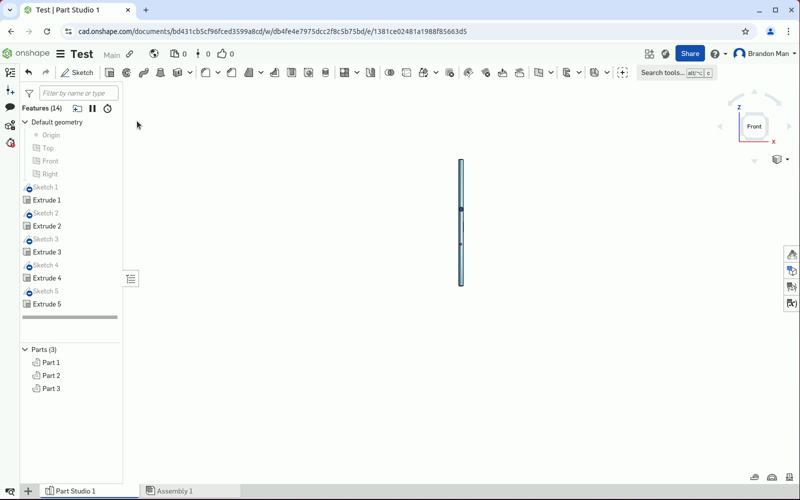
key(shift+h)
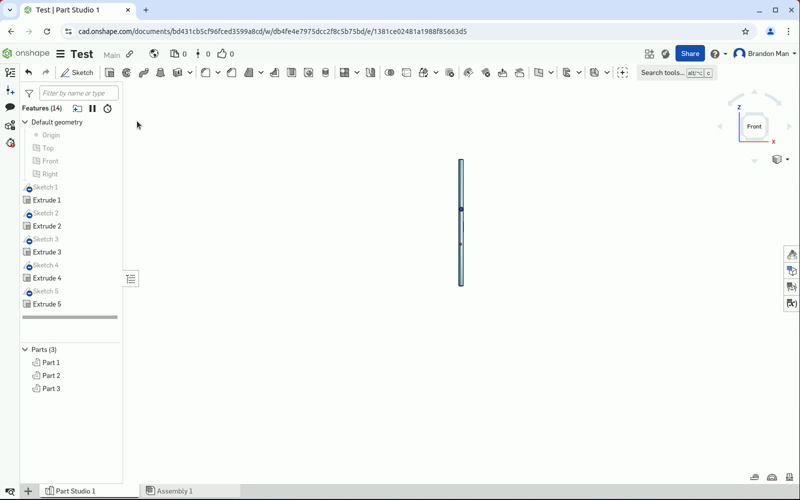
key(shift+h)
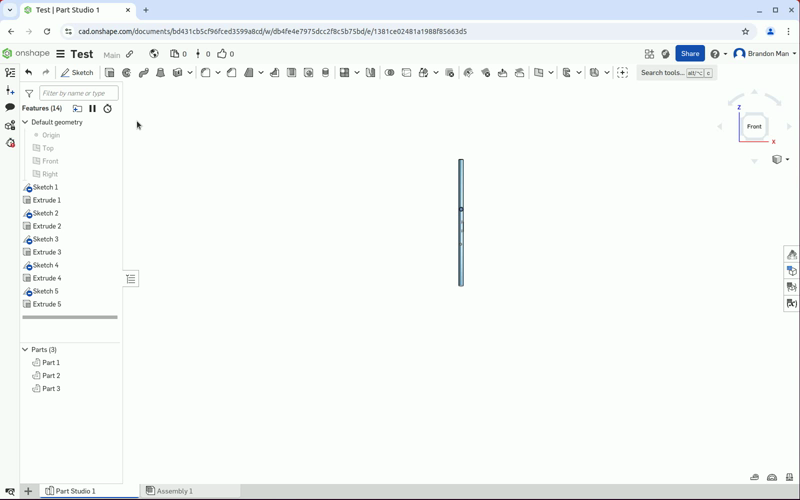
key(shift+7)
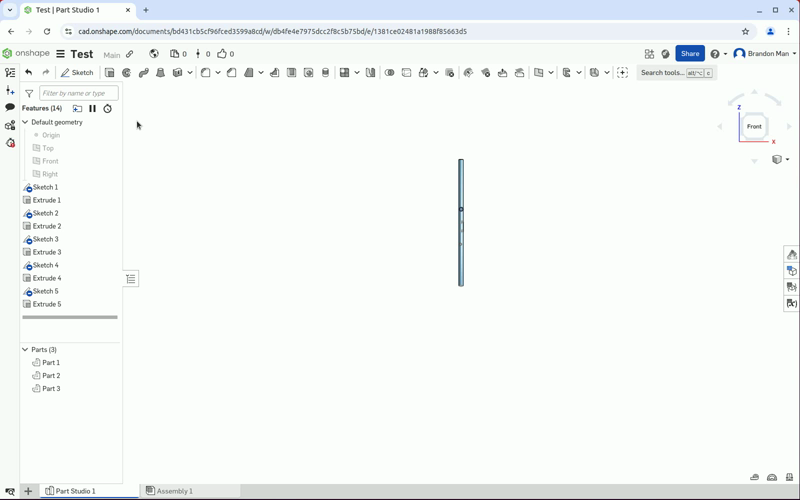
key(left, 2)
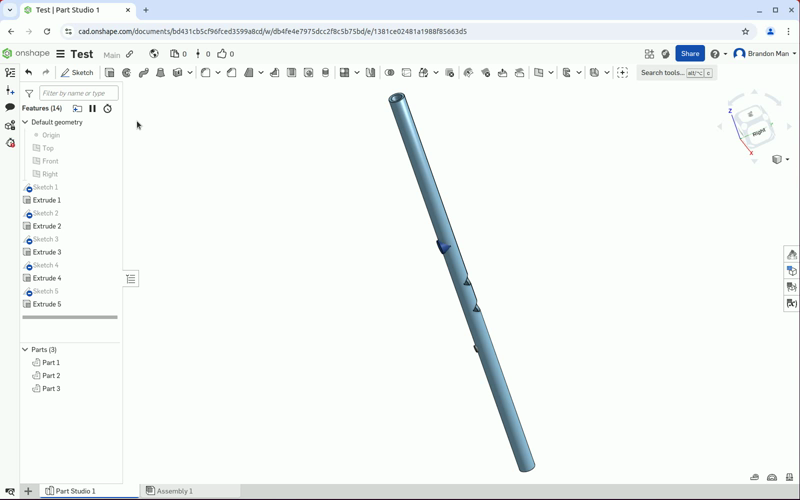
key(down, 2)
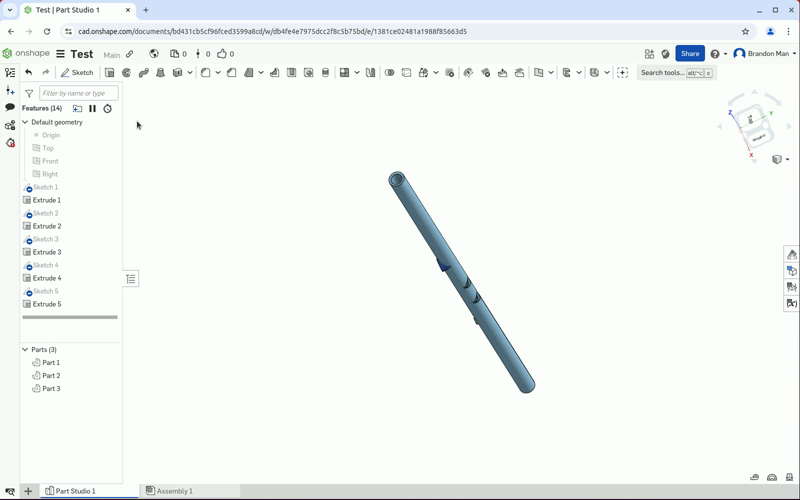
key(up, 2)
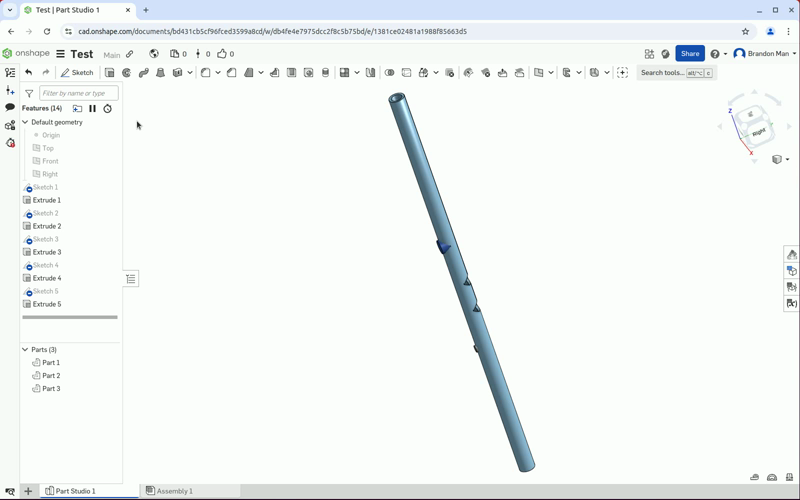
key(right, 2)
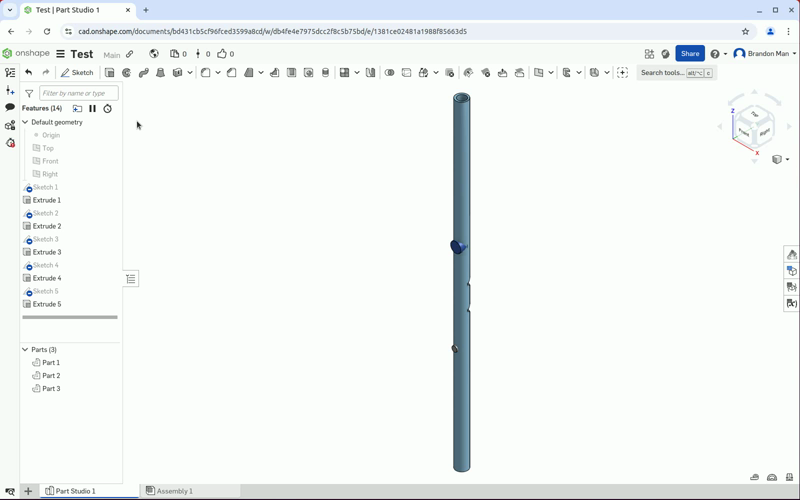
mouse_move(73, 189)
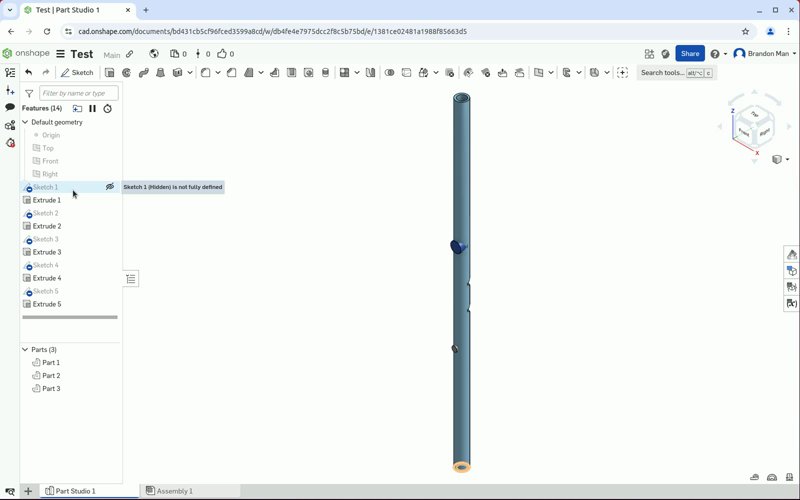
click(73, 189)